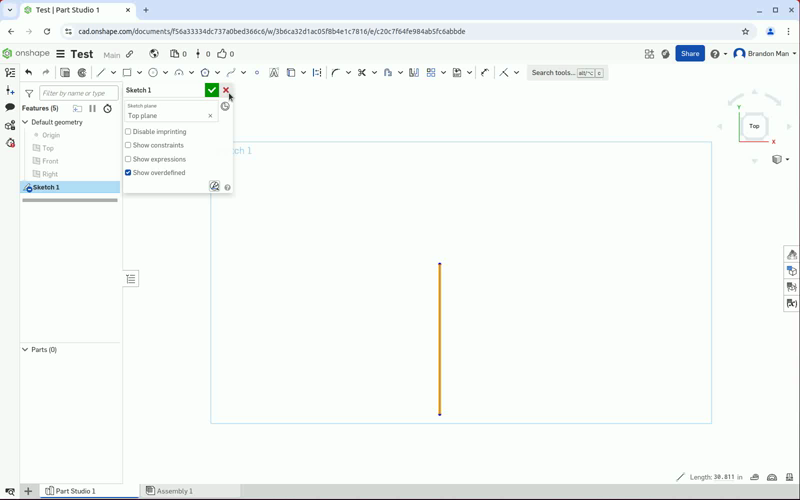
key(shift+h)
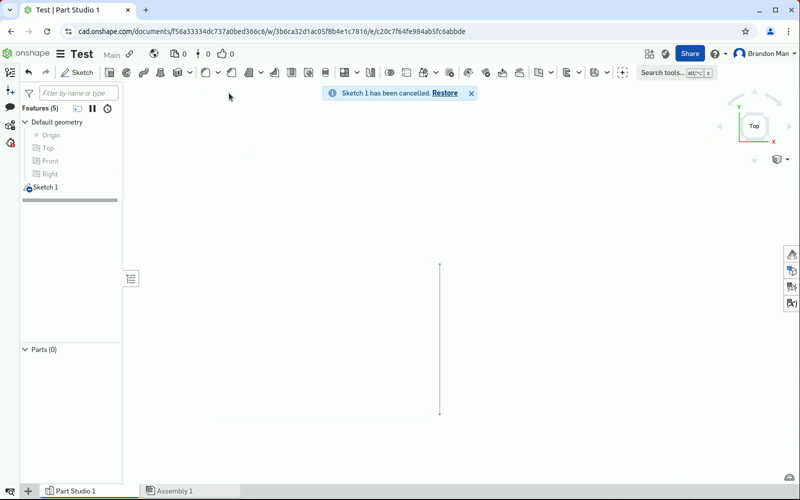
key(shift+s)
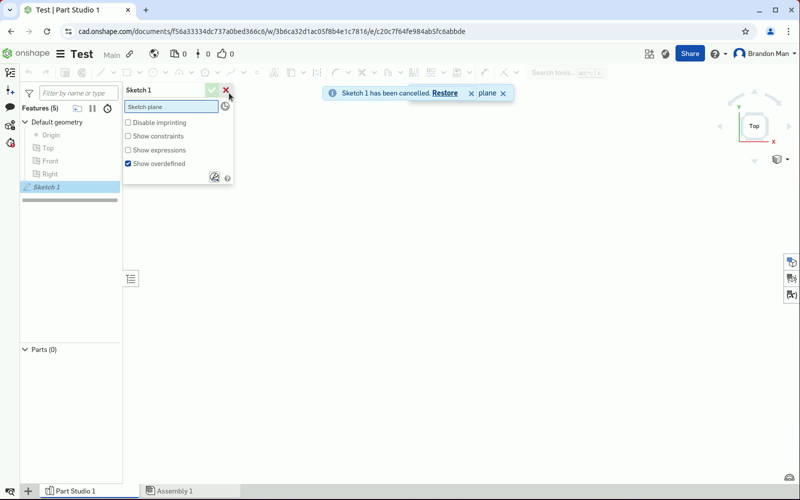
mouse_move(73, 150)
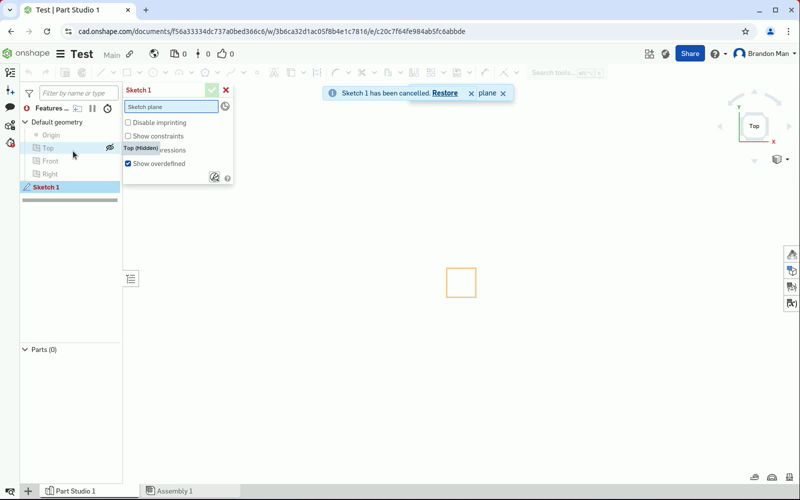
click(73, 150)
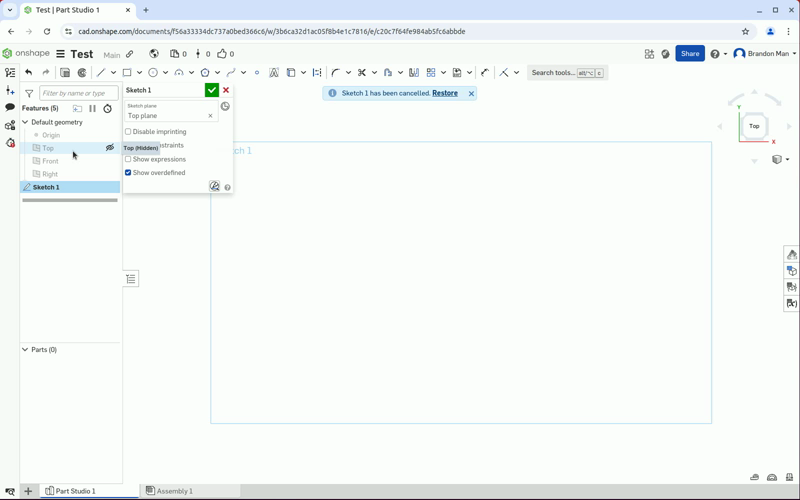
mouse_move(73, 352)
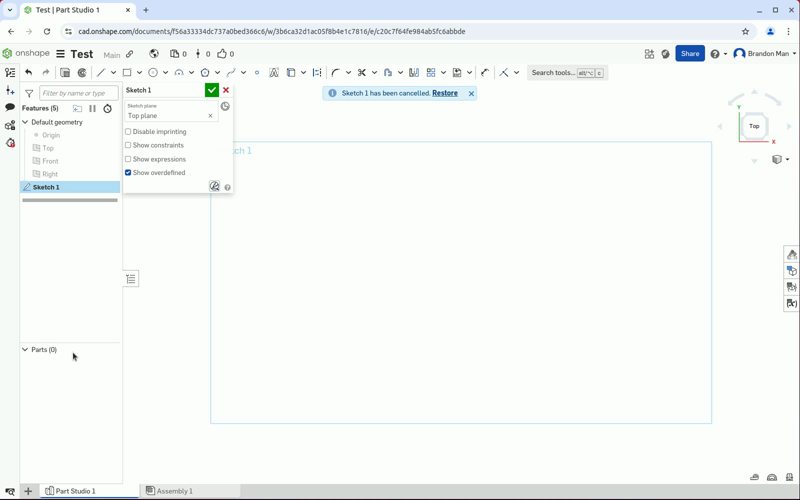
key(y)
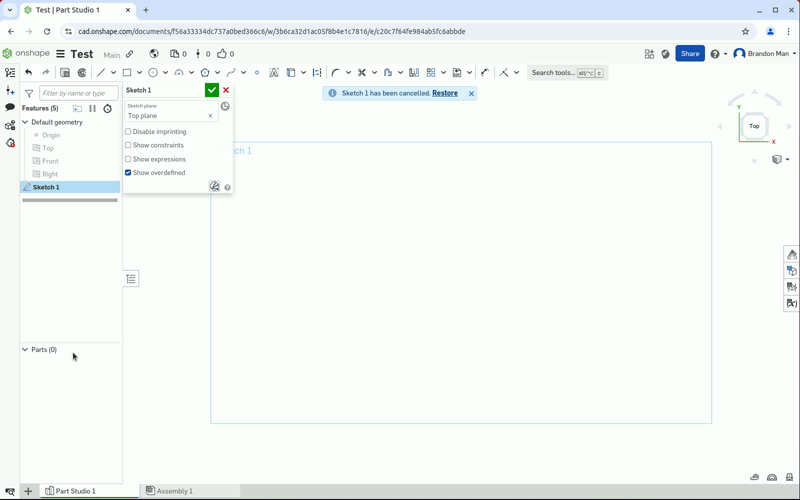
key(l)
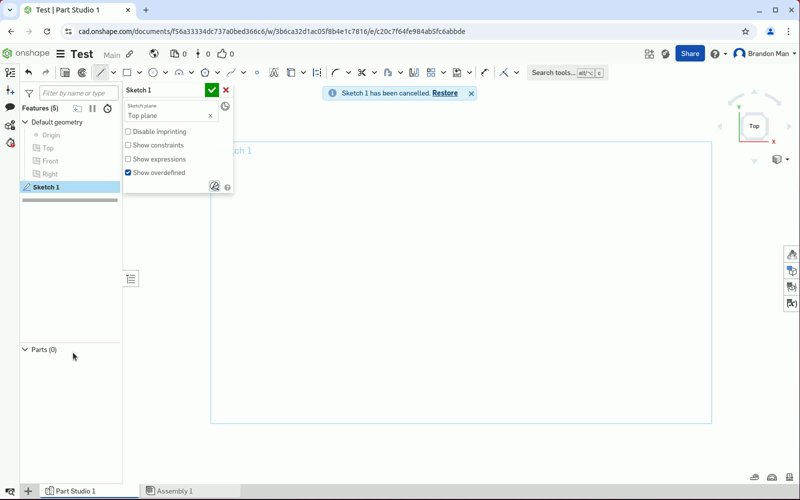
key_down(shift)
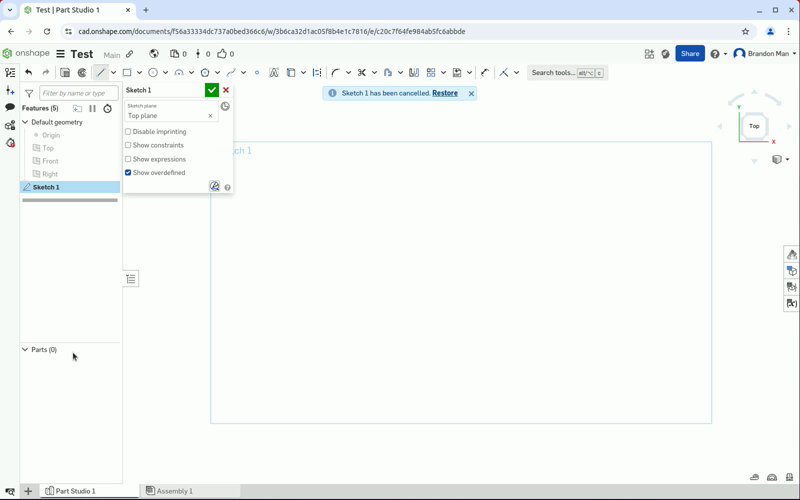
mouse_move(460, 282)
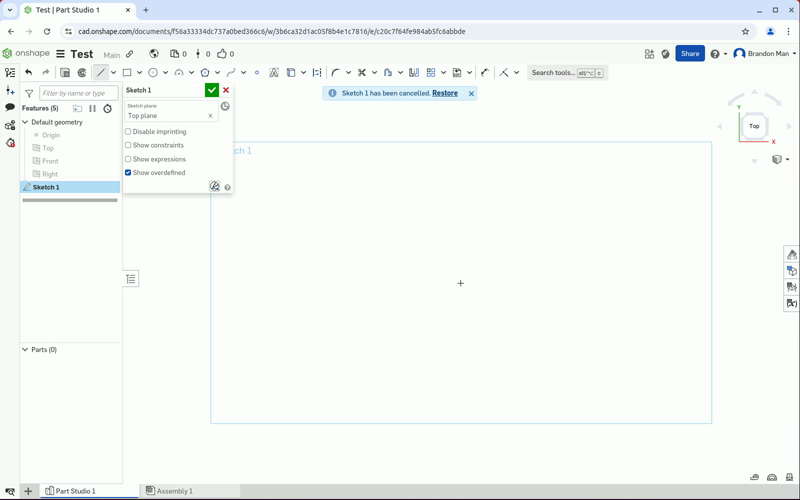
click(460, 282)
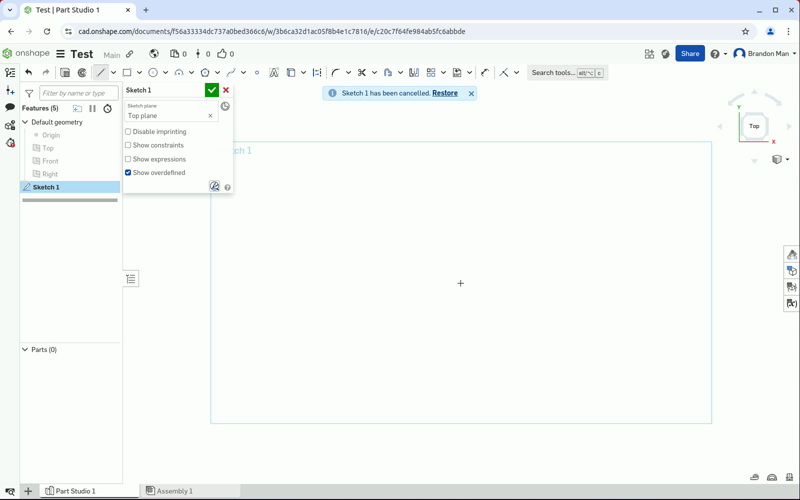
key_up(shift)
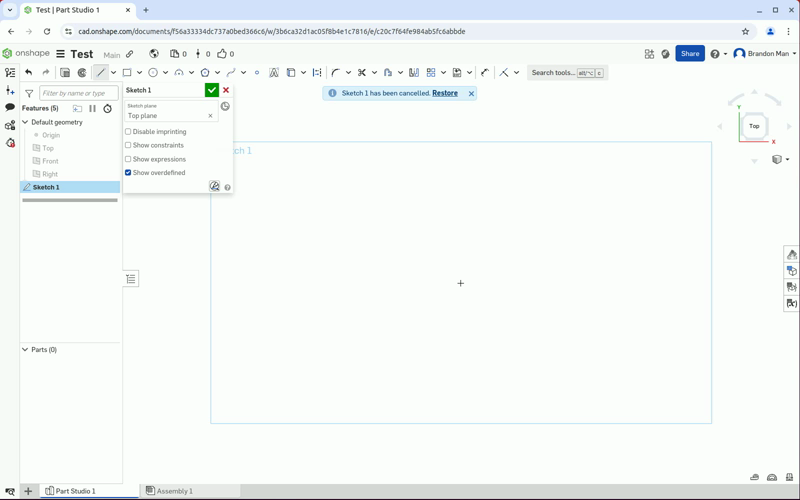
key_down(shift)
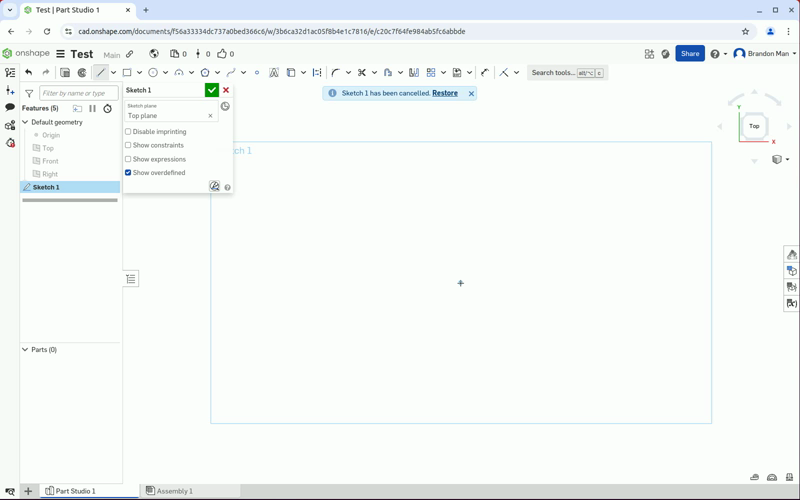
mouse_move(573, 282)
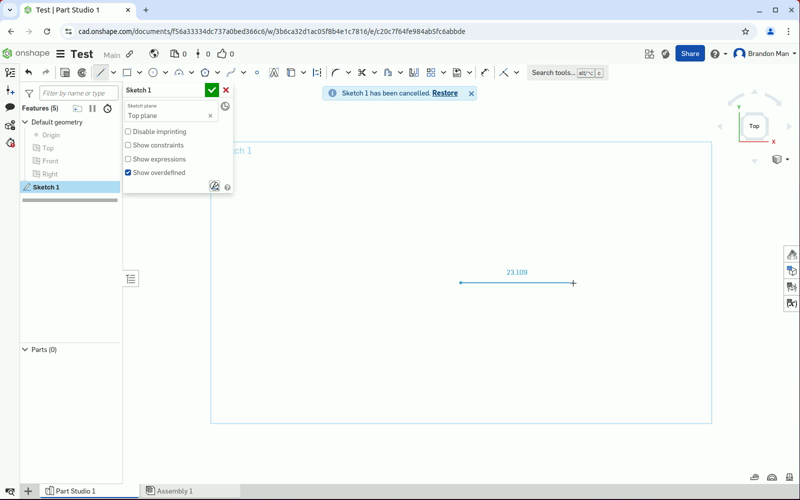
click(573, 282)
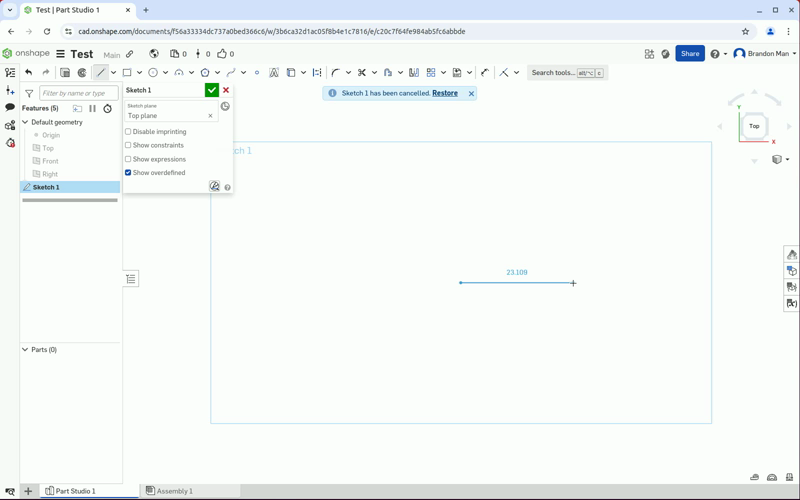
key_up(shift)
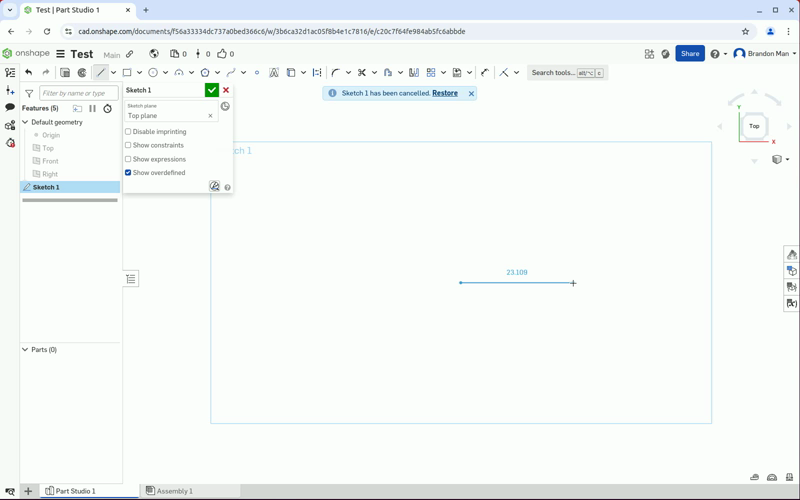
key_down(shift)
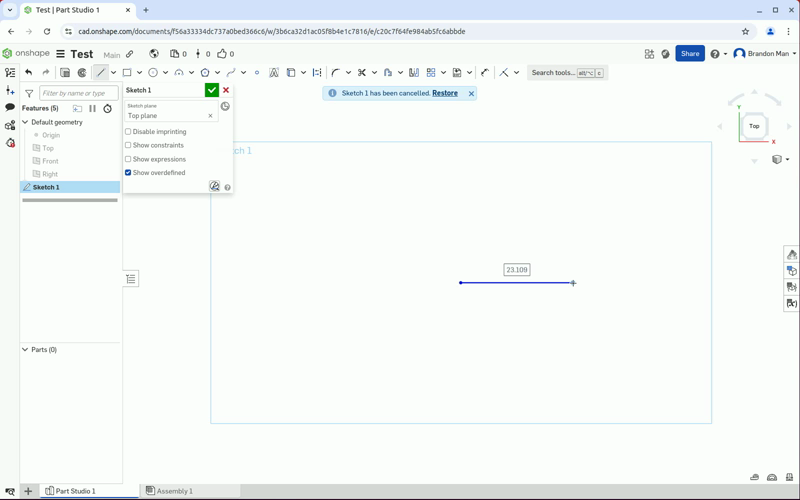
mouse_move(573, 170)
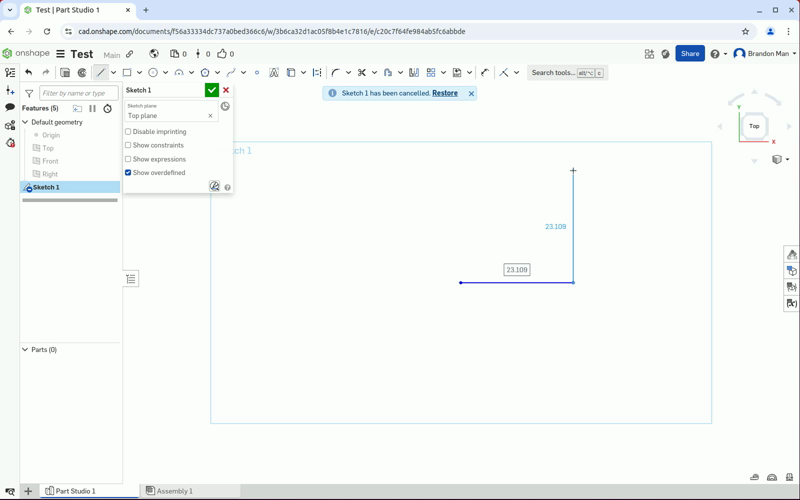
click(573, 170)
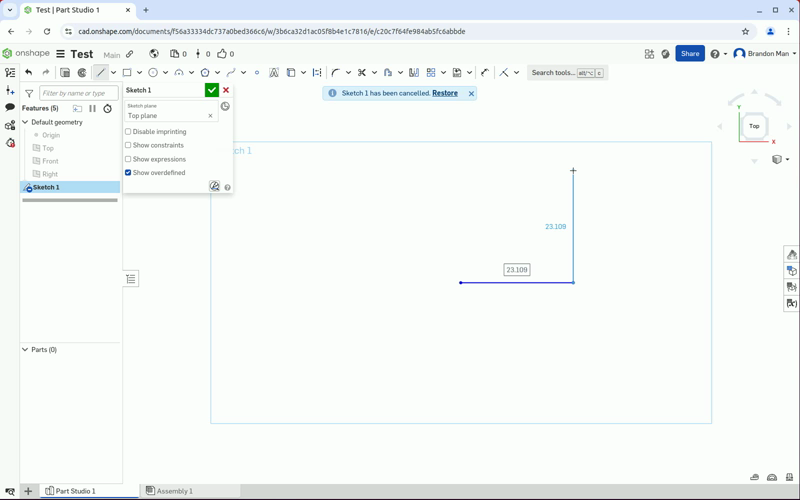
key_up(shift)
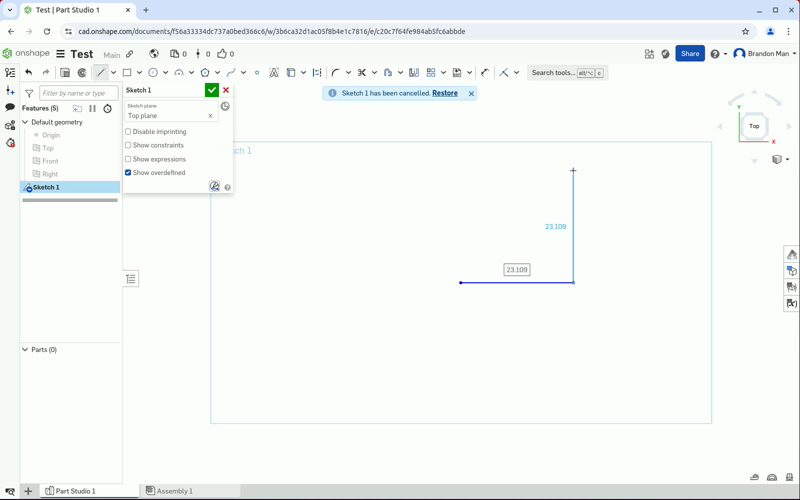
key_down(shift)
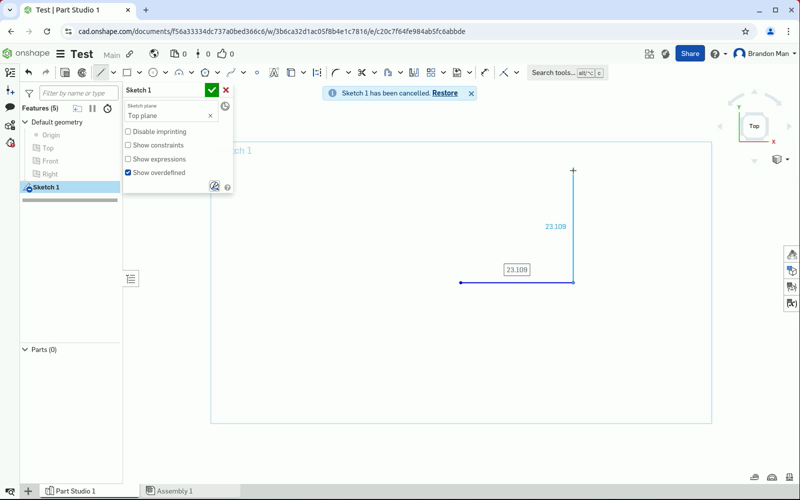
mouse_move(460, 170)
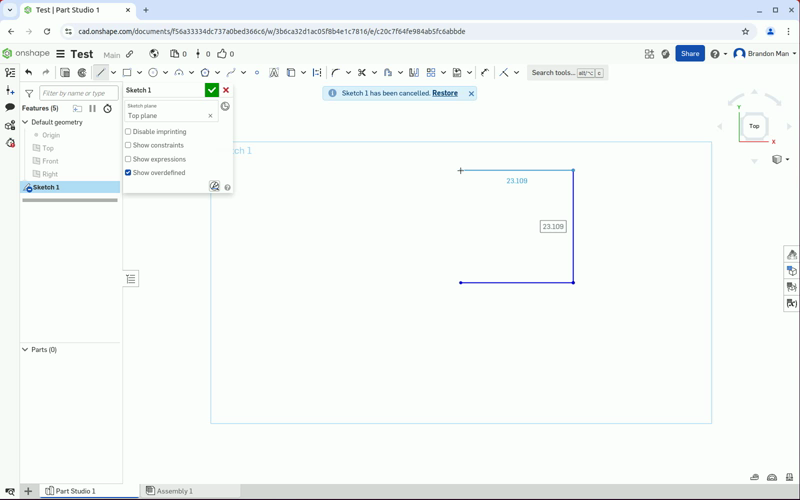
click(460, 170)
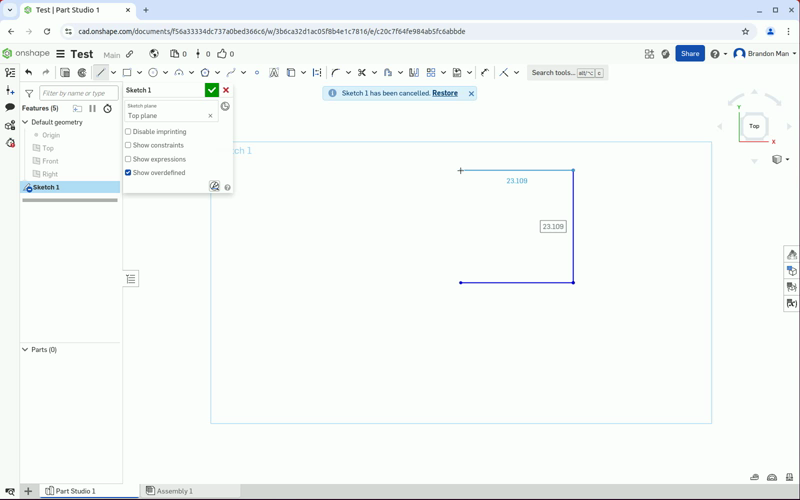
key_up(shift)
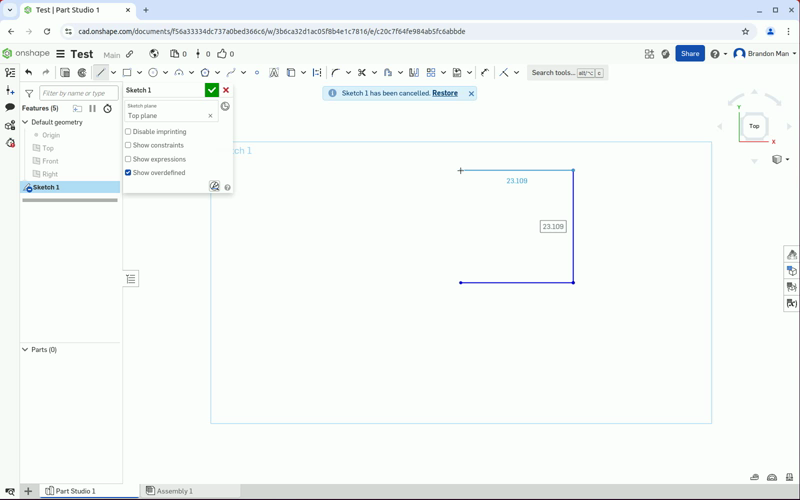
key_down(shift)
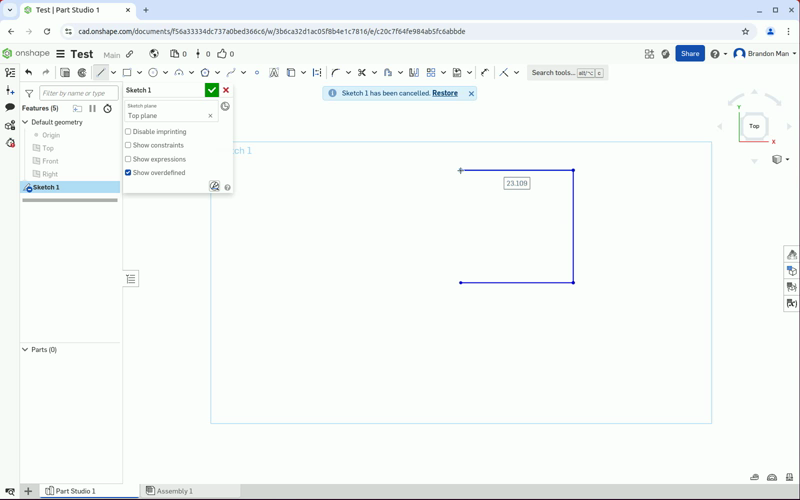
mouse_move(460, 282)
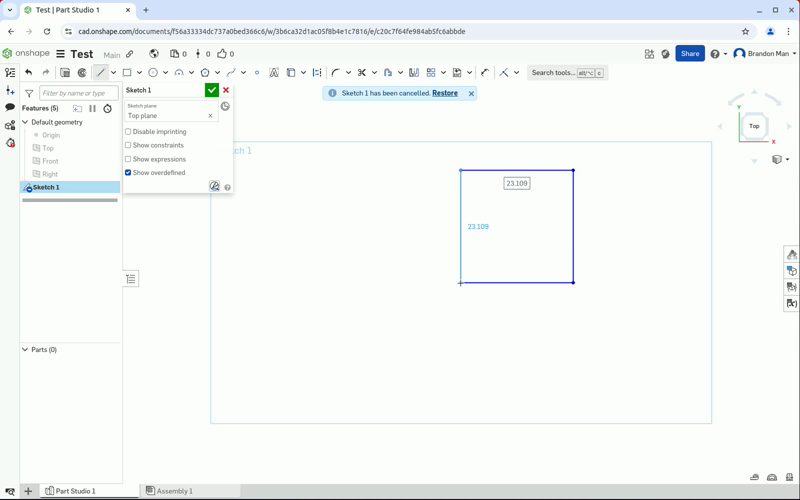
key_up(shift)
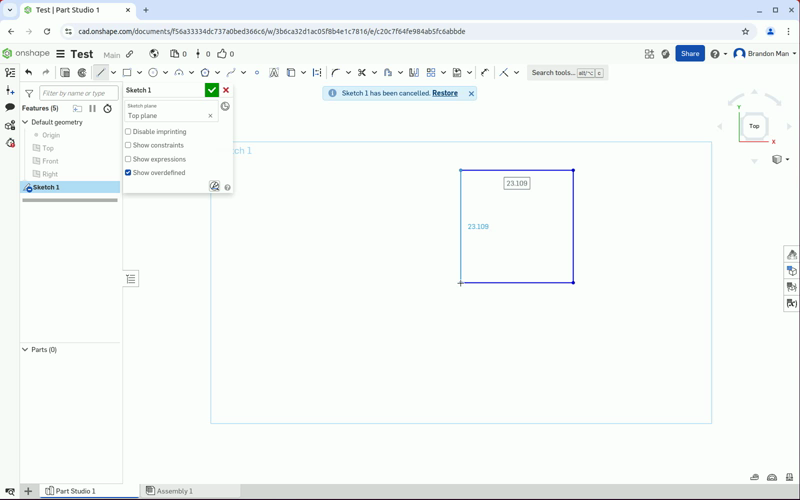
click(460, 282)
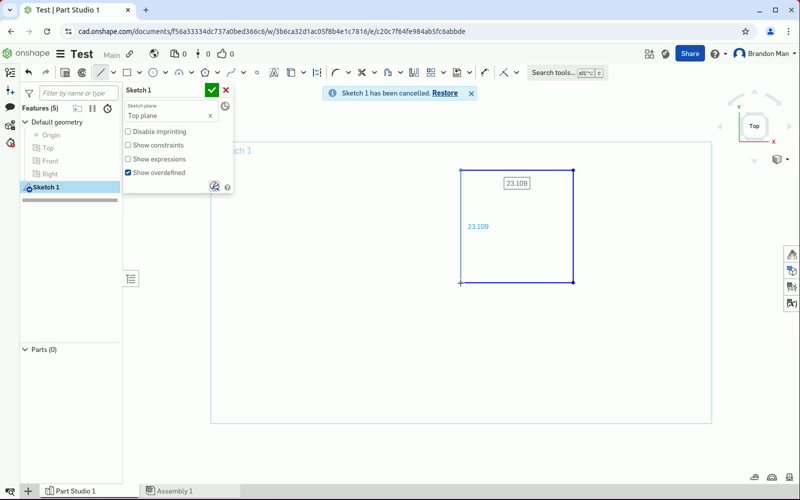
key(esc)
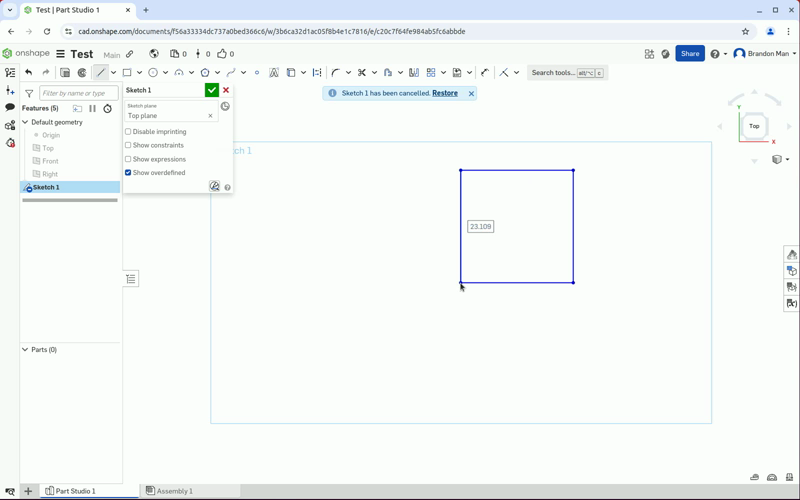
mouse_move(519, 226)
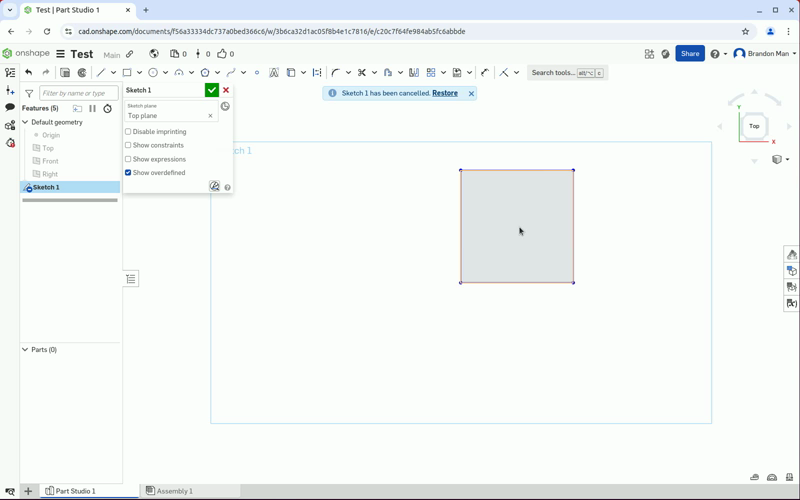
click(519, 226)
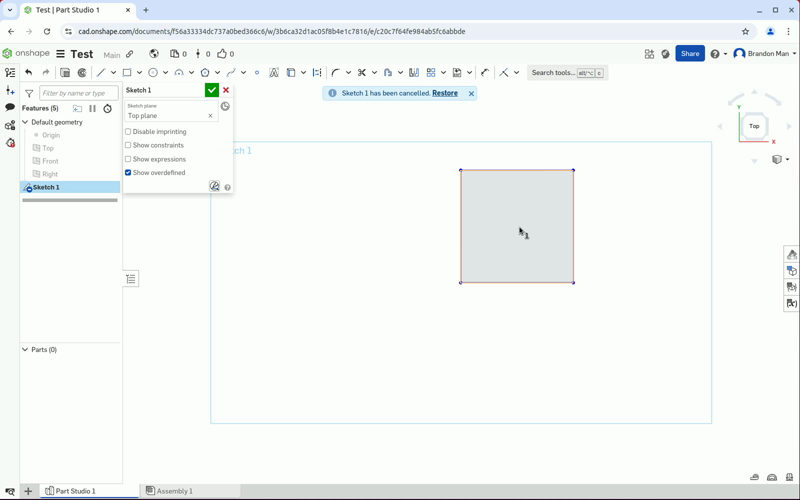
mouse_move(73, 352)
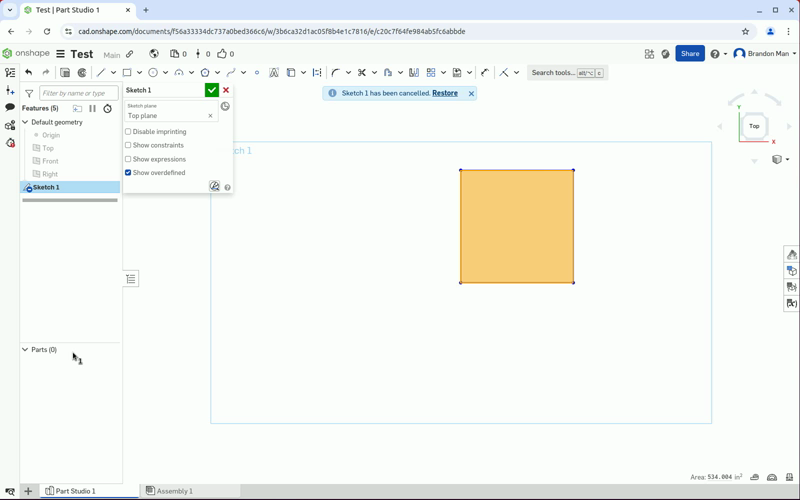
key(shift+y)
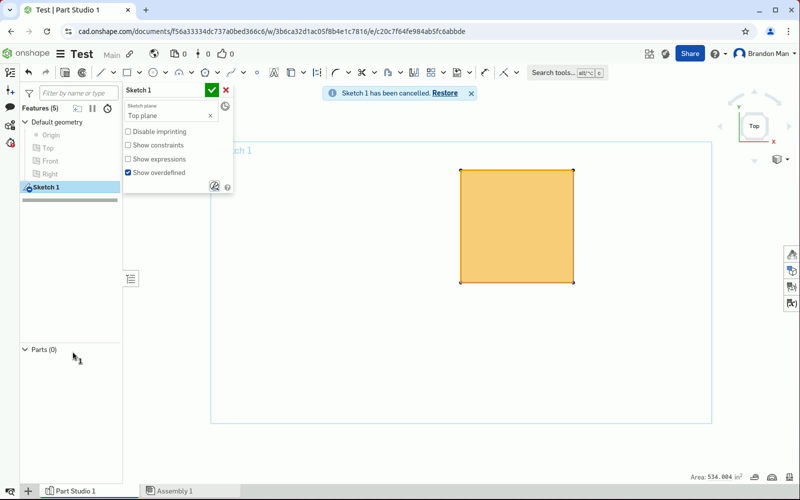
key(shift+e)
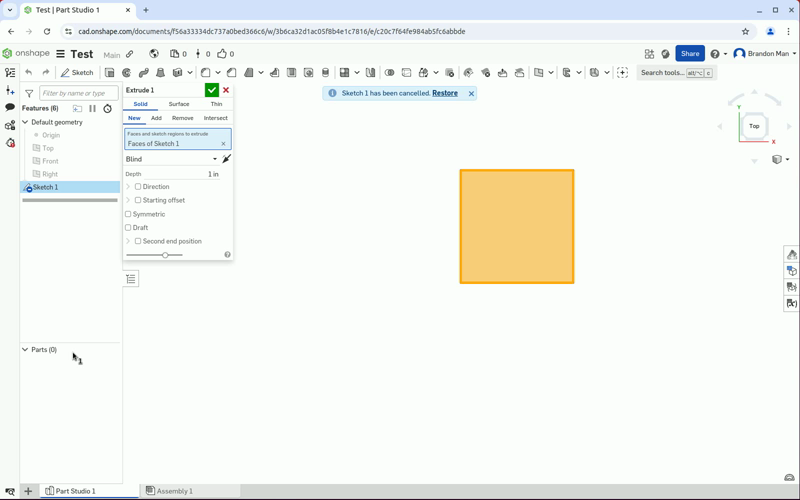
mouse_move(143, 106)
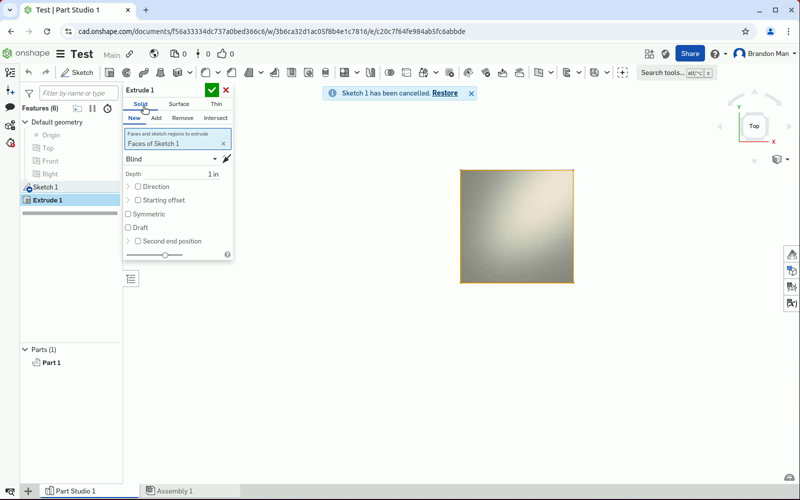
click(143, 106)
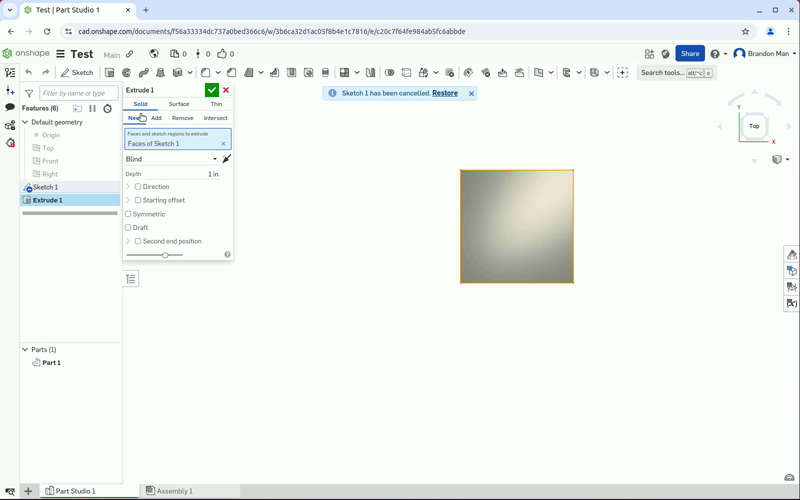
mouse_move(137, 120)
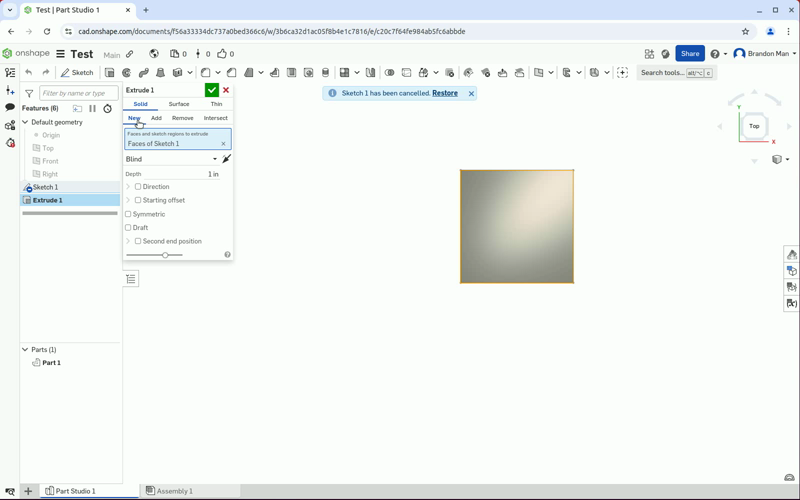
click(137, 120)
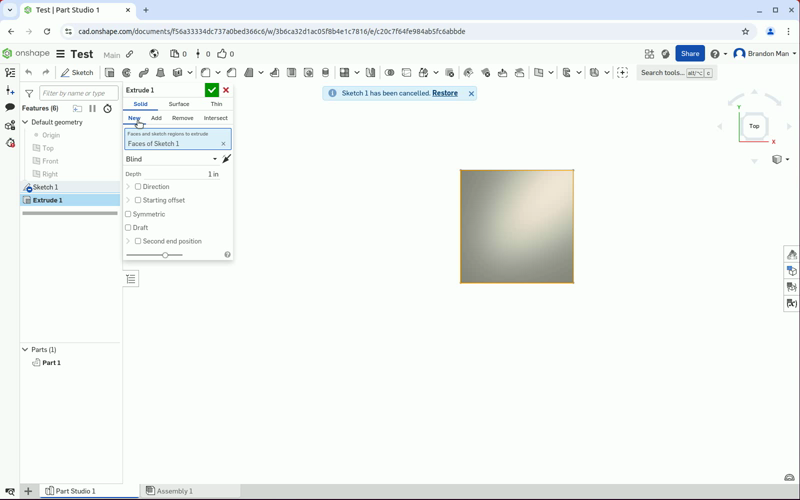
key(tab, 4)
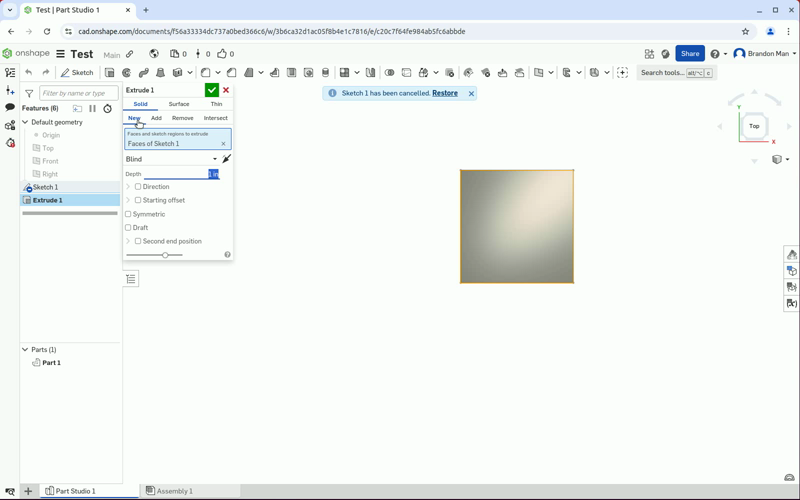
text(23.108)
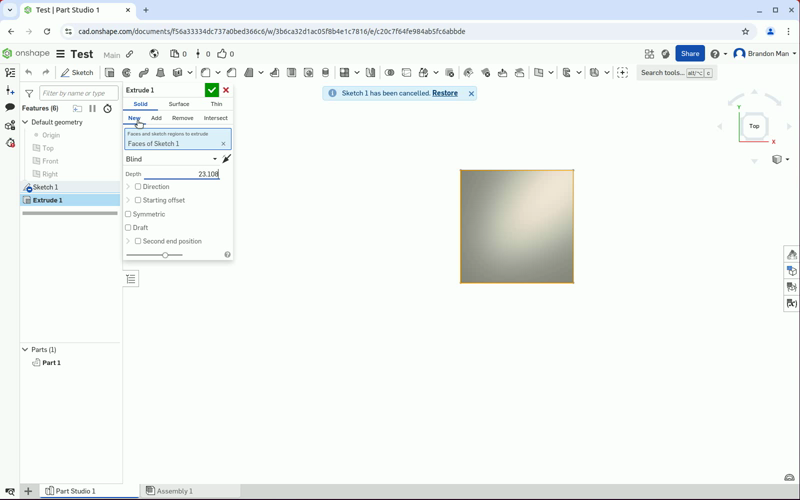
key(enter)
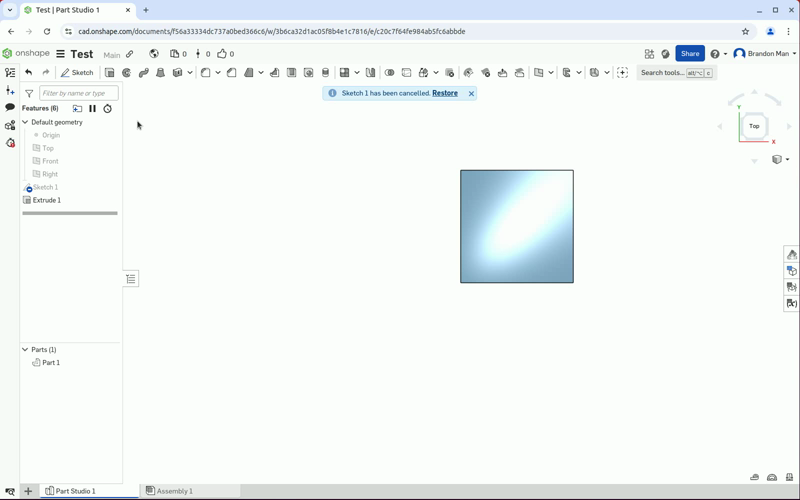
key(shift+h)
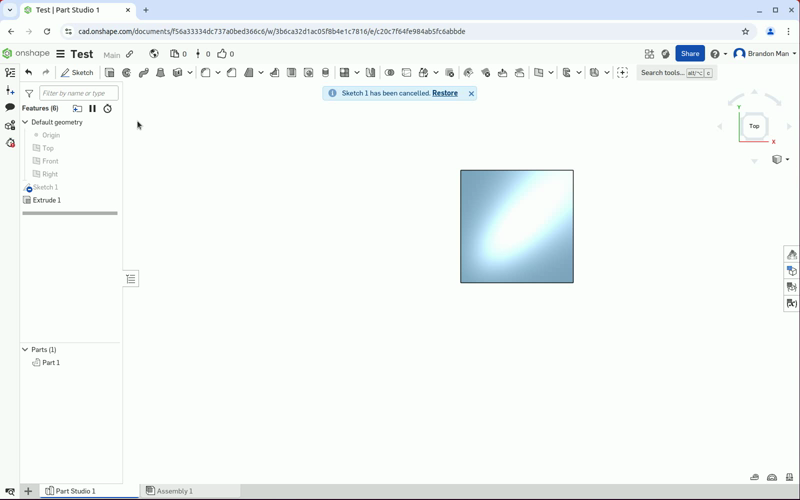
key(shift+h)
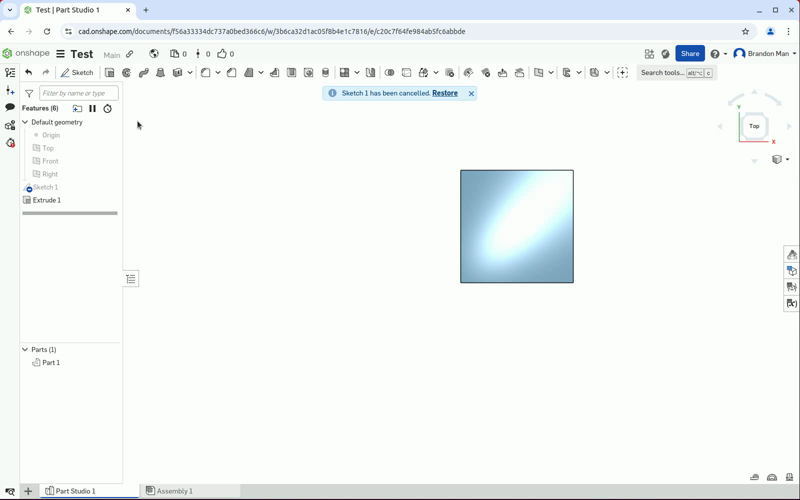
mouse_move(73, 189)
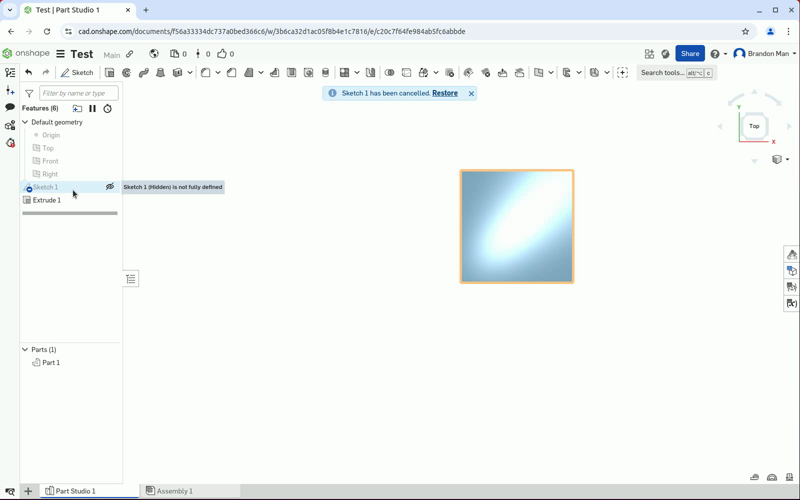
click(73, 189)
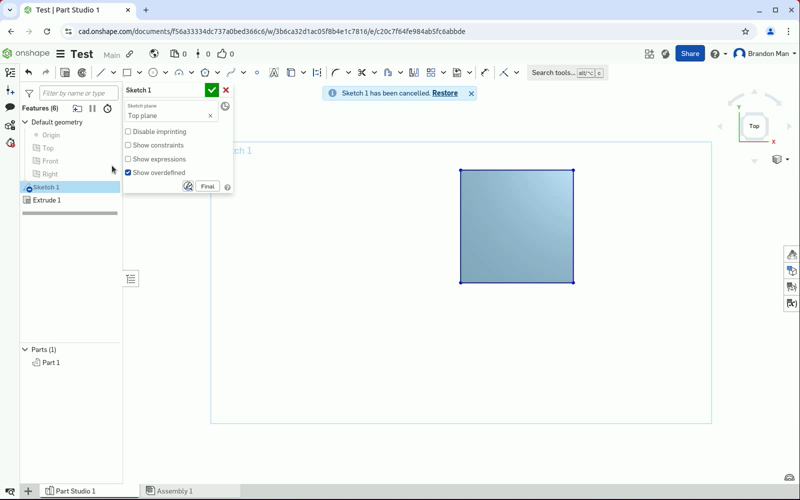
mouse_move(229, 92)
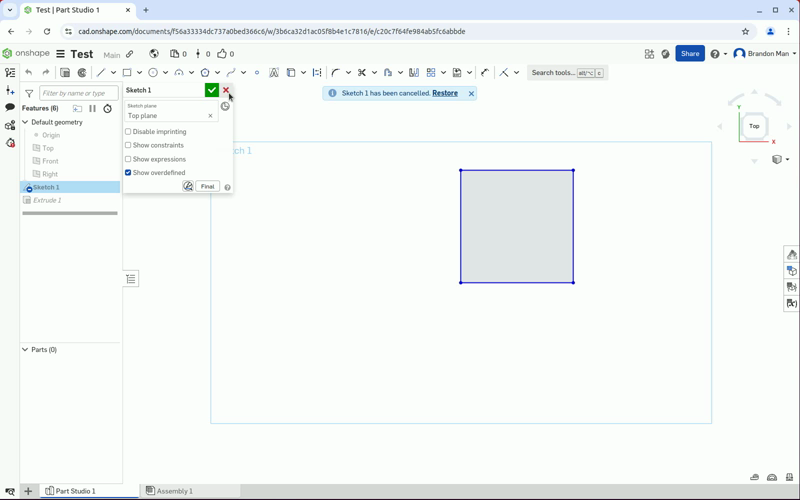
click(229, 92)
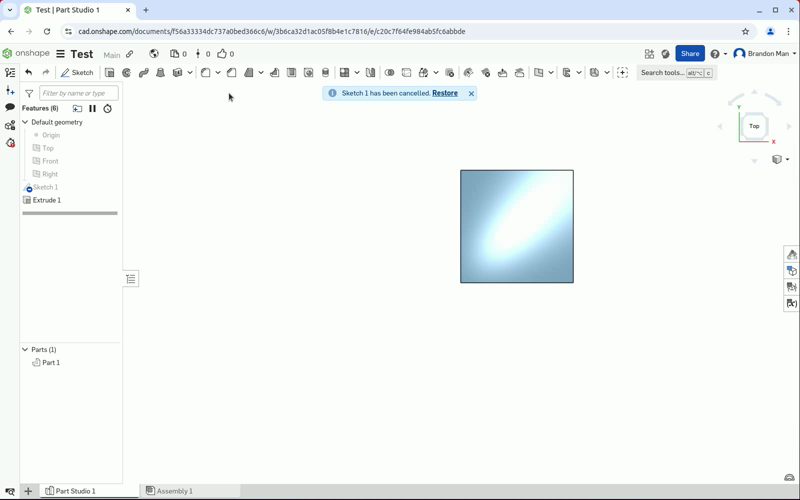
mouse_move(73, 352)
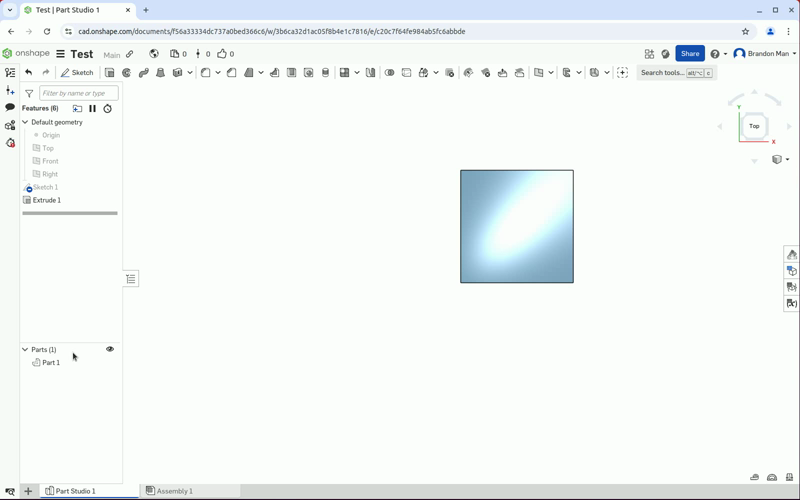
key(y)
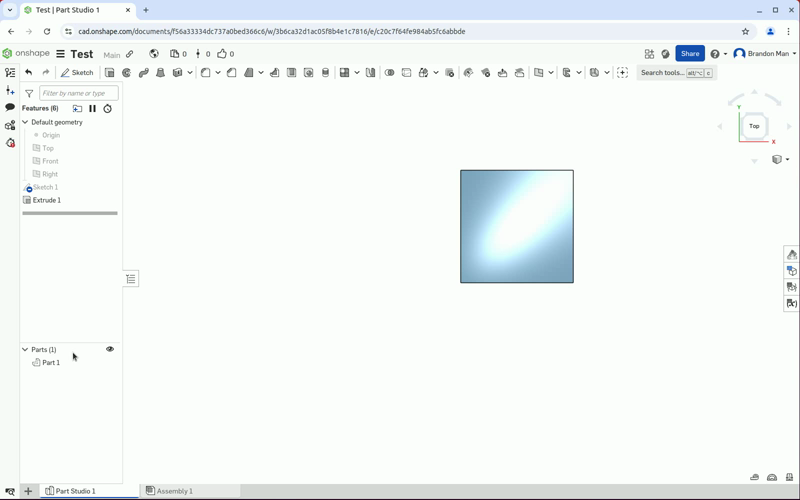
key(shift+p)
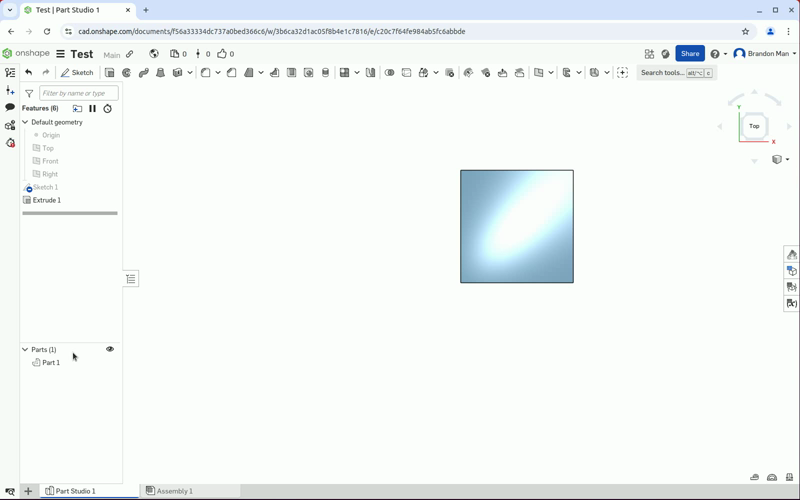
key(space)
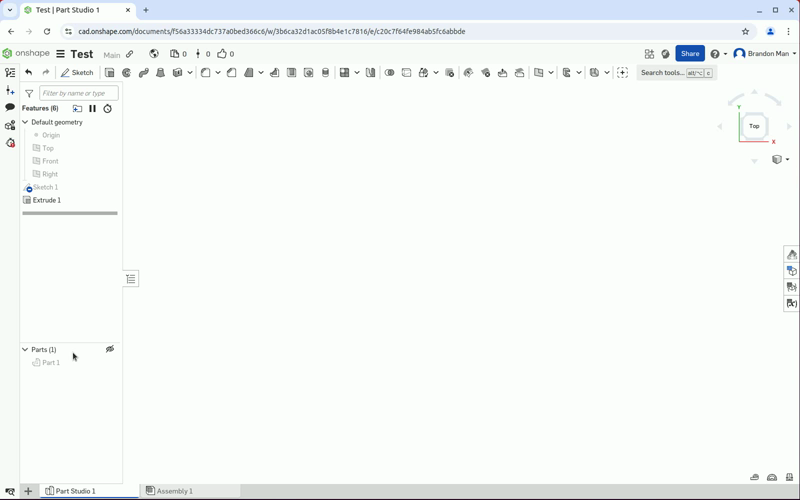
key_down(shift)
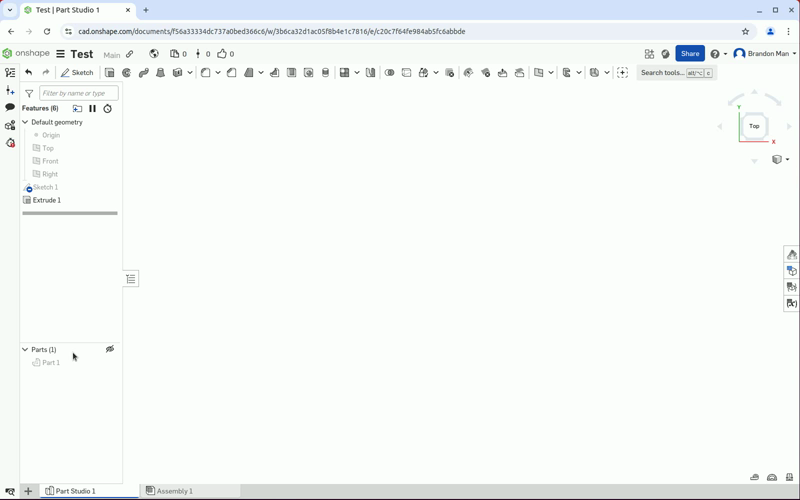
key(up)
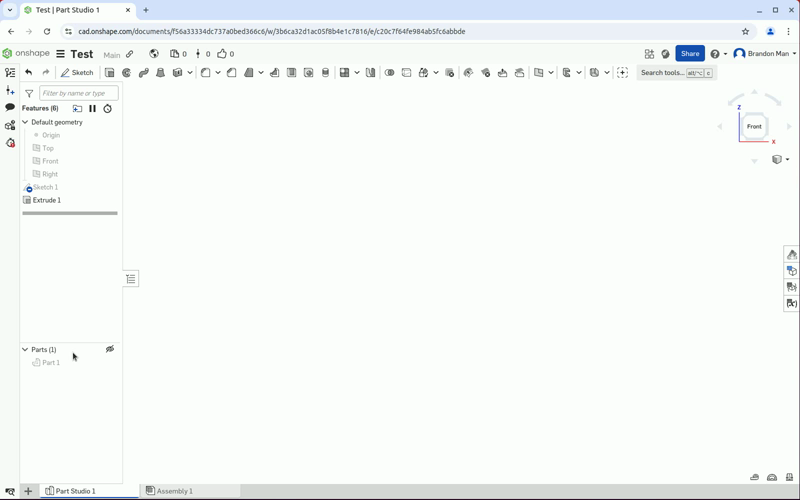
key_up(shift)
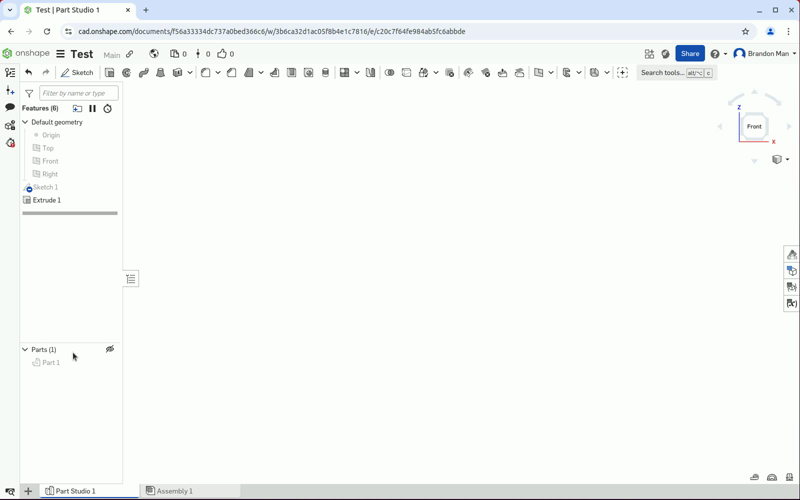
key(space)
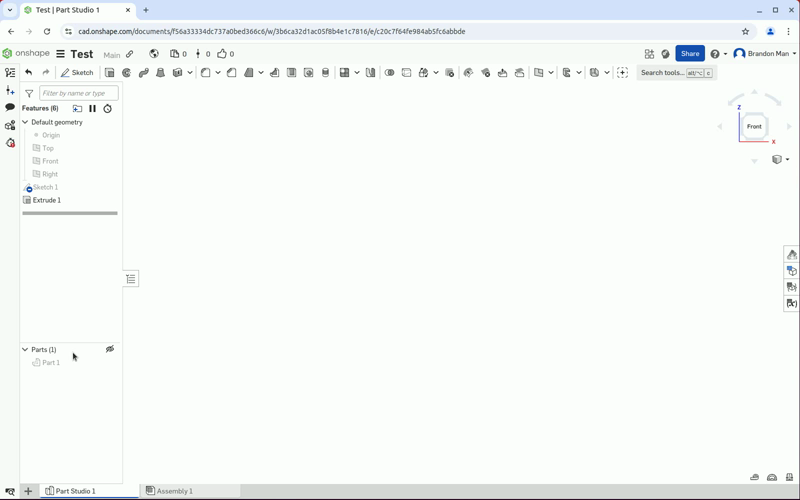
key_down(shift)
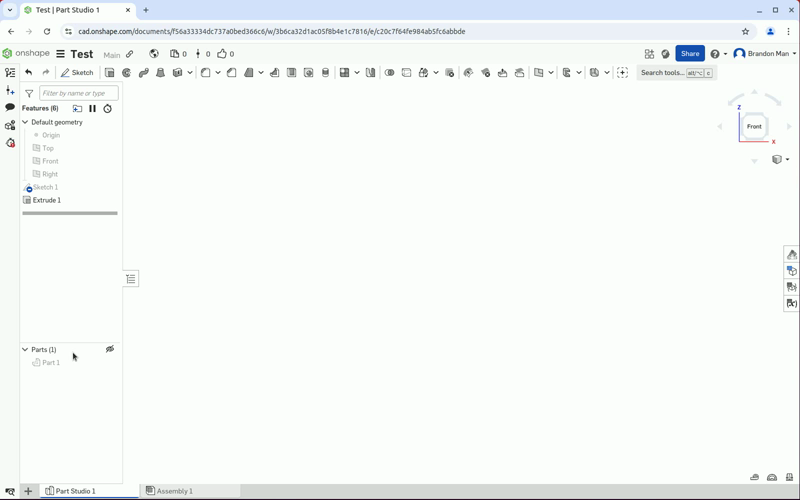
key(left)
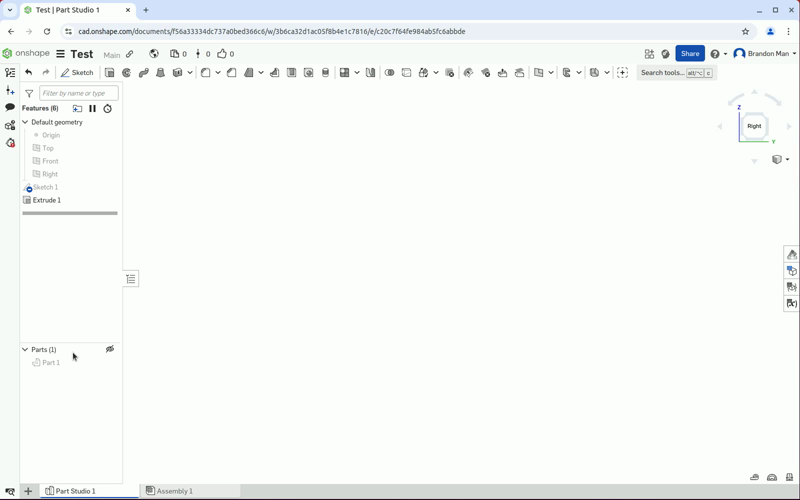
key_up(shift)
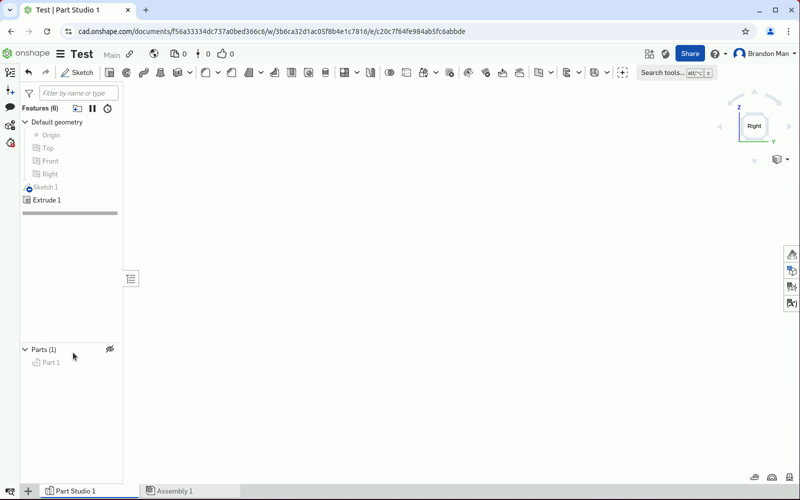
mouse_move(73, 352)
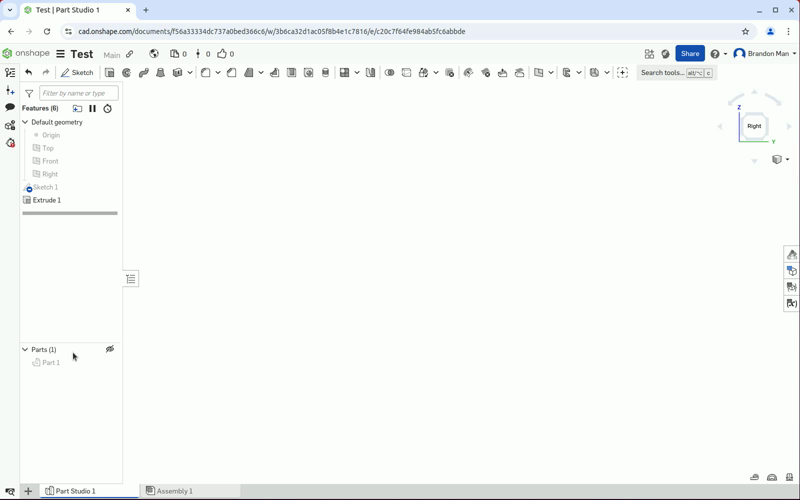
key(shift+y)
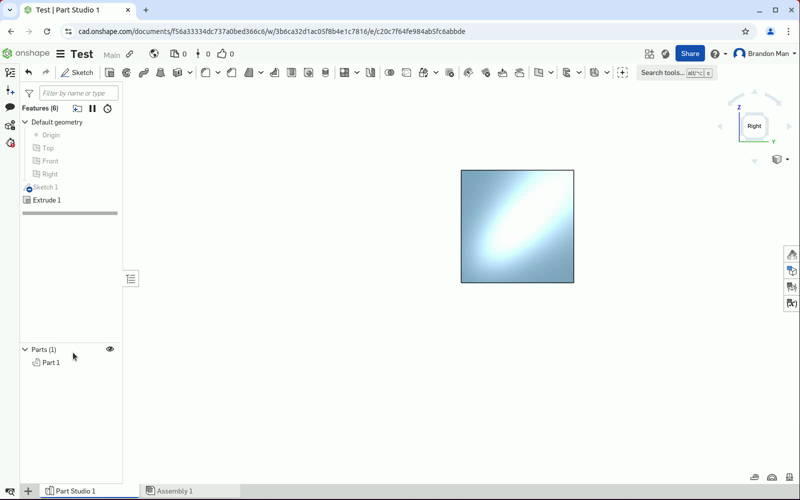
mouse_move(541, 75)
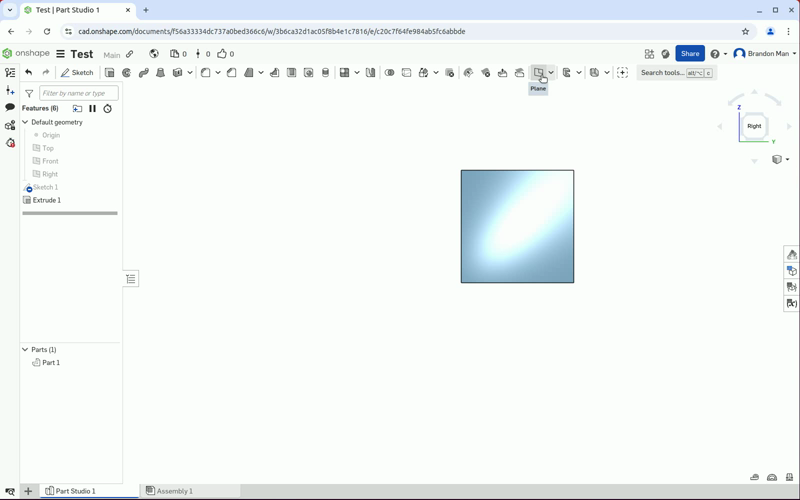
click(541, 75)
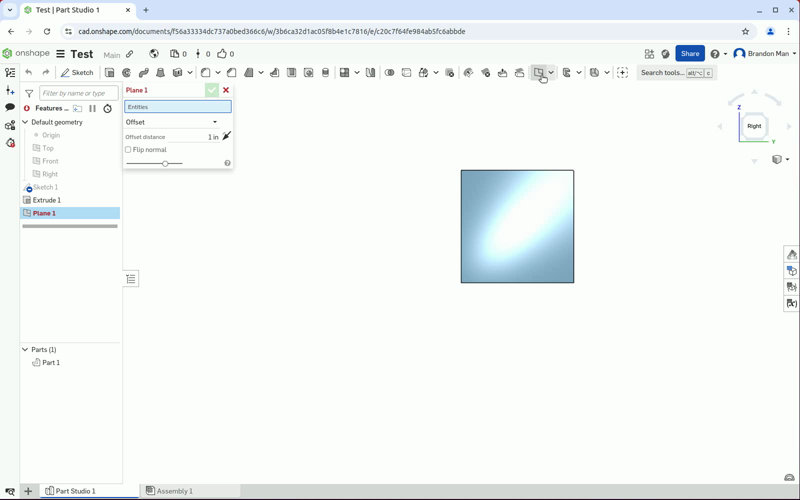
mouse_move(73, 176)
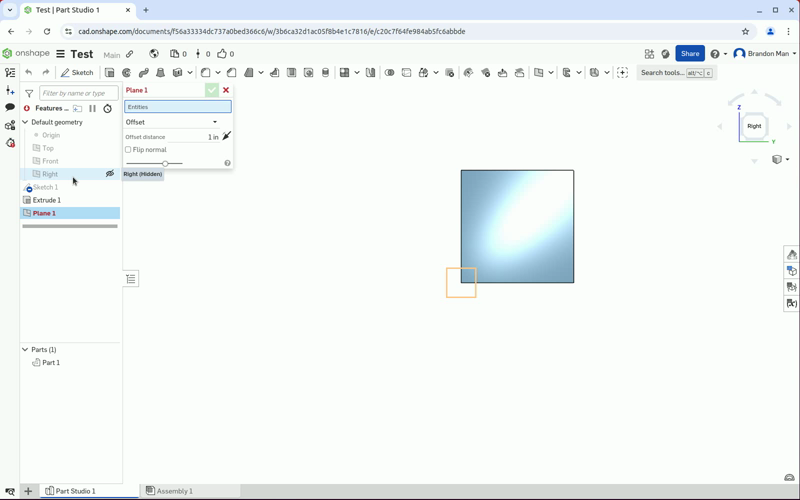
click(73, 176)
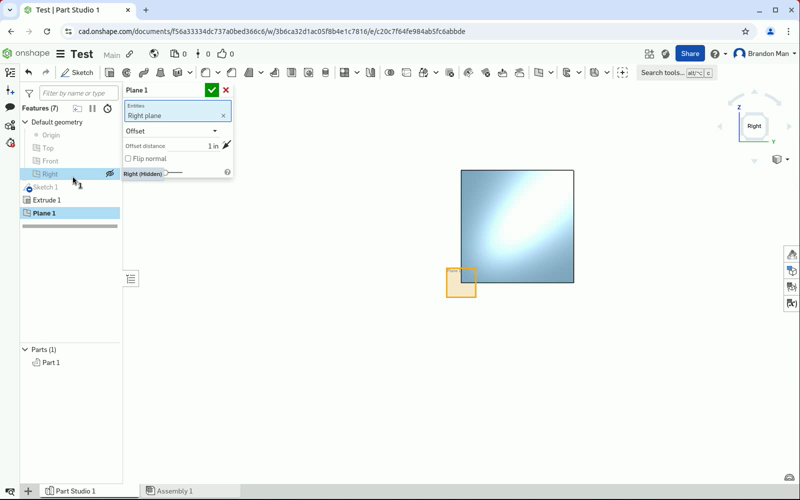
key(tab, 2)
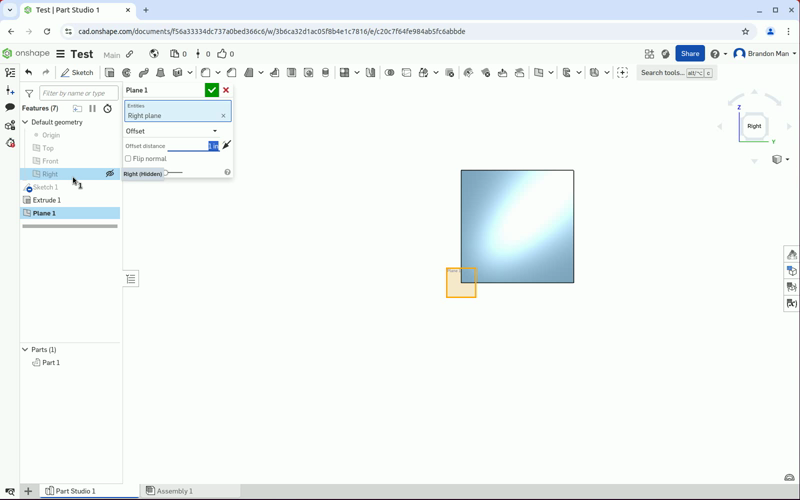
text(23.108)
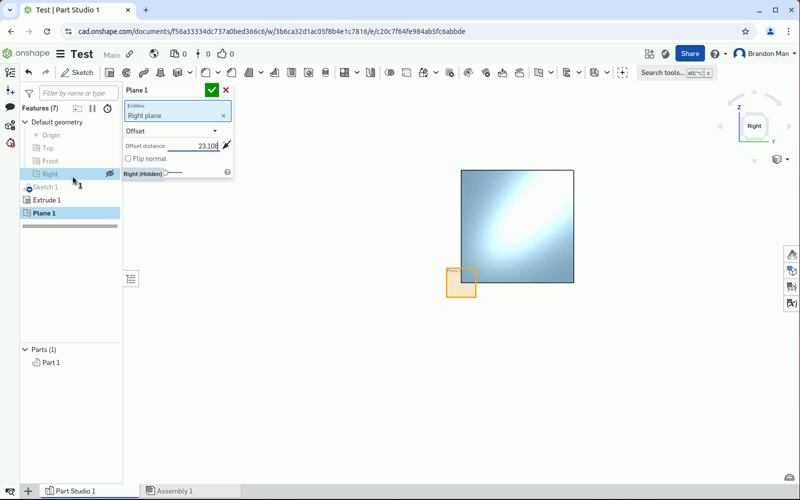
key(enter, 2)
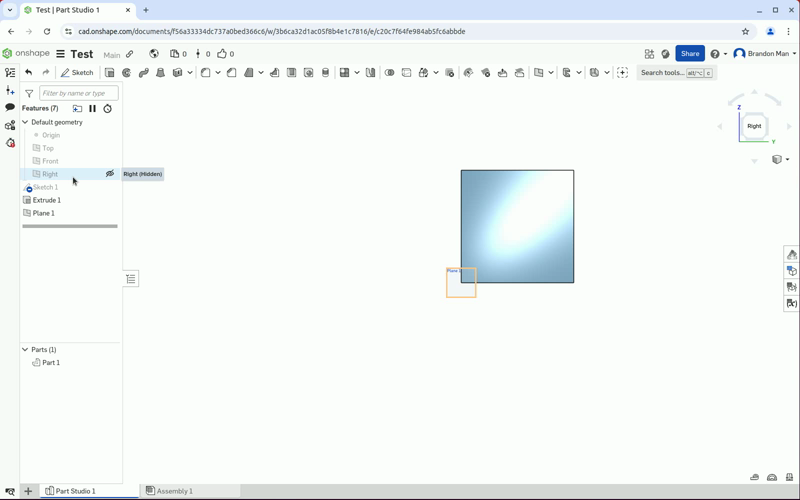
key(shift+s)
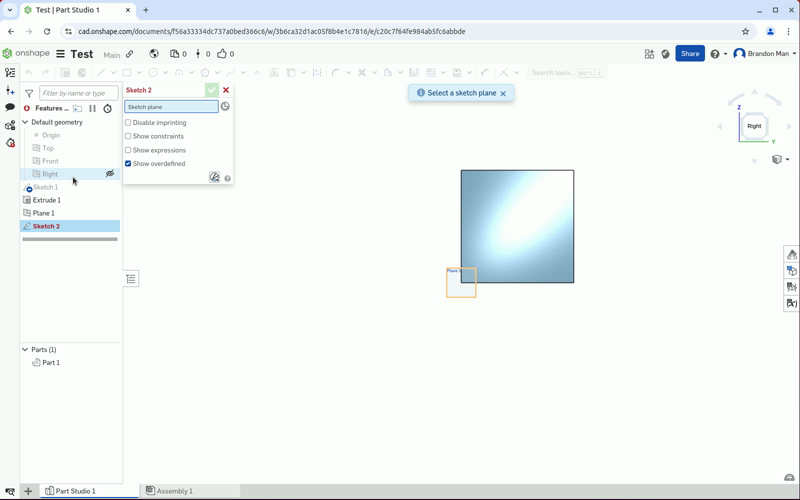
mouse_move(73, 215)
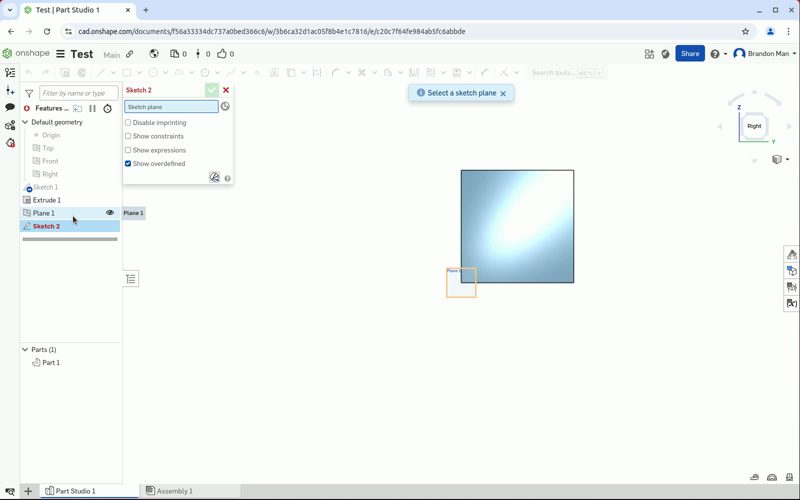
click(73, 215)
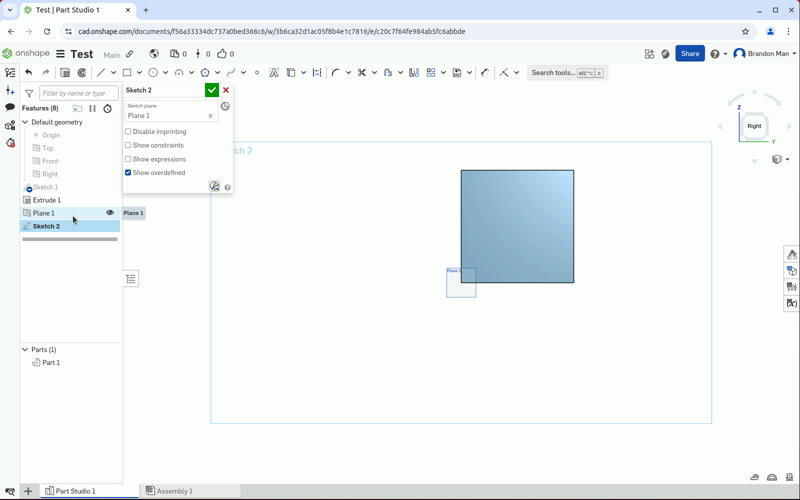
mouse_move(73, 352)
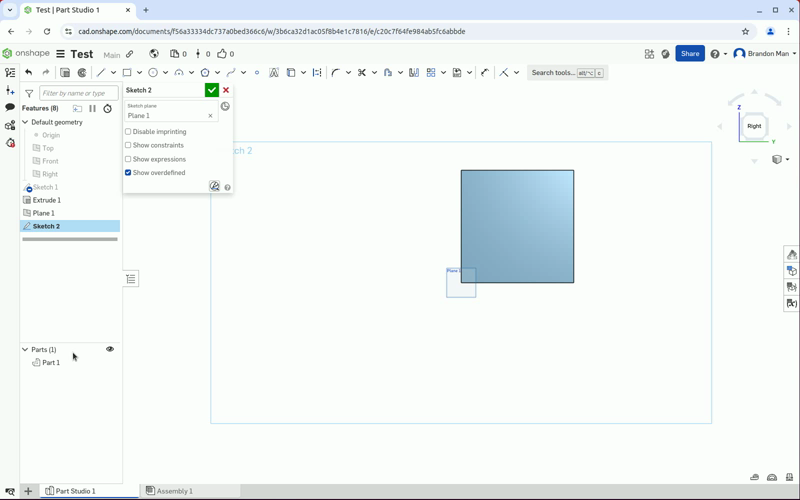
key(y)
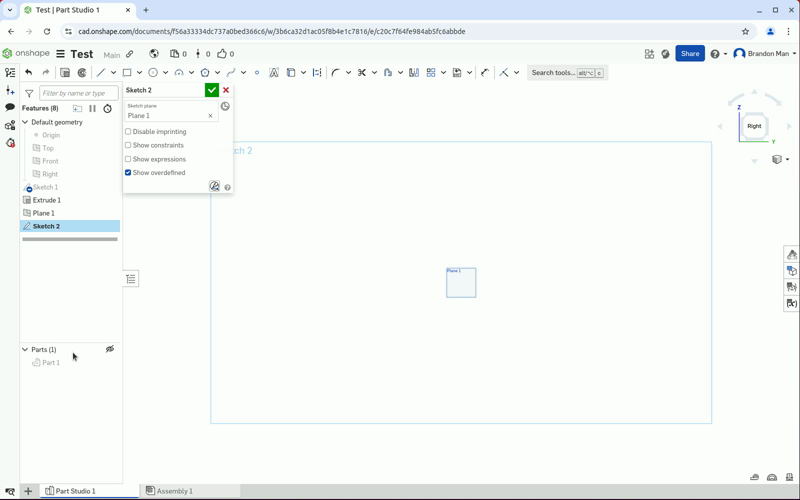
key(l)
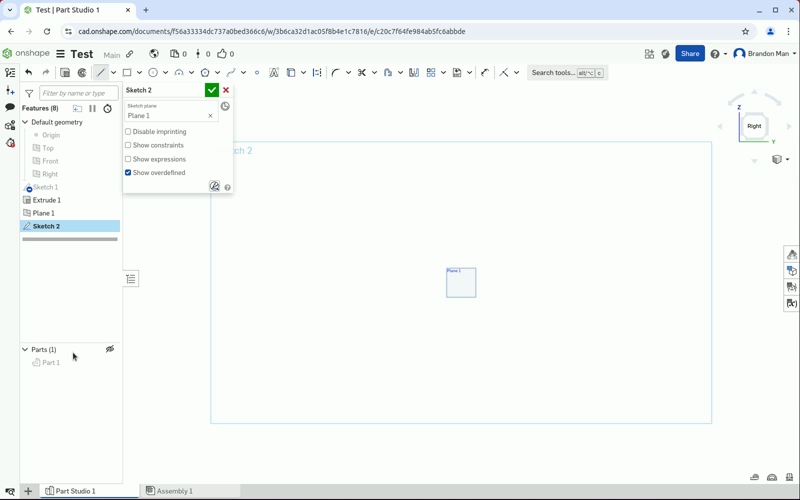
key_down(shift)
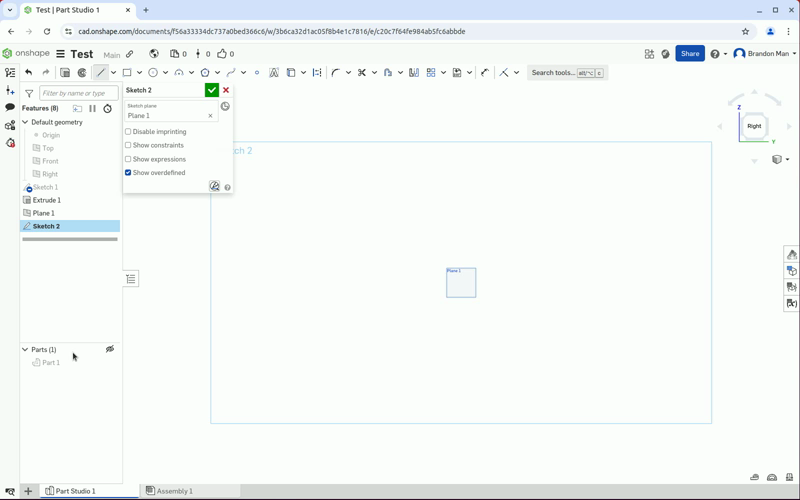
mouse_move(505, 282)
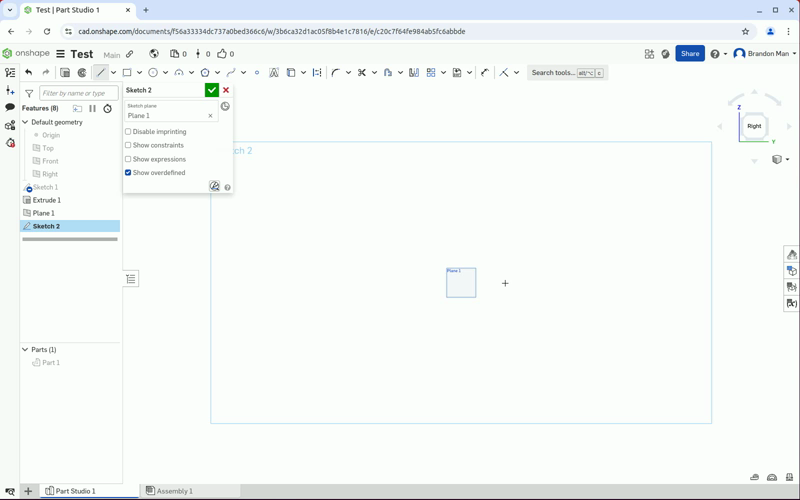
click(505, 282)
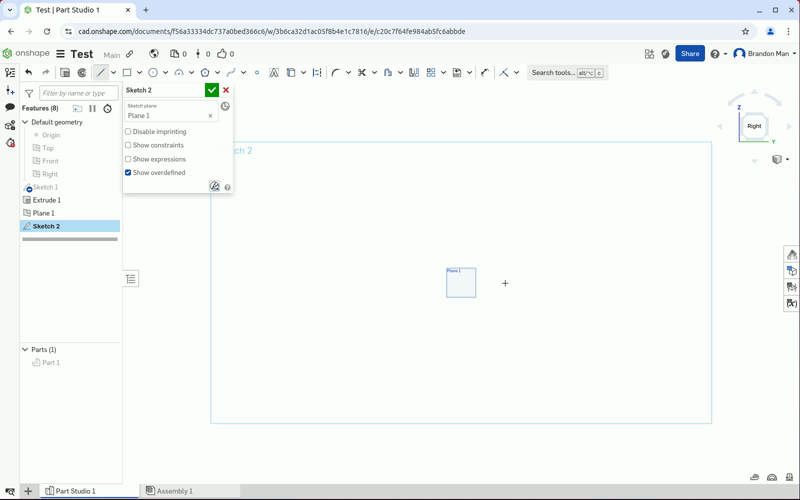
key_up(shift)
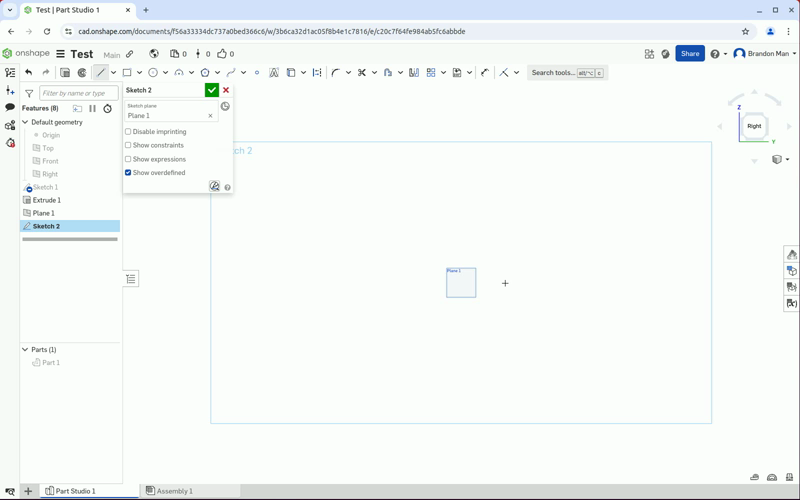
key_down(shift)
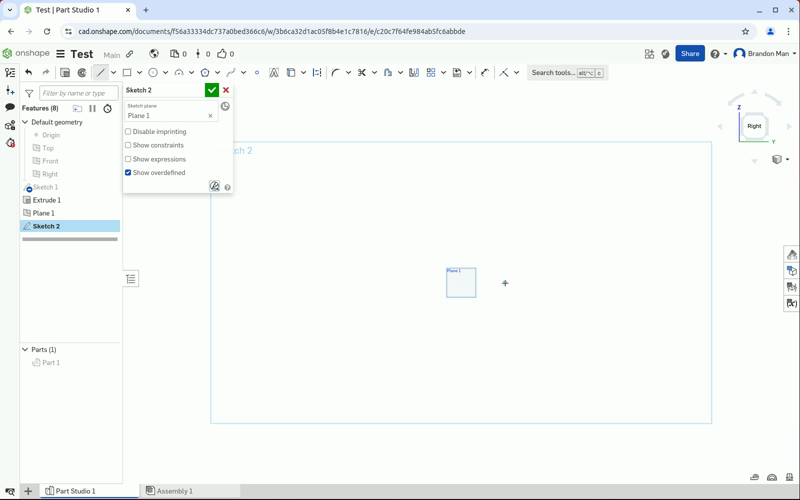
mouse_move(535, 282)
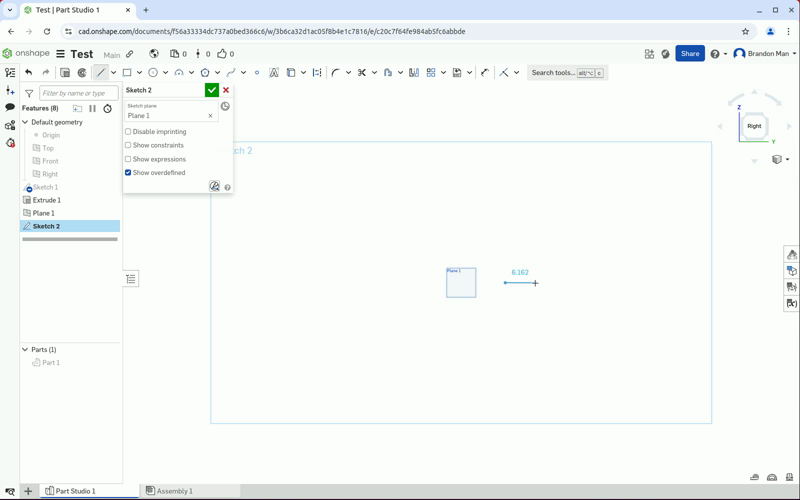
mouse_move(550, 282)
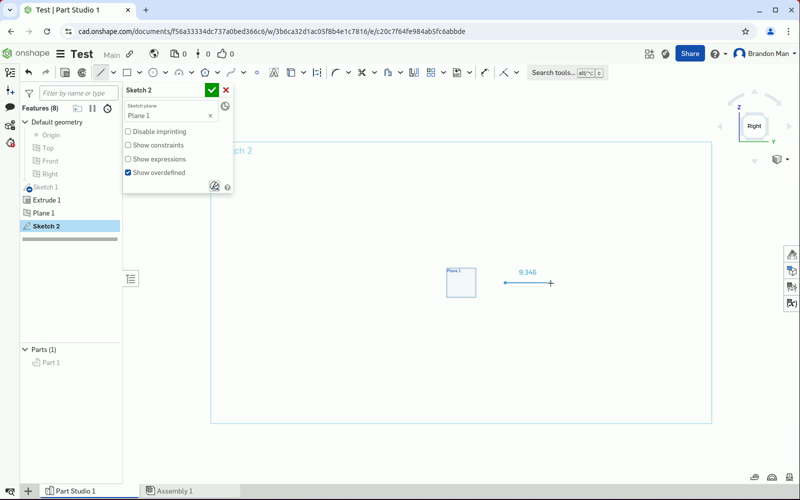
click(550, 282)
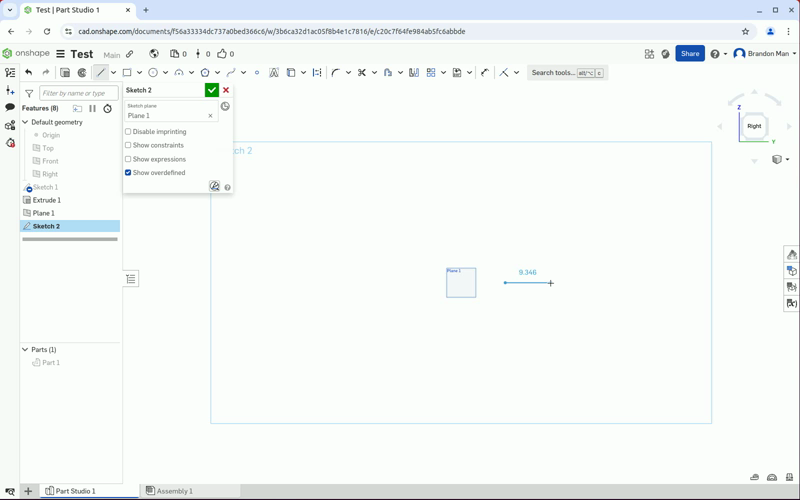
key_up(shift)
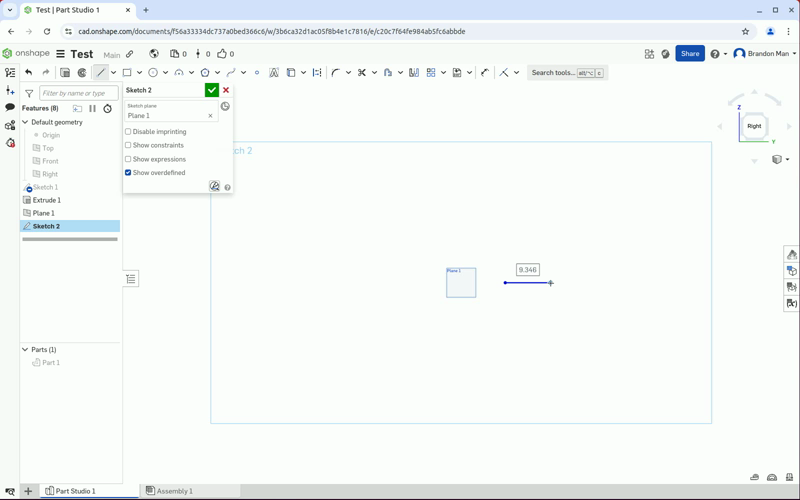
key_down(shift)
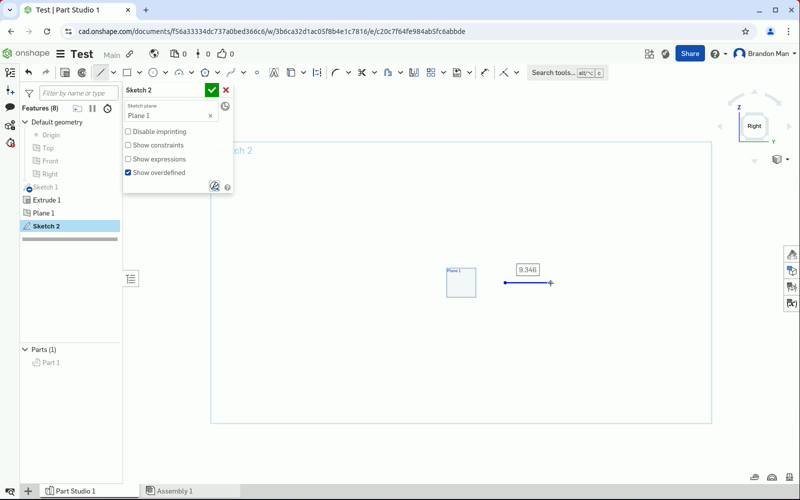
mouse_move(580, 282)
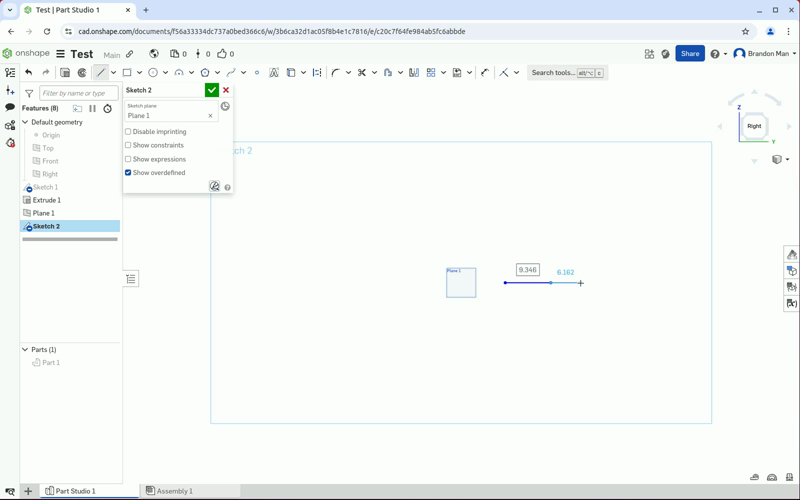
mouse_move(550, 260)
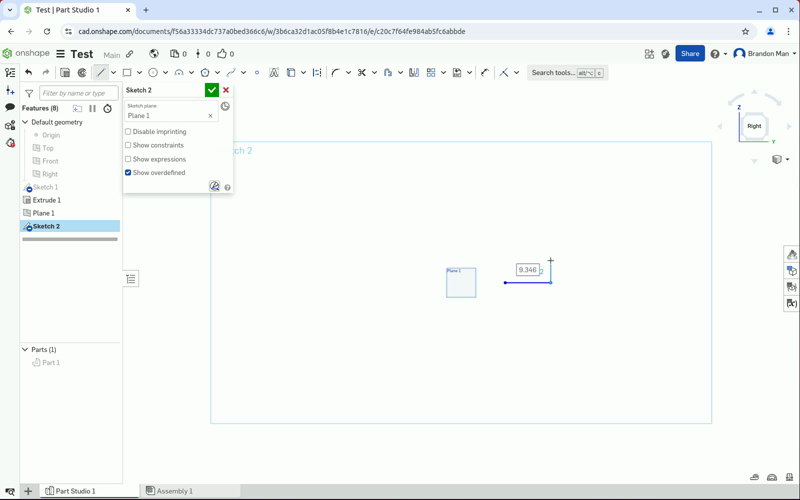
click(550, 260)
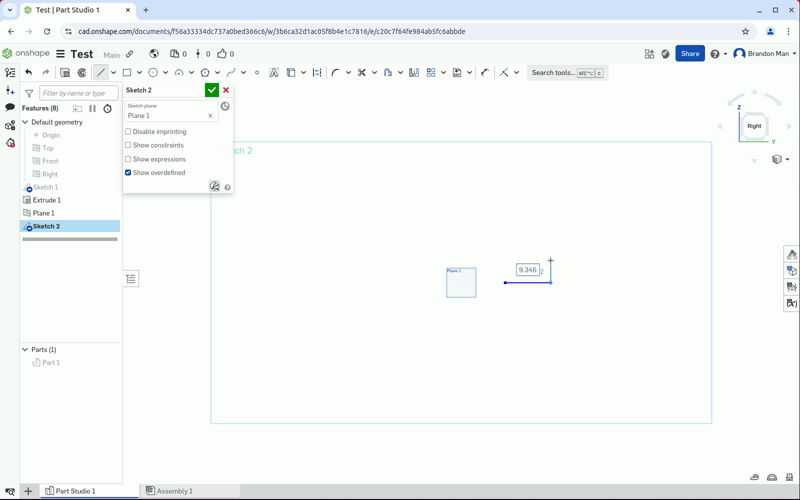
key_up(shift)
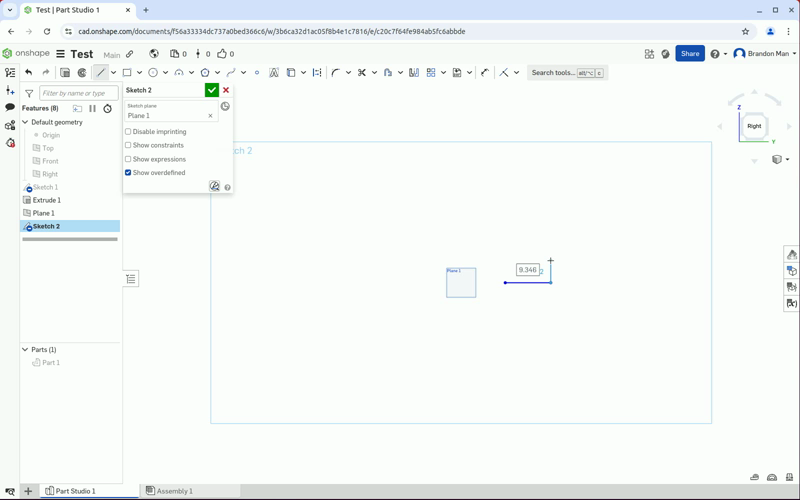
key_down(shift)
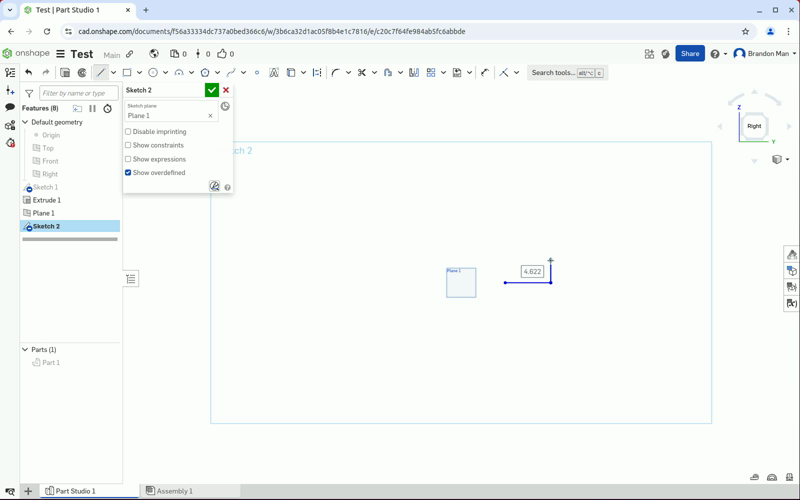
mouse_move(580, 260)
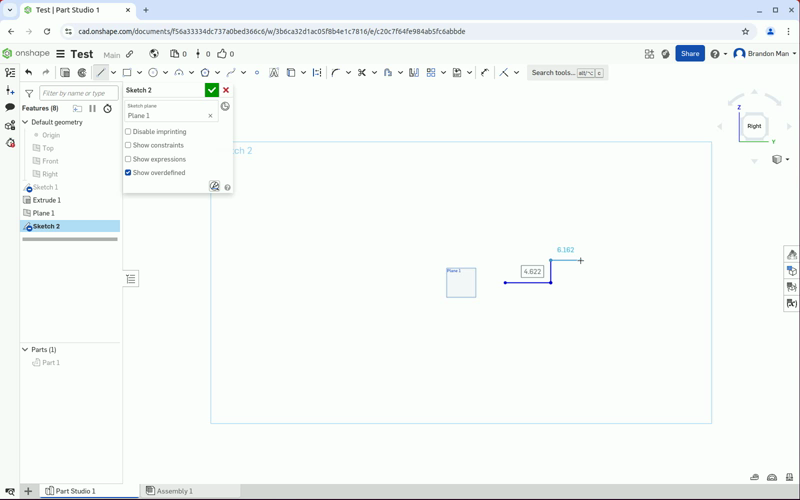
mouse_move(505, 260)
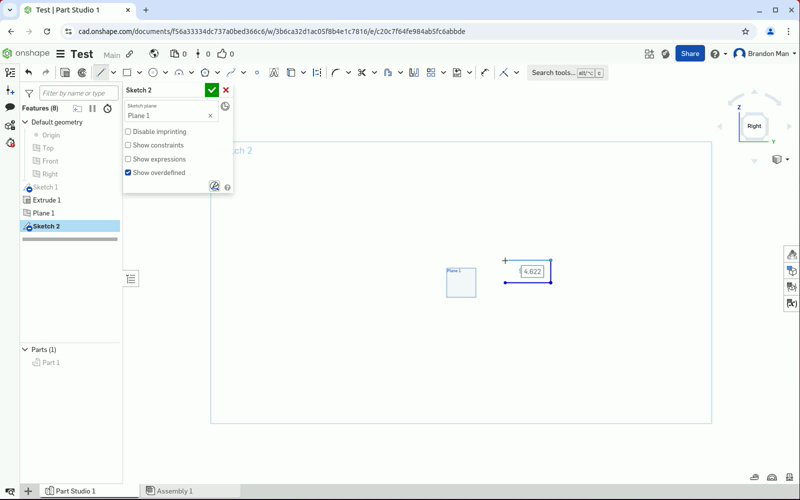
click(505, 260)
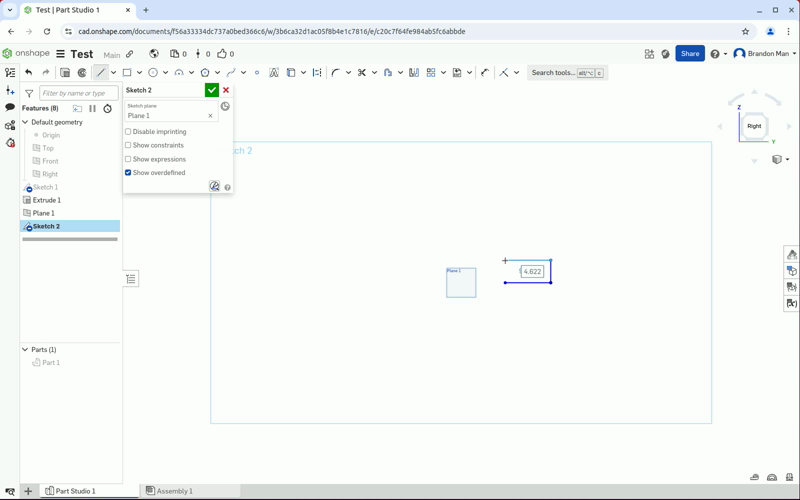
key_up(shift)
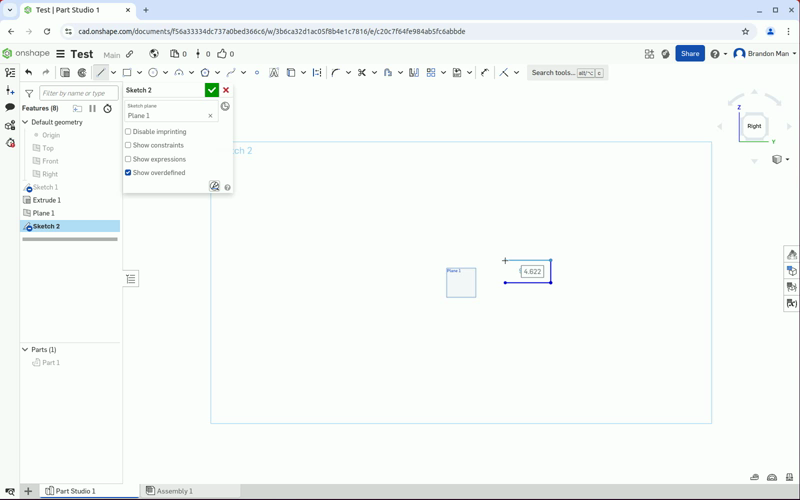
mouse_move(535, 260)
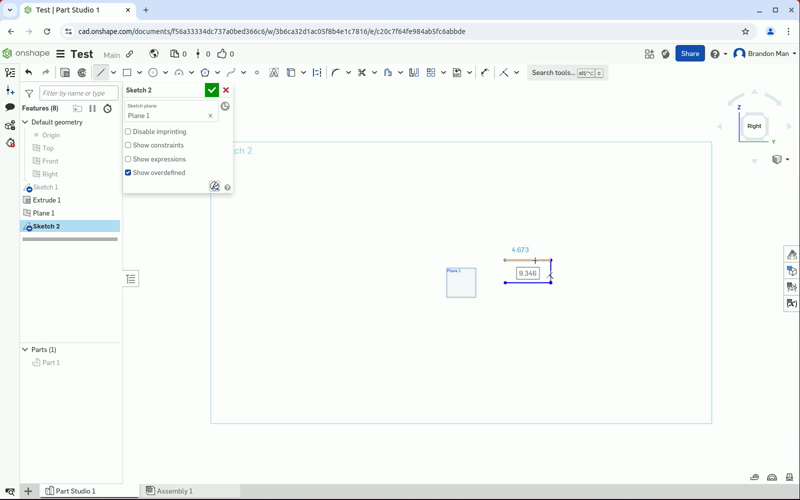
key_down(shift)
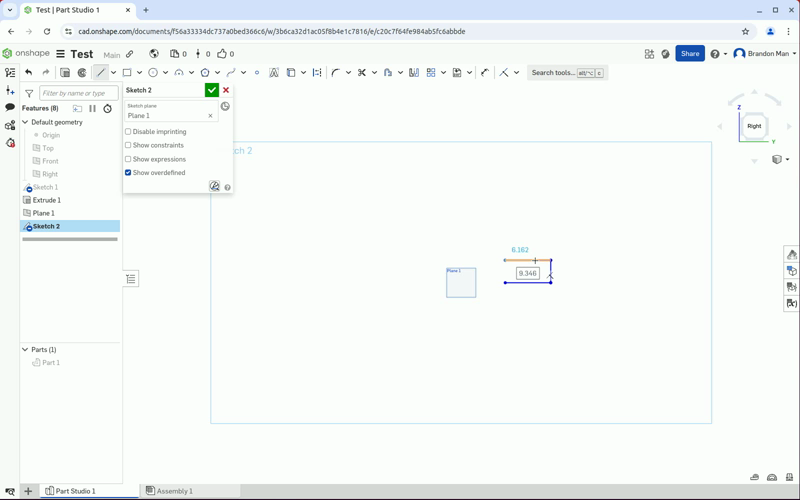
mouse_move(505, 282)
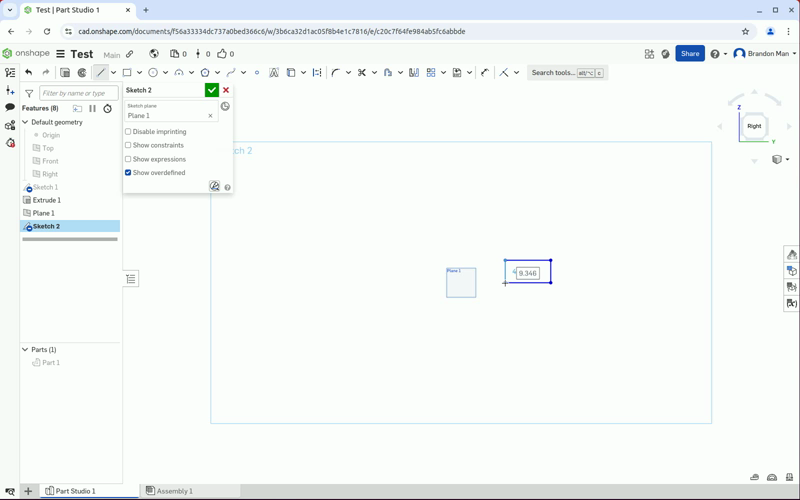
key_up(shift)
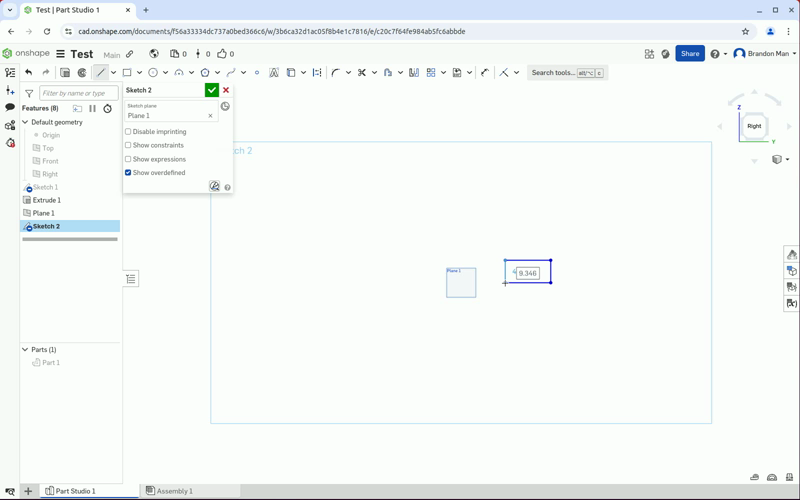
click(505, 282)
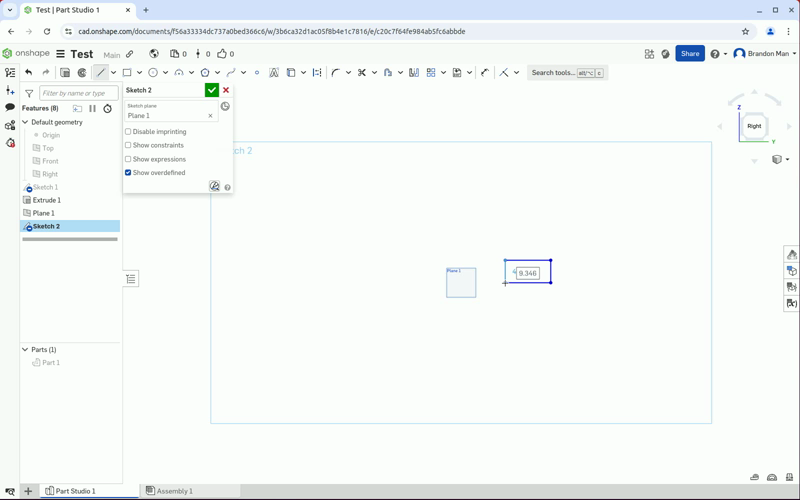
key(esc)
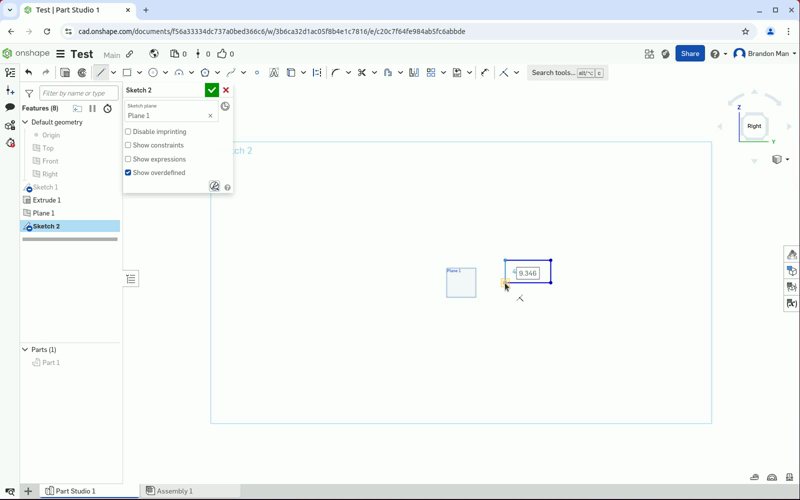
mouse_move(534, 271)
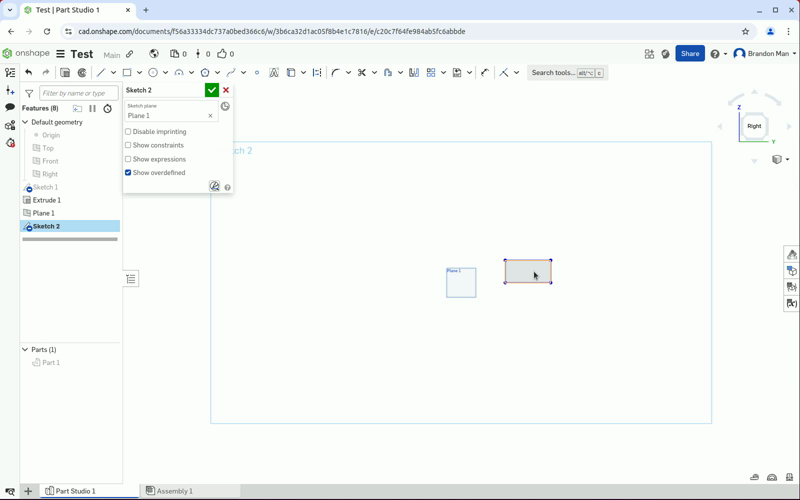
scroll(6)
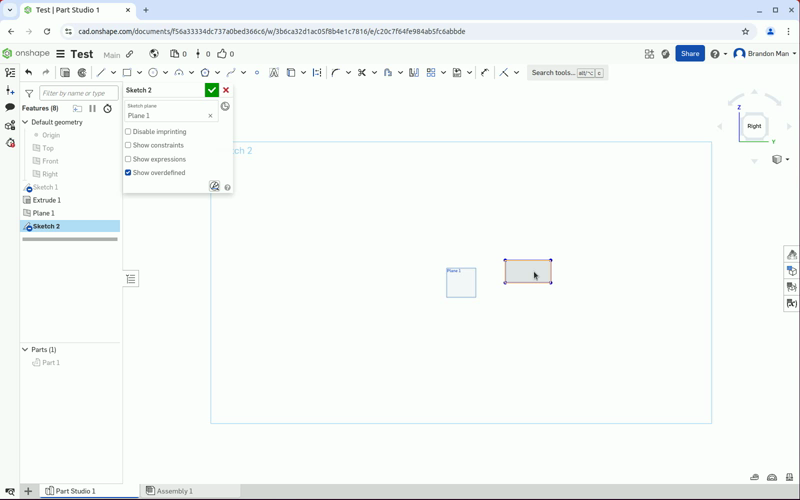
scroll(6)
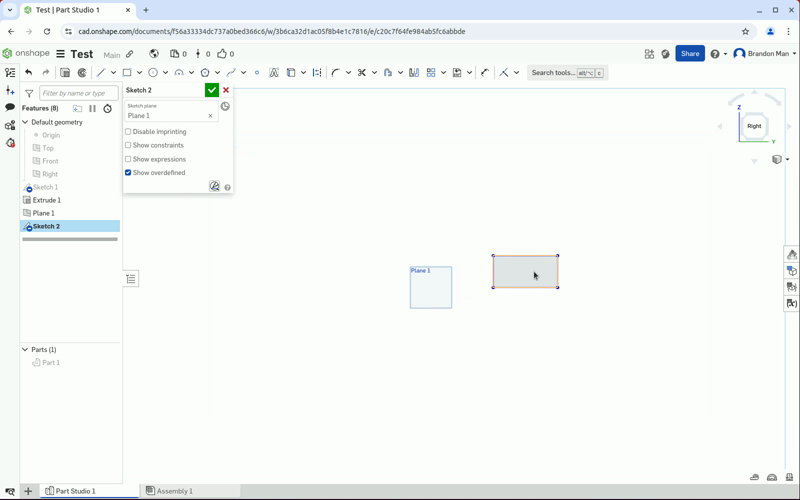
scroll(6)
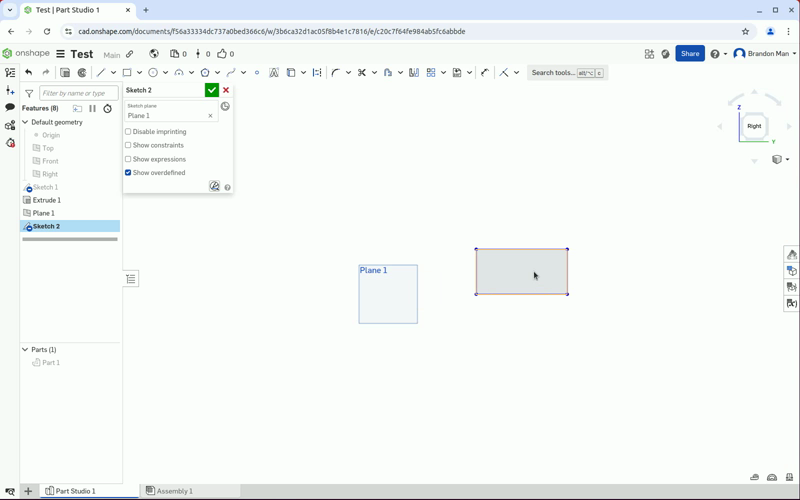
scroll(6)
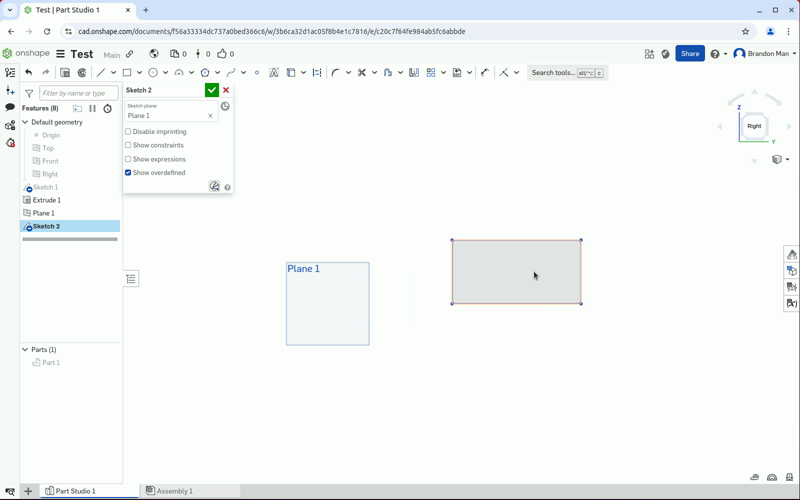
scroll(6)
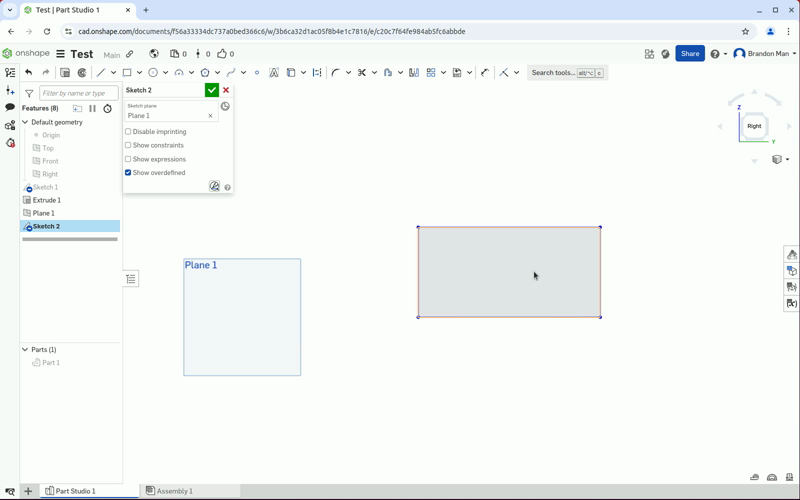
scroll(6)
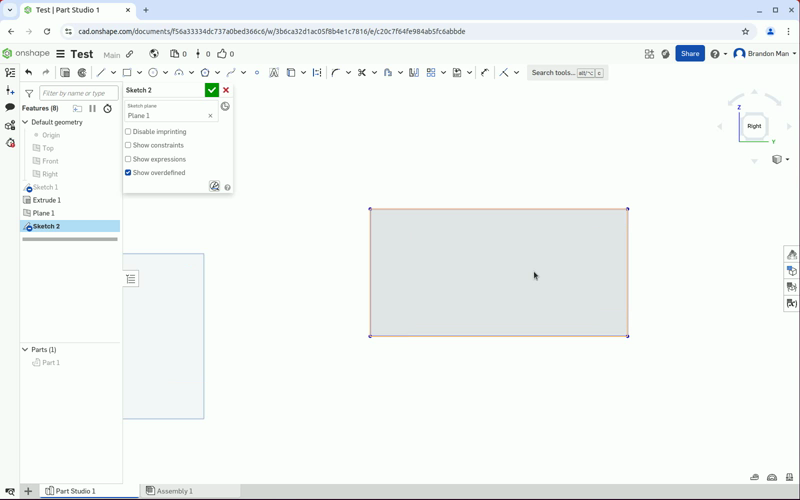
scroll(6)
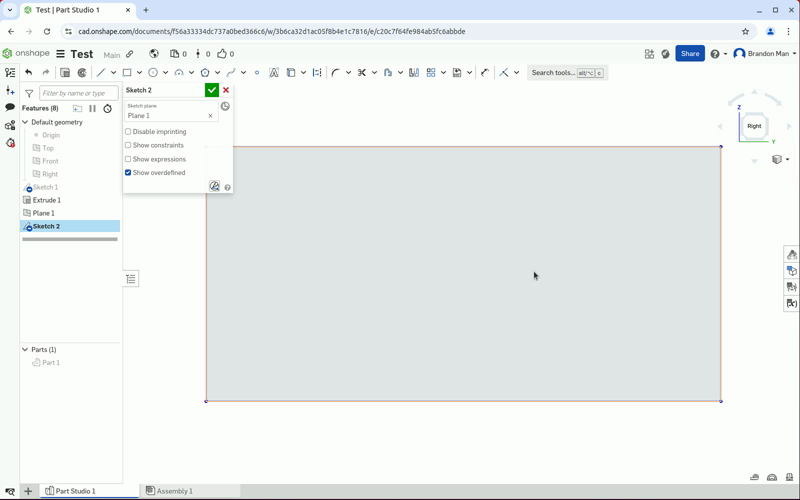
click(534, 271)
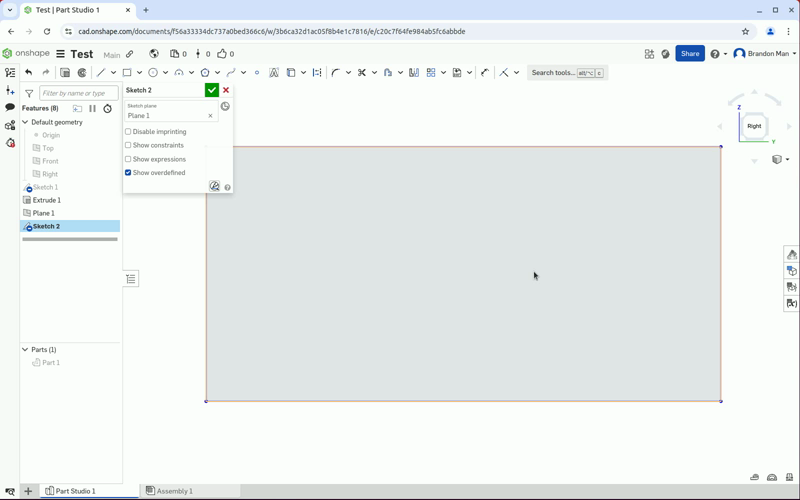
scroll(-6)
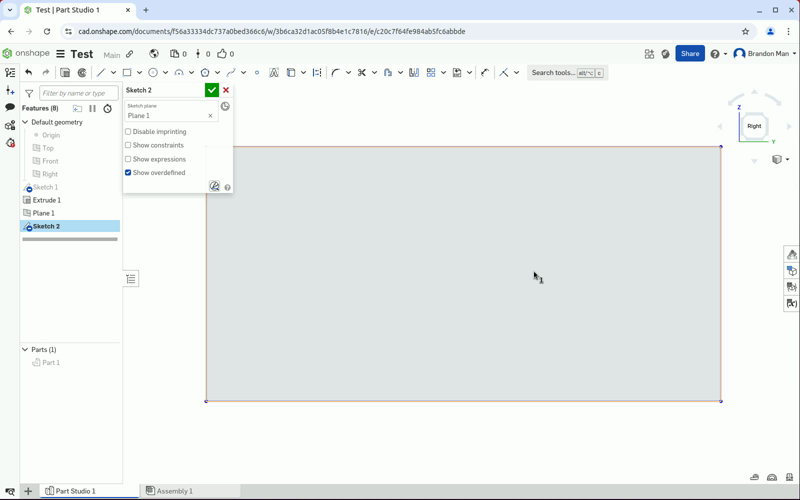
scroll(-6)
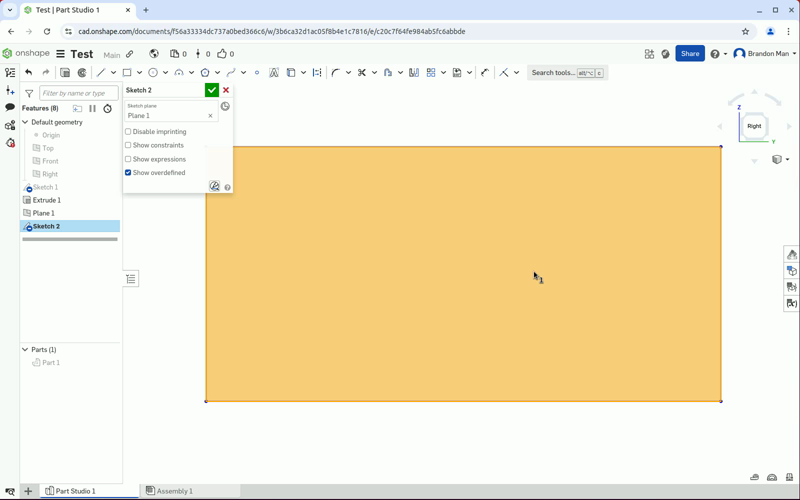
scroll(-6)
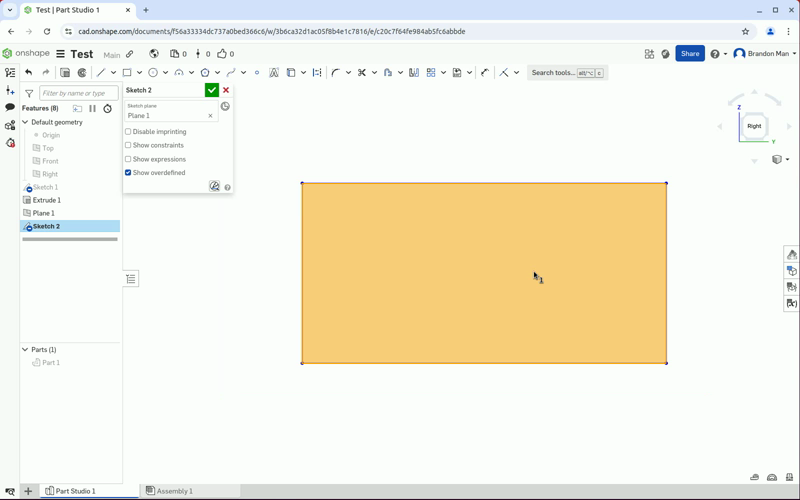
scroll(-6)
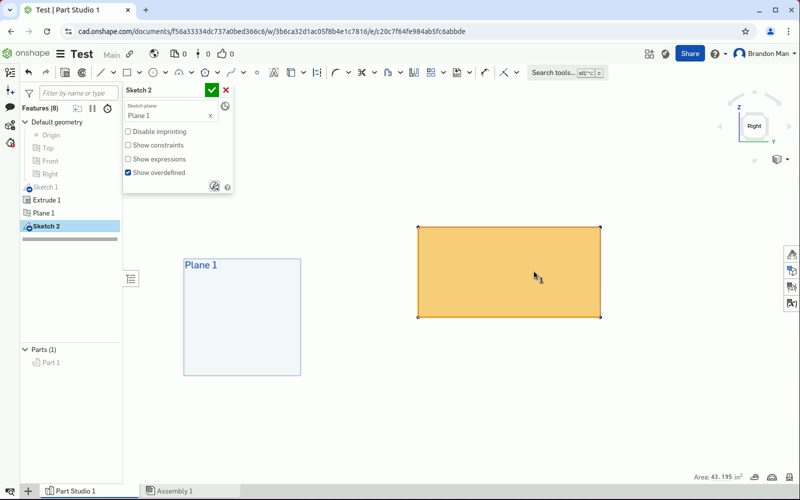
scroll(-6)
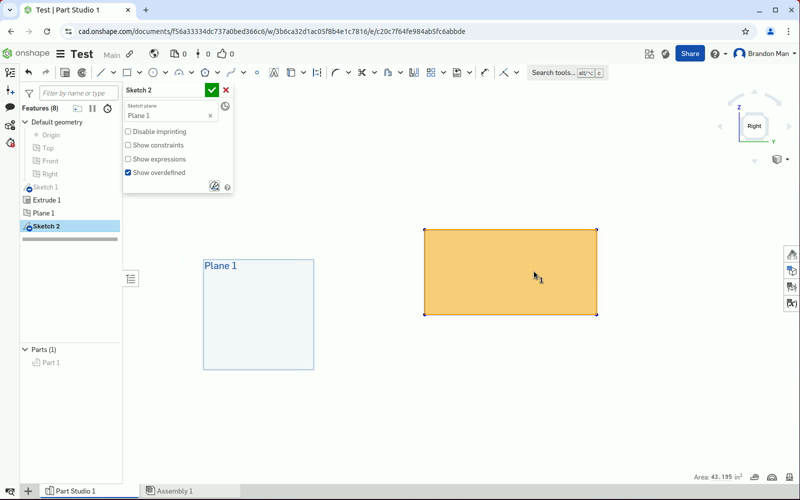
scroll(-6)
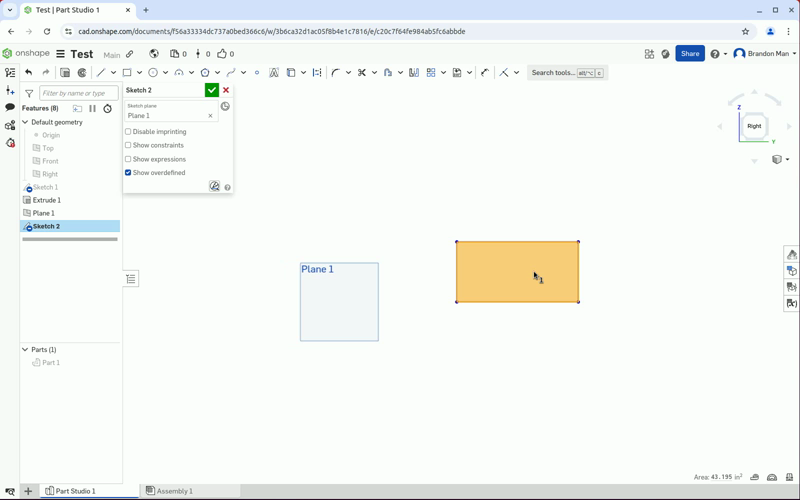
scroll(-6)
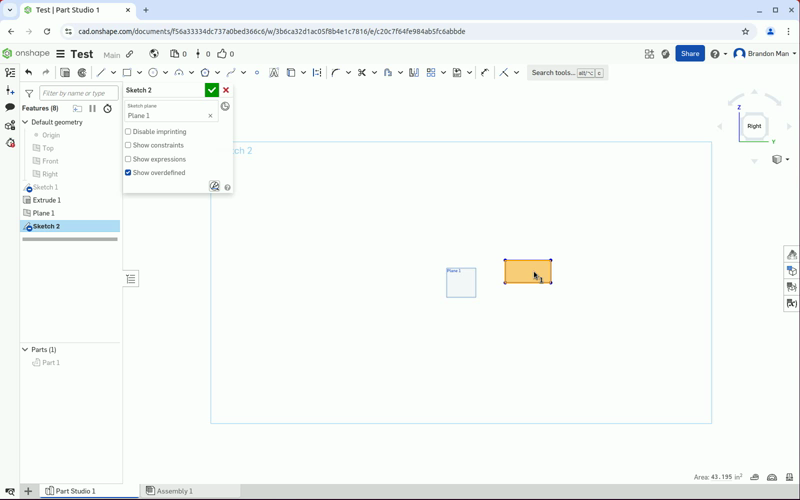
mouse_move(73, 352)
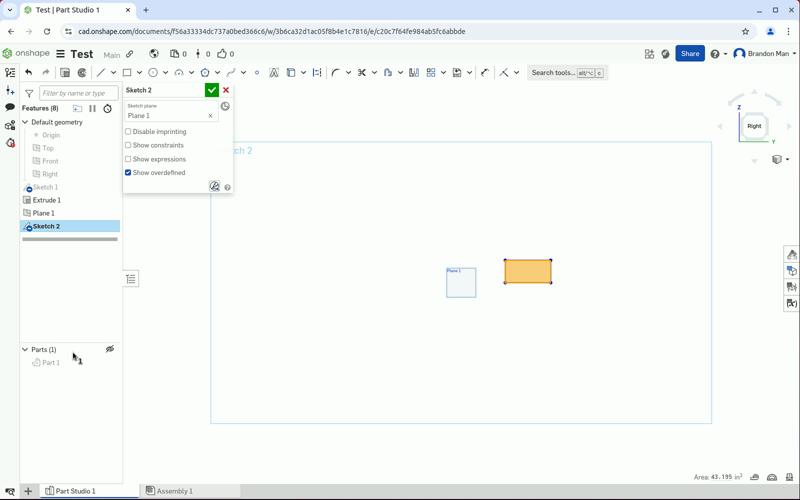
key(shift+y)
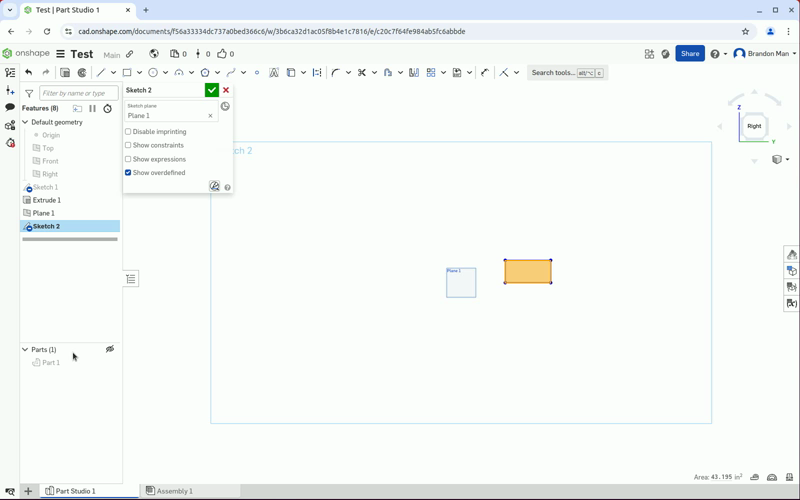
key(shift+e)
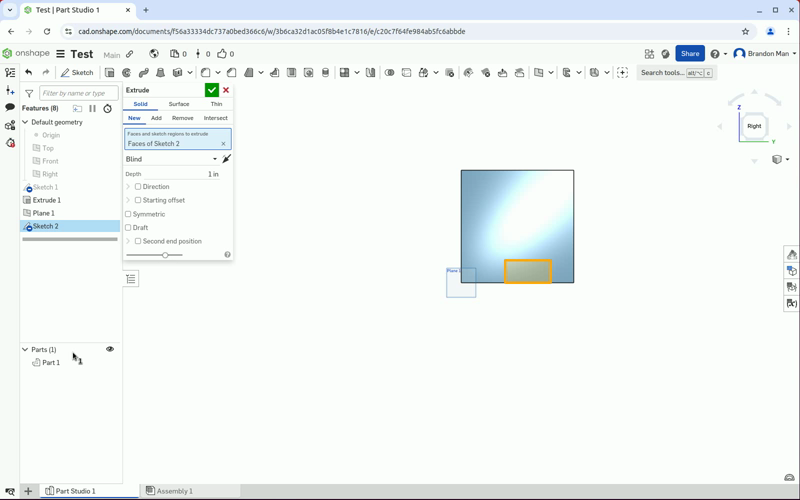
mouse_move(143, 106)
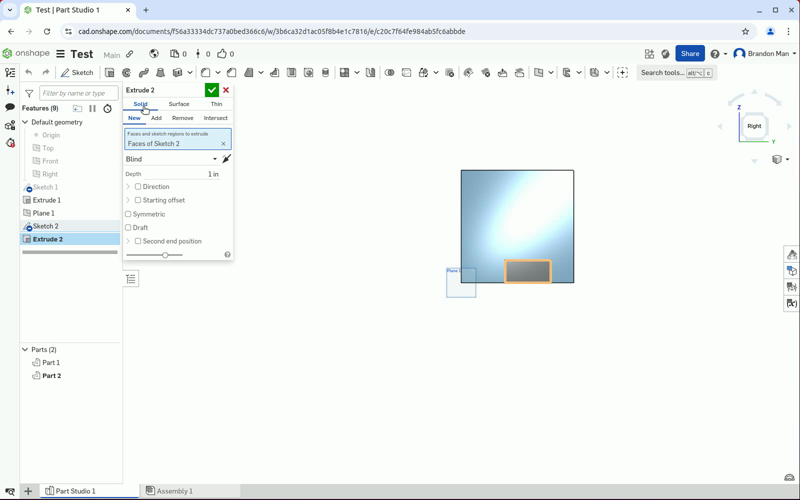
click(143, 106)
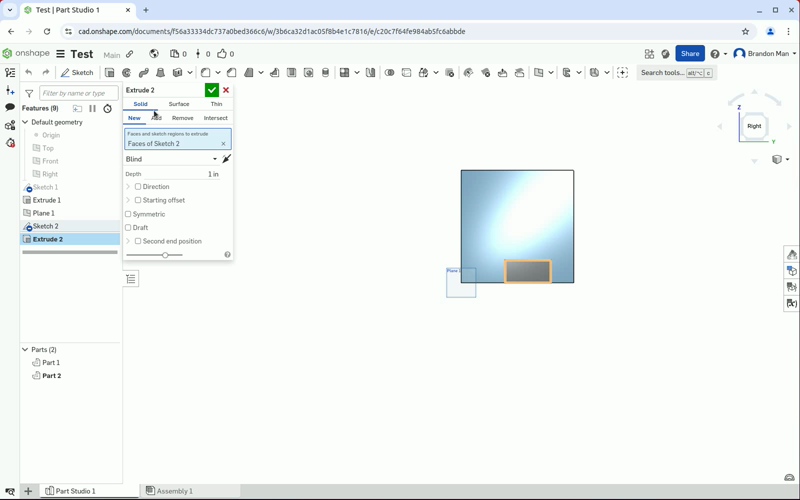
mouse_move(186, 120)
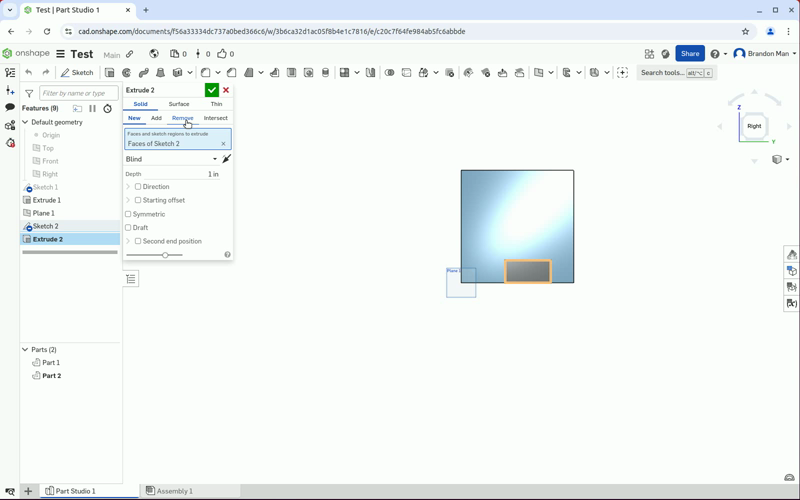
click(186, 120)
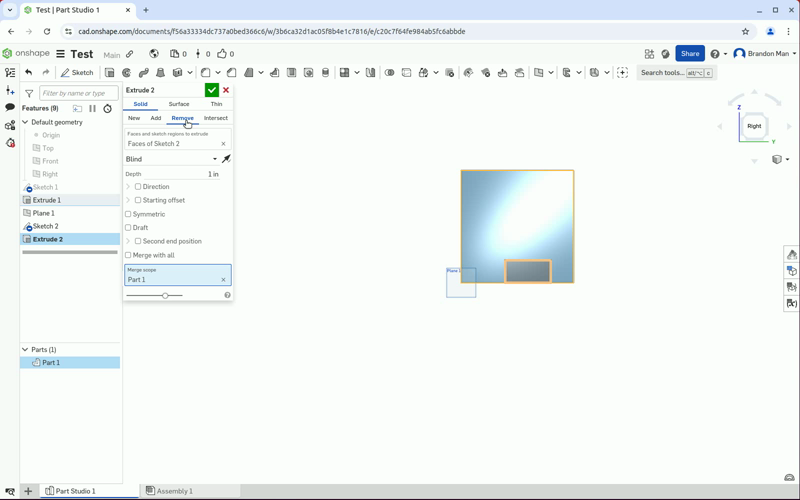
key(tab, 4)
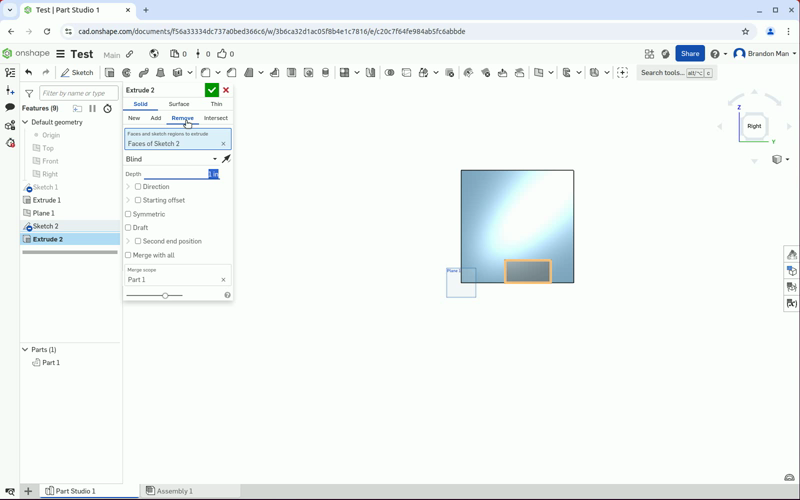
text(13.961)
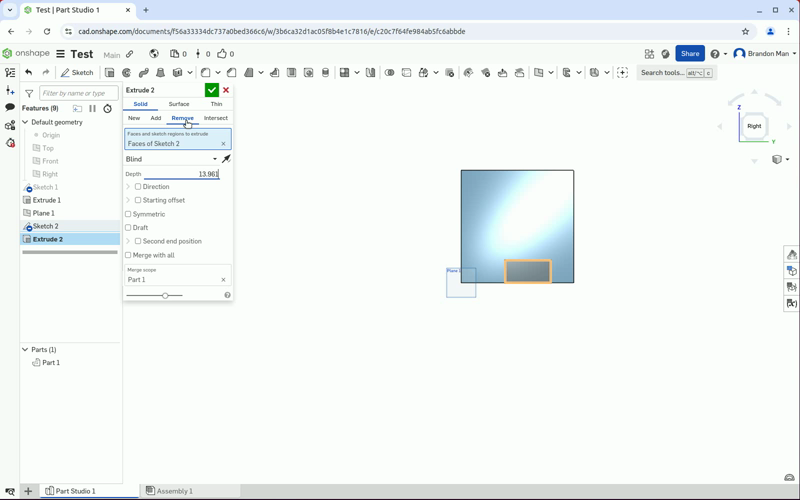
key(tab, 6)
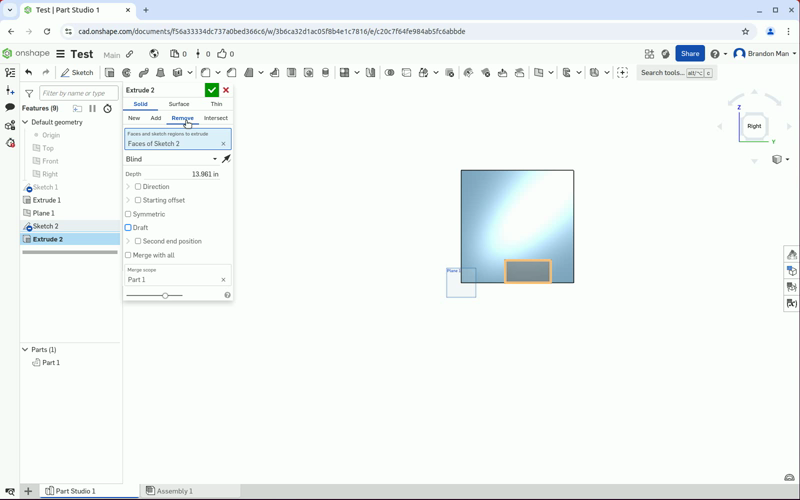
key(space)
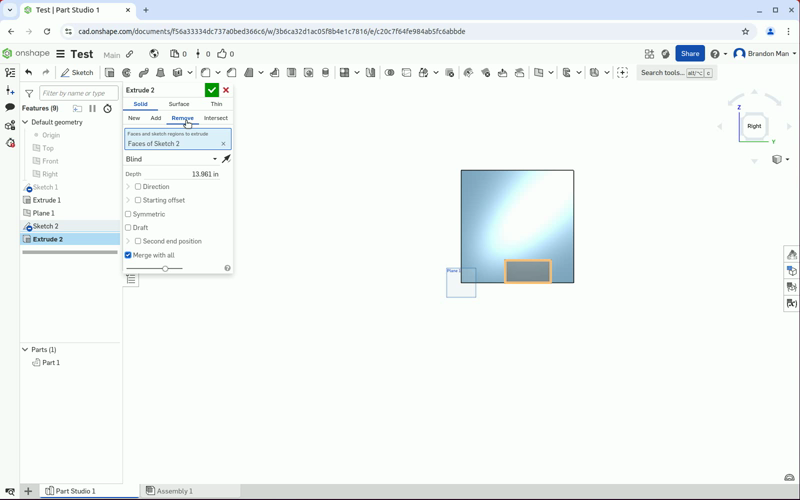
key(enter)
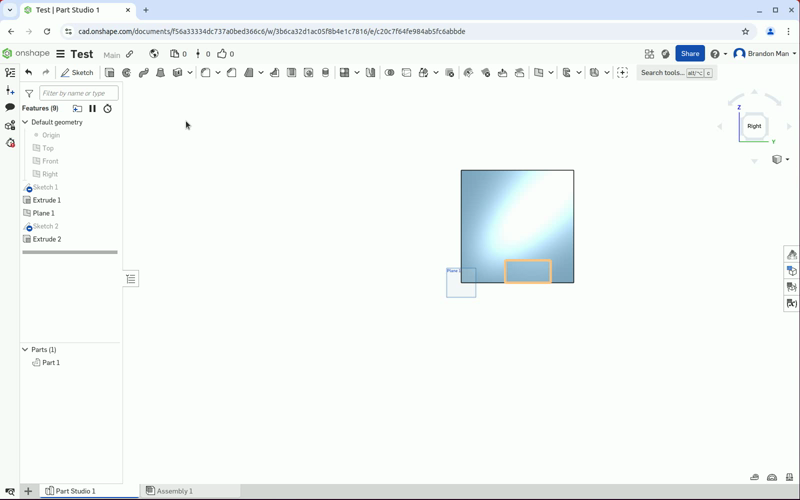
key(shift+h)
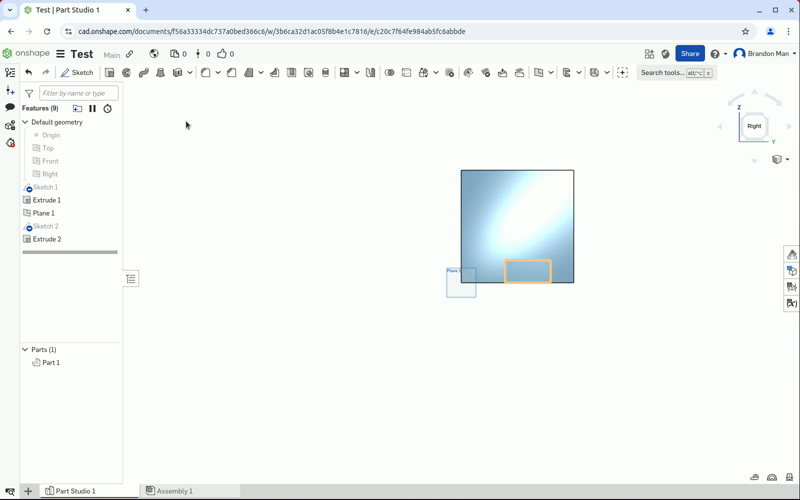
key(shift+h)
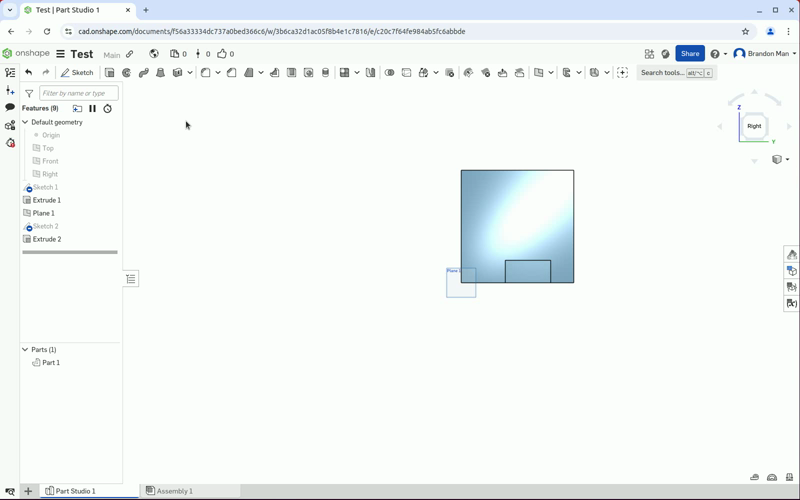
mouse_move(73, 189)
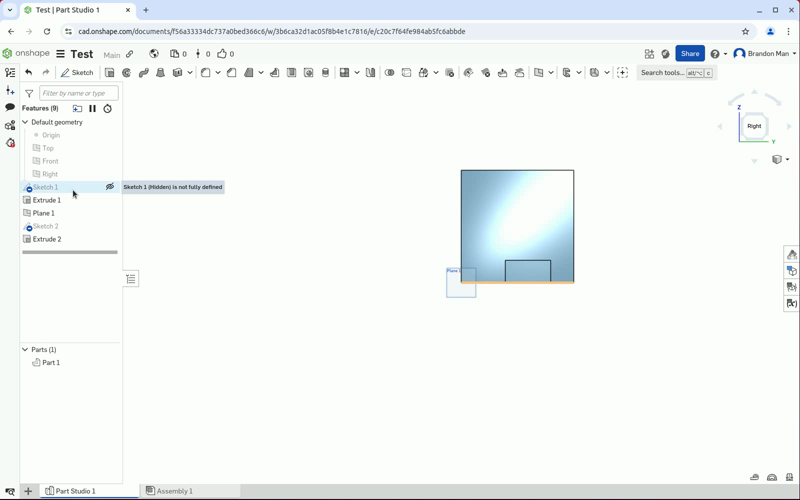
click(73, 189)
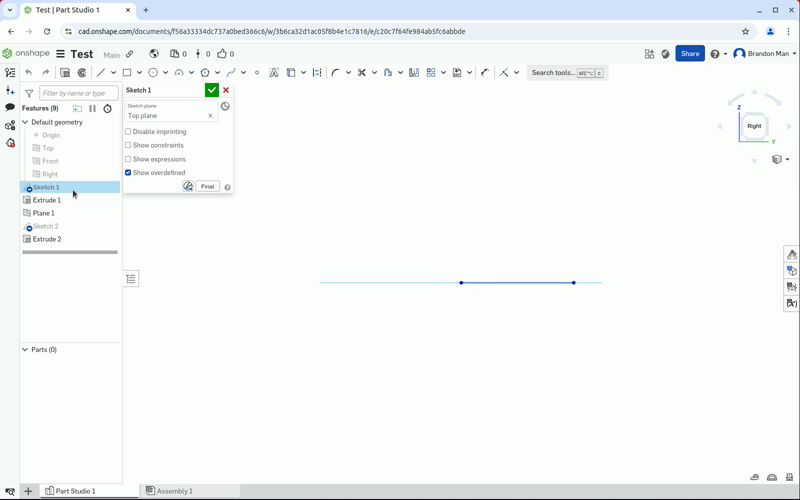
mouse_move(229, 92)
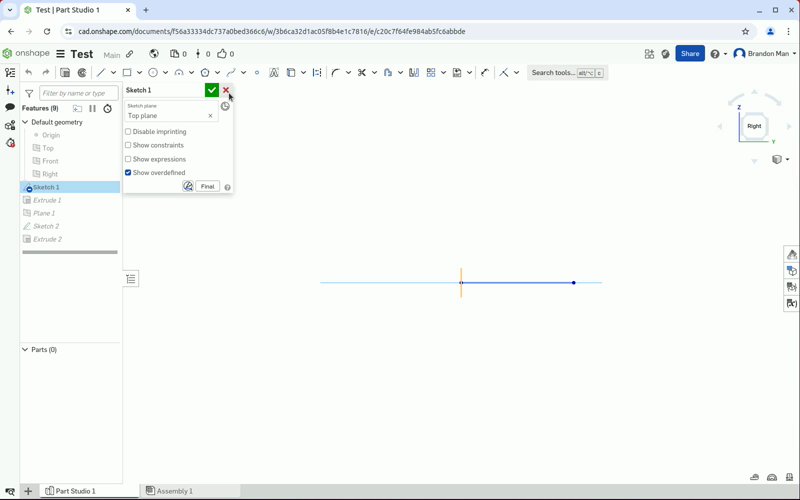
click(229, 92)
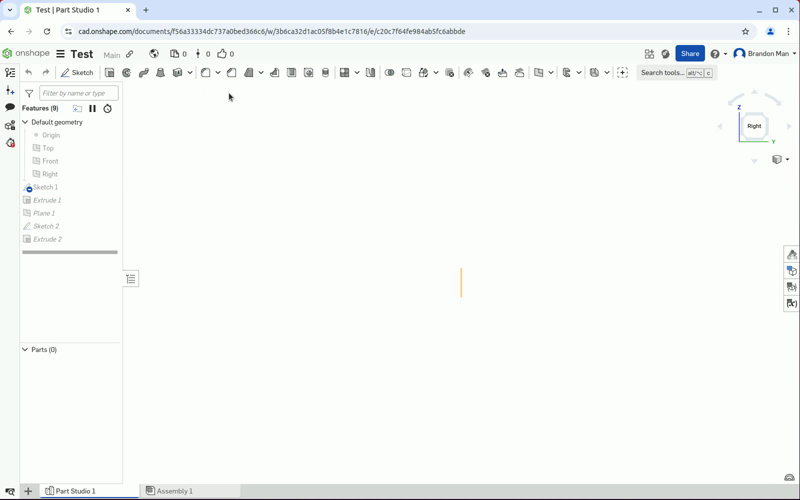
mouse_move(73, 352)
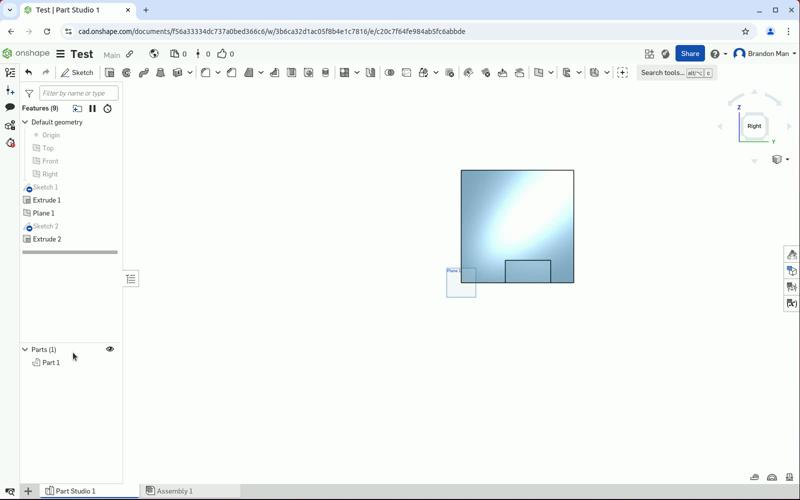
key(y)
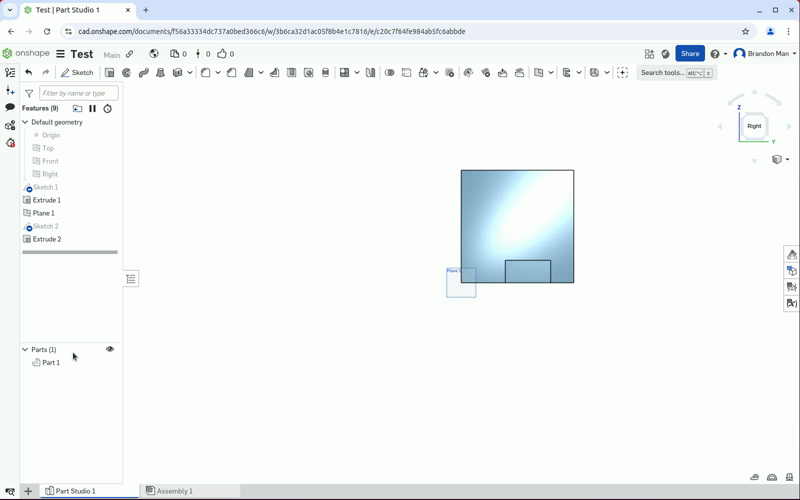
key(shift+p)
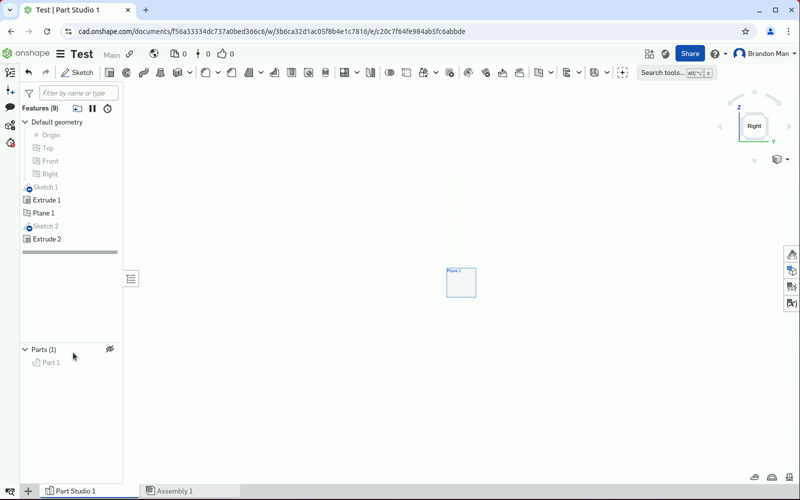
key(space)
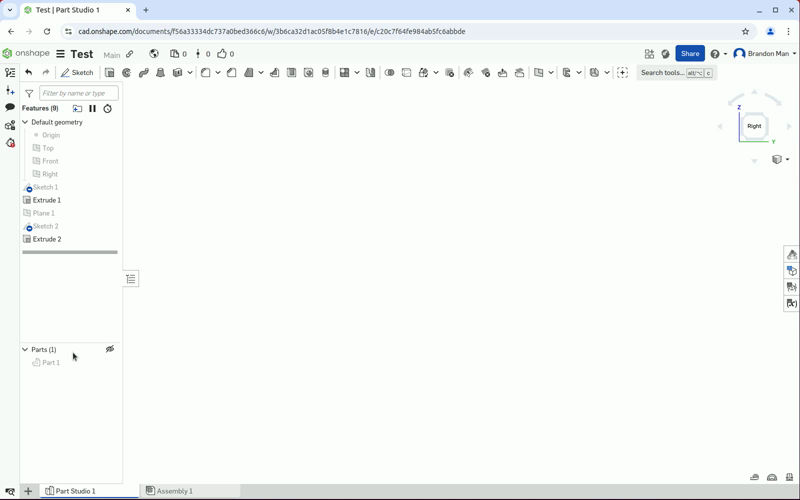
key_down(shift)
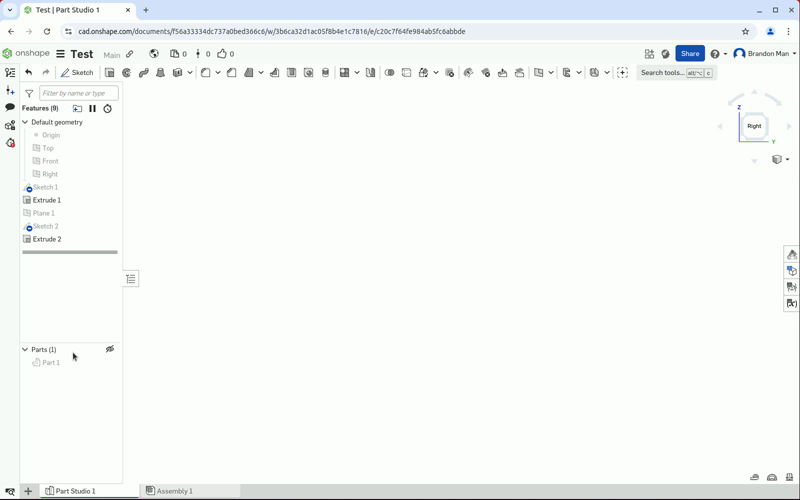
key(right)
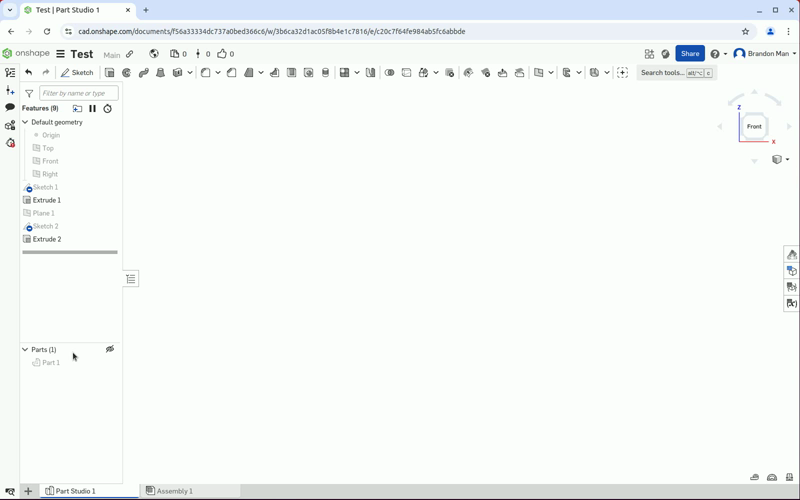
key_up(shift)
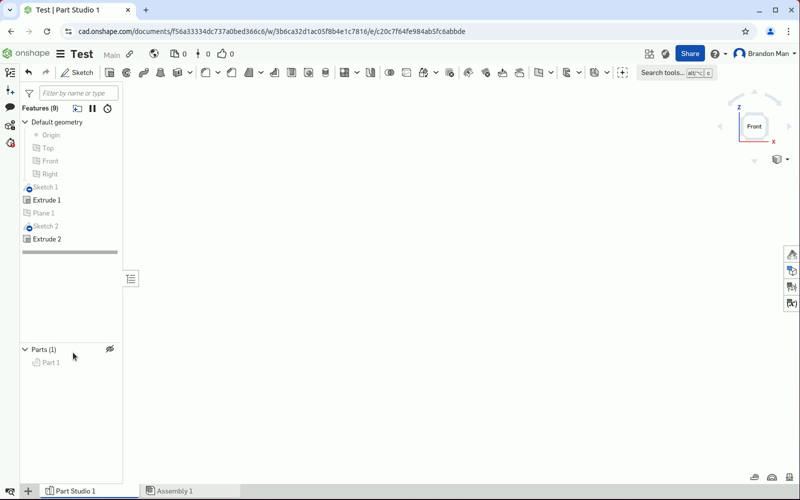
key(space)
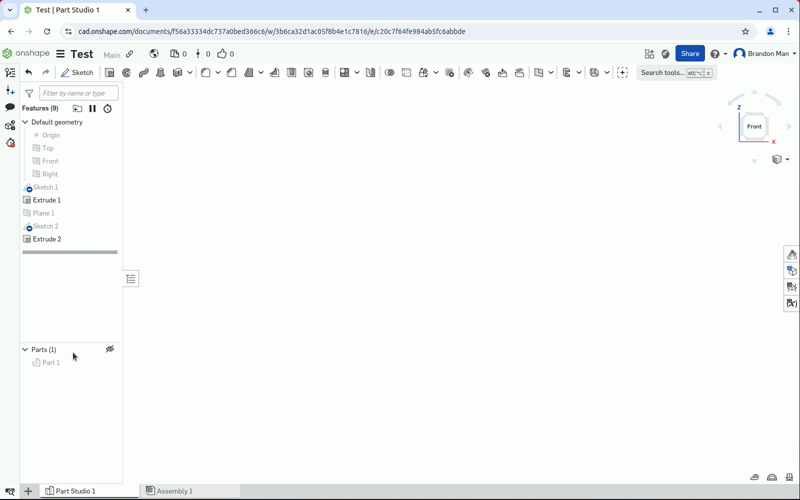
key_down(shift)
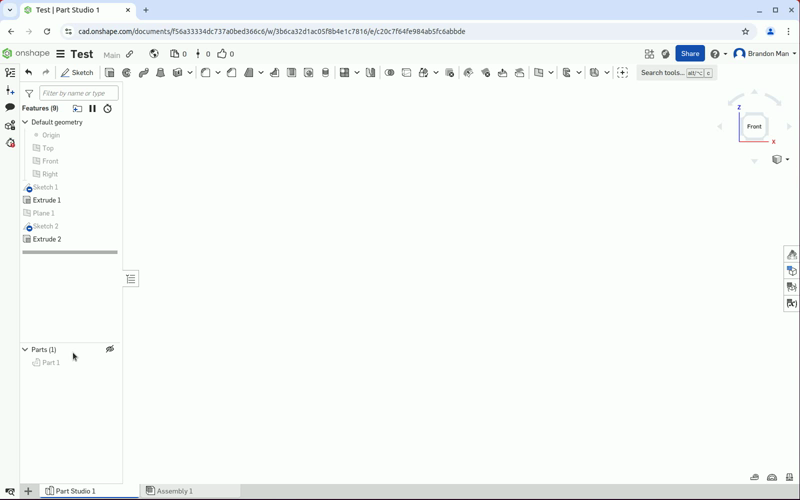
key(down)
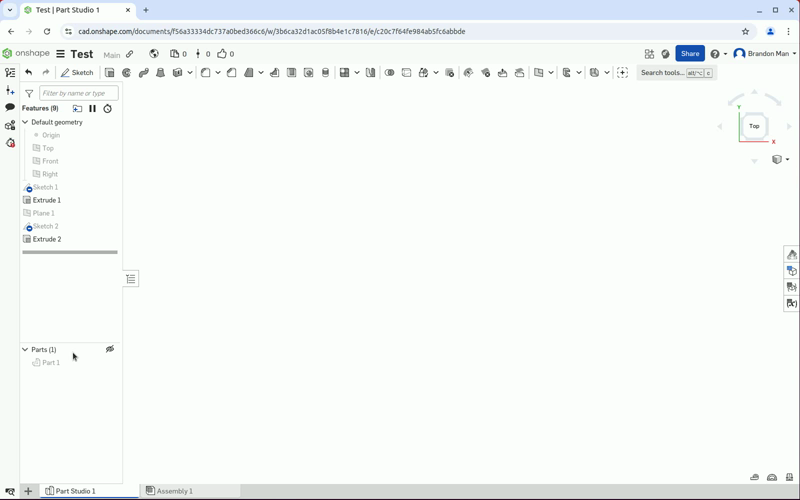
key_up(shift)
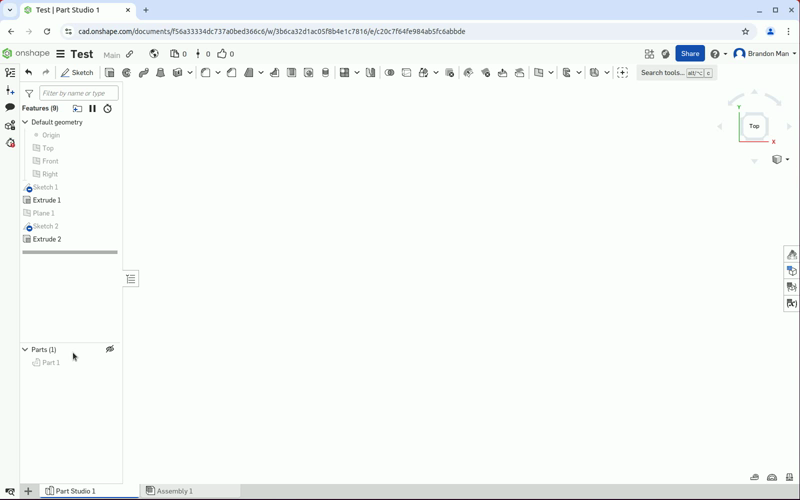
mouse_move(73, 352)
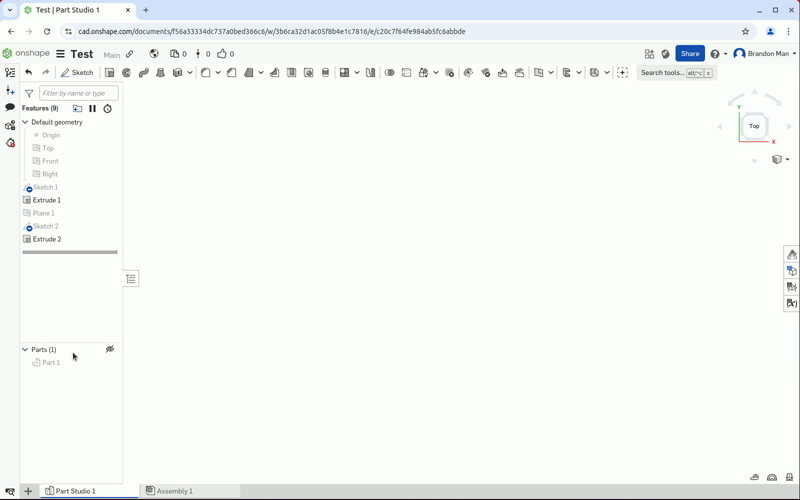
key(shift+y)
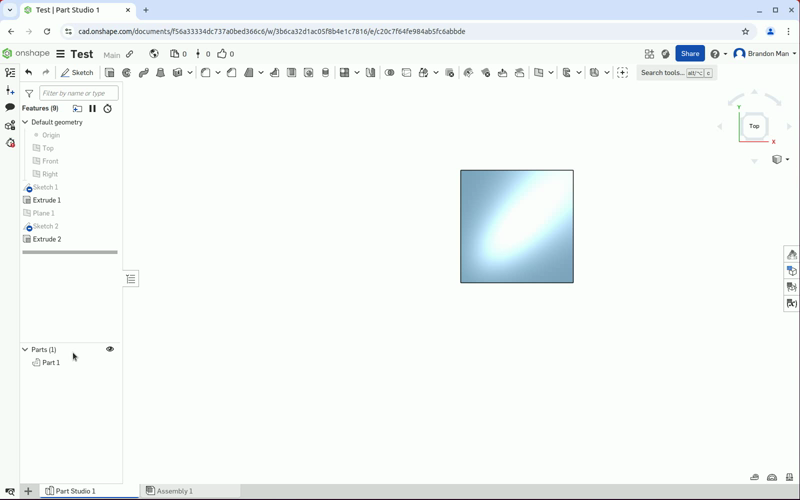
mouse_move(541, 75)
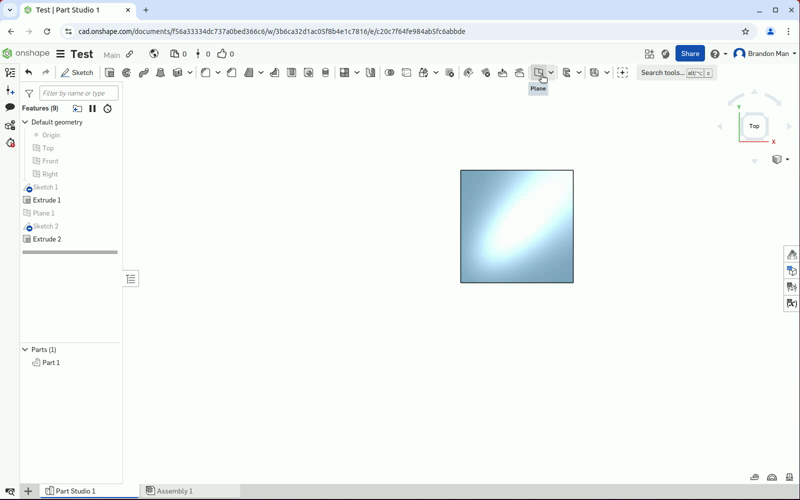
click(541, 75)
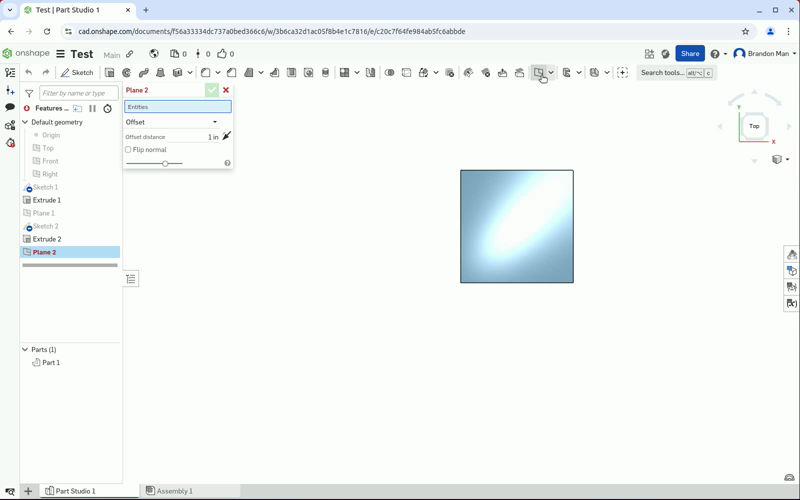
mouse_move(73, 150)
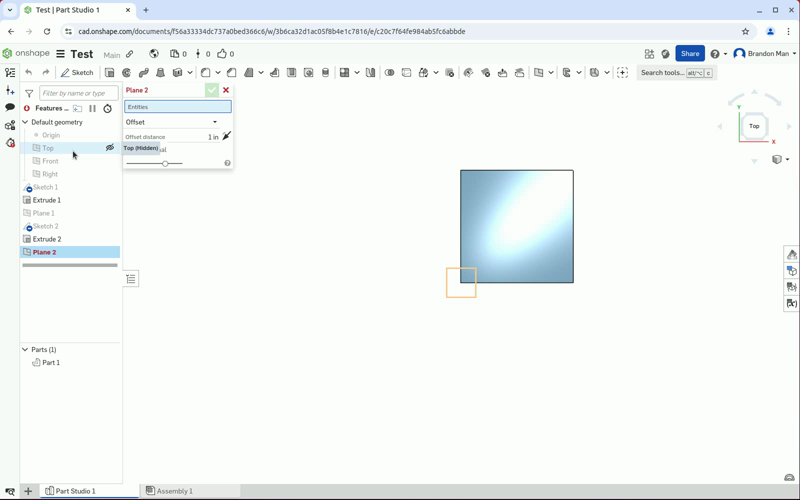
click(73, 150)
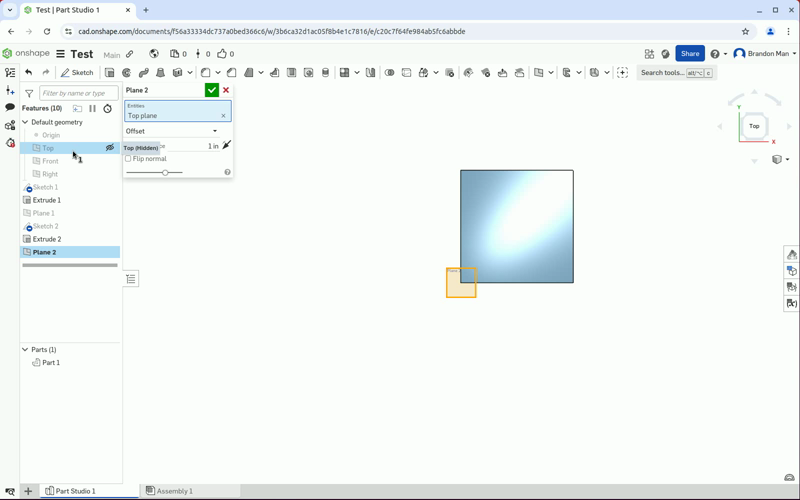
key(tab, 2)
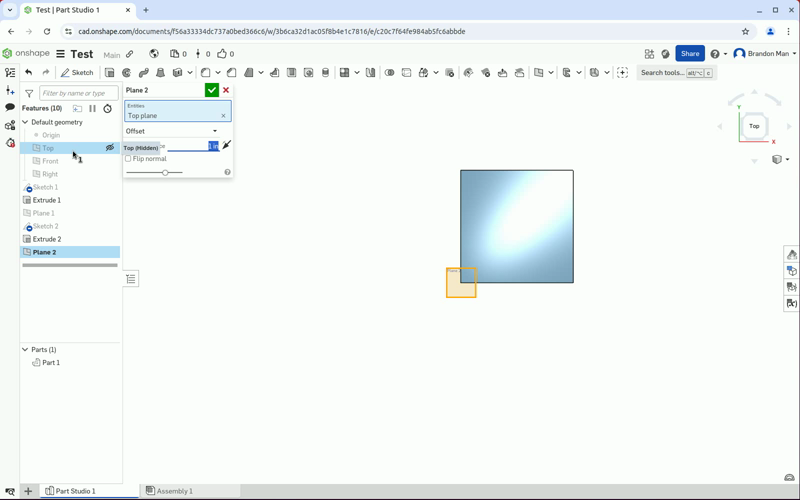
text(23.108)
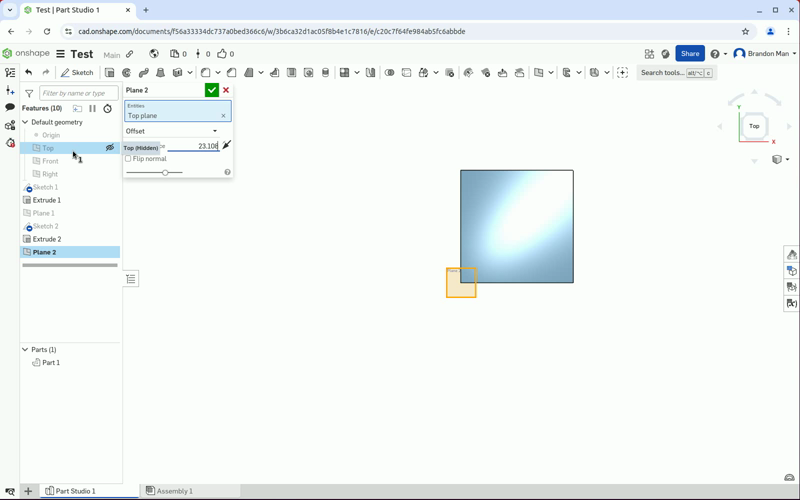
key(enter, 2)
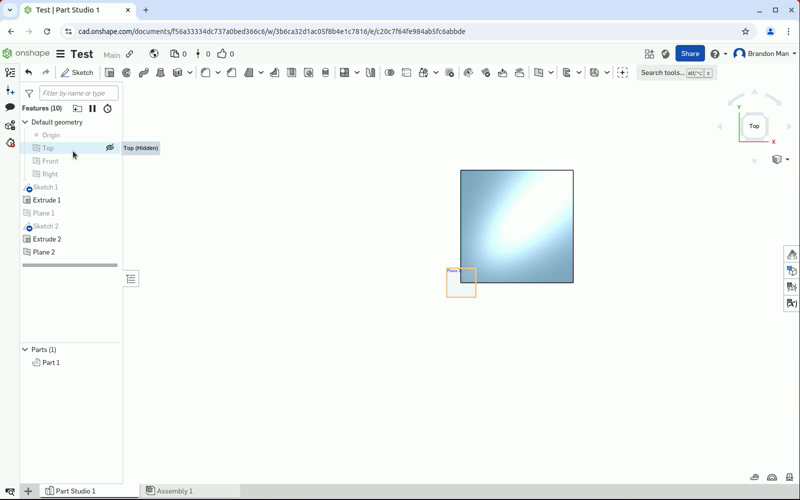
key(shift+s)
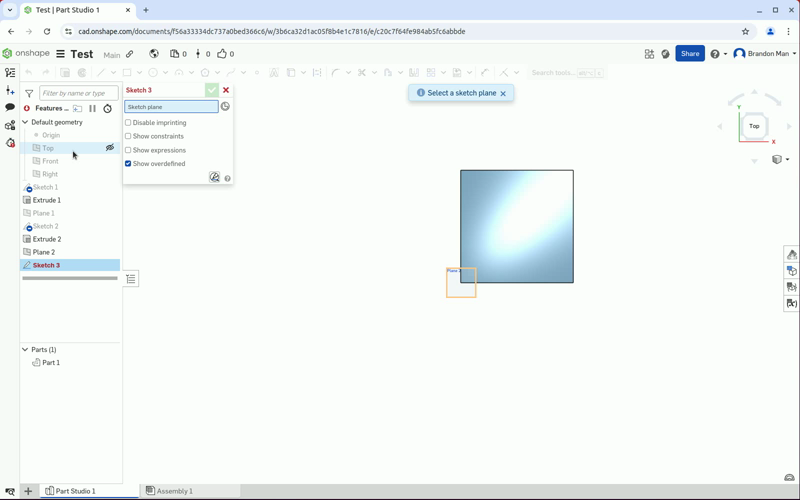
mouse_move(73, 254)
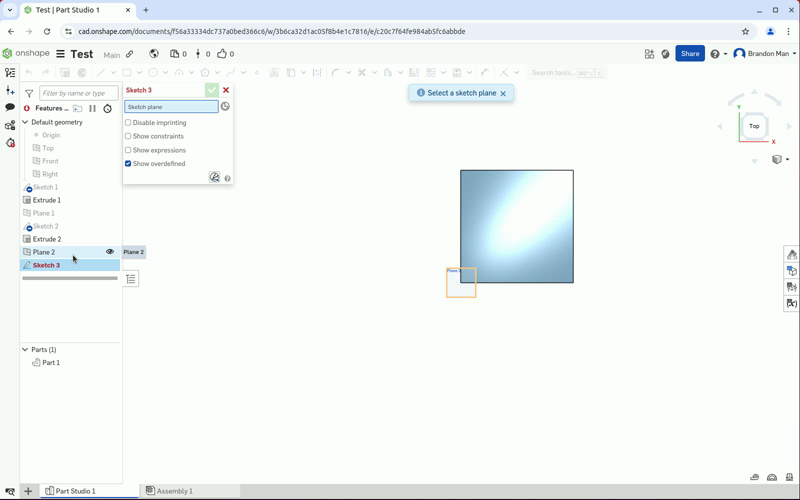
click(73, 254)
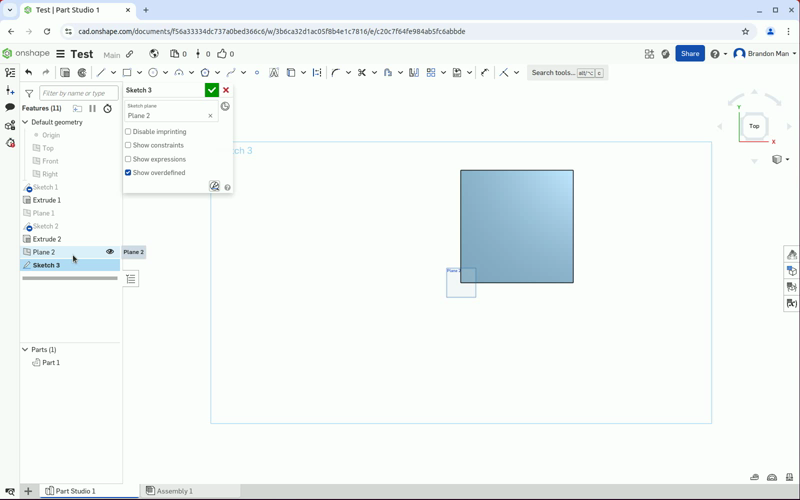
mouse_move(73, 352)
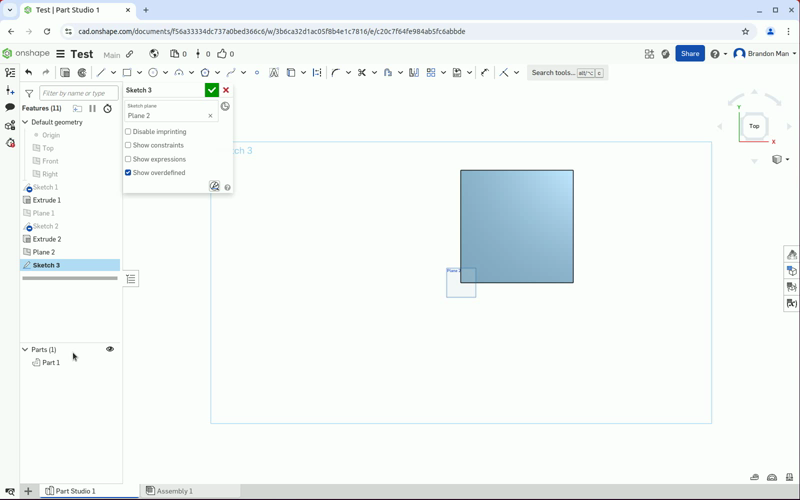
key(y)
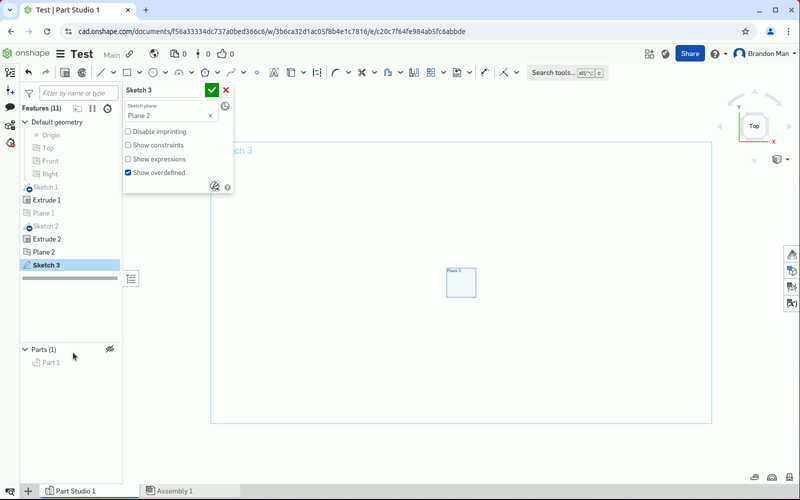
key(l)
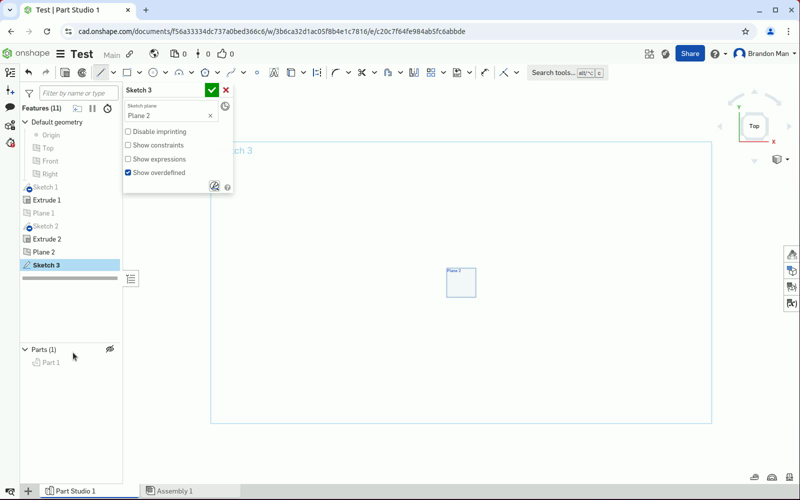
key_down(shift)
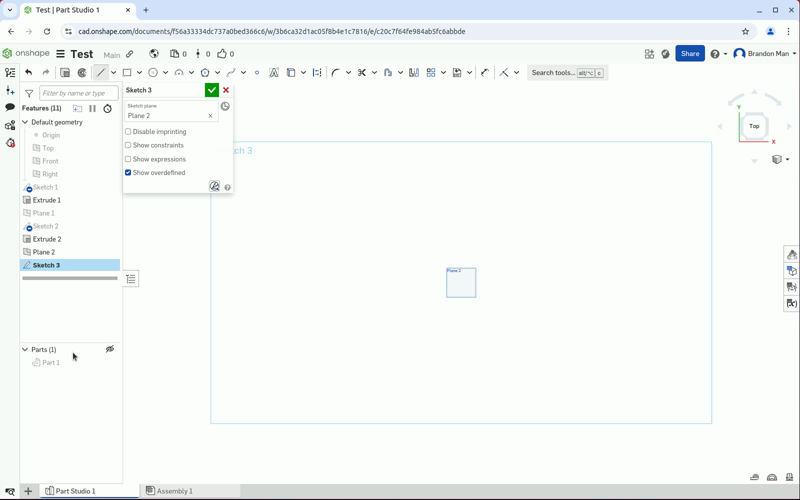
mouse_move(460, 282)
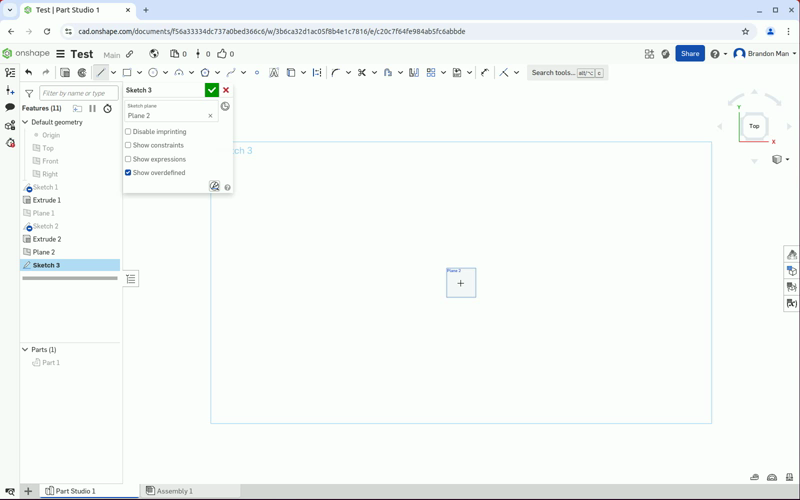
click(460, 282)
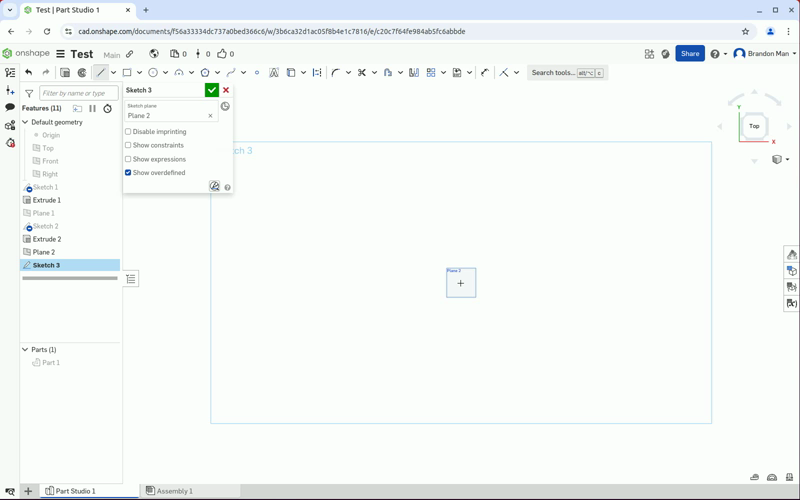
key_up(shift)
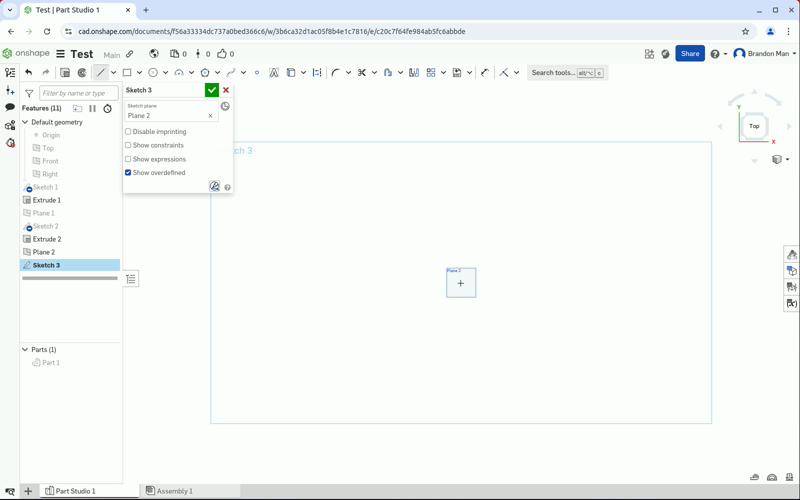
key_down(shift)
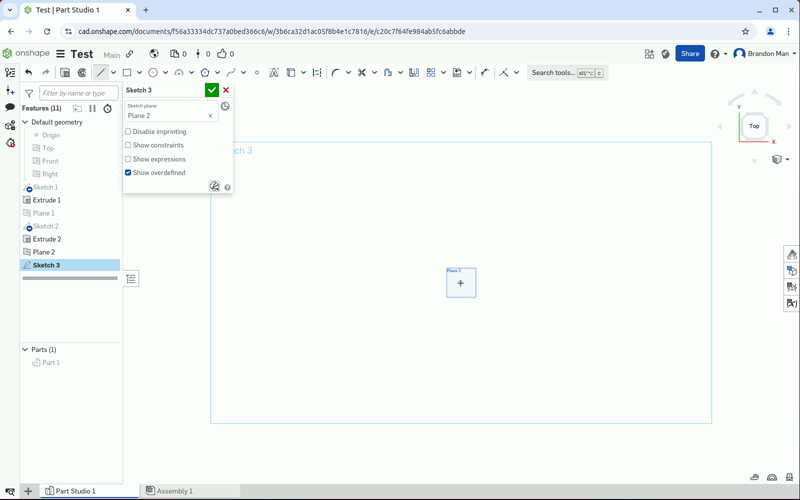
mouse_move(490, 282)
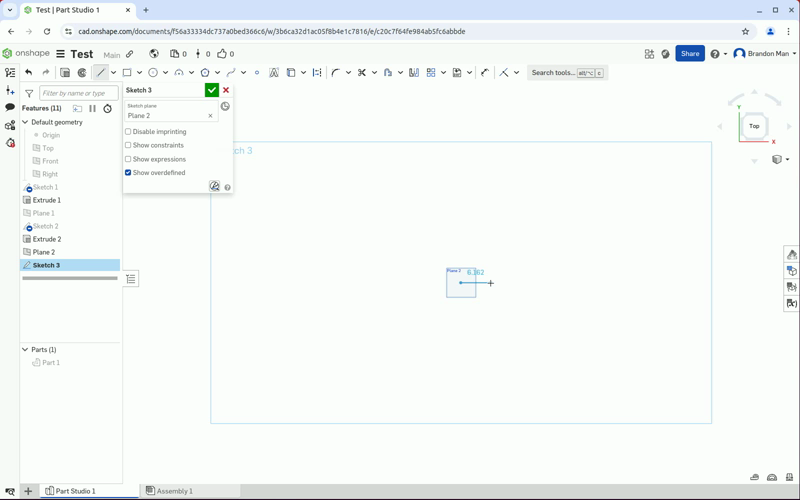
mouse_move(494, 282)
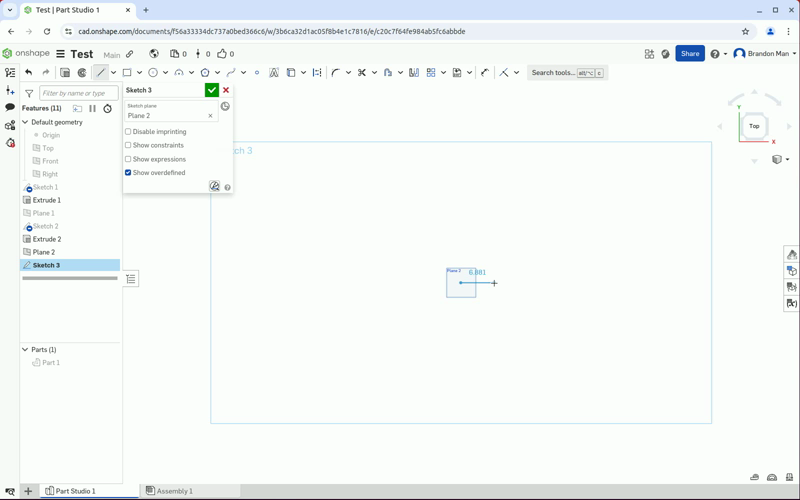
click(494, 282)
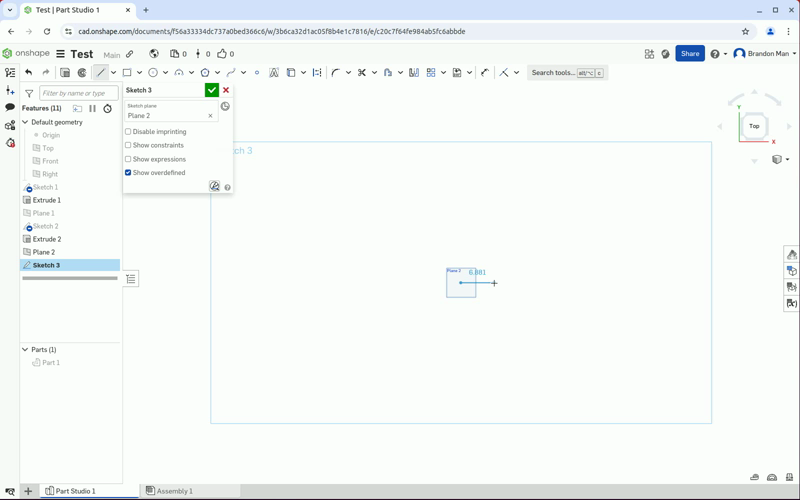
key_up(shift)
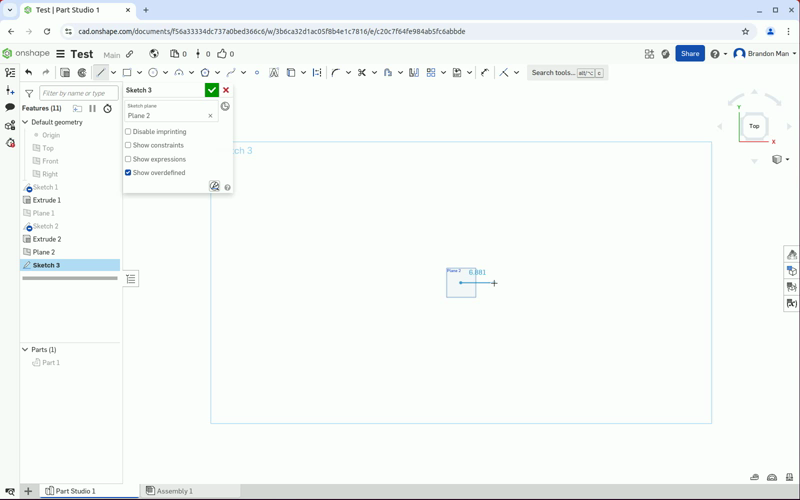
key_down(shift)
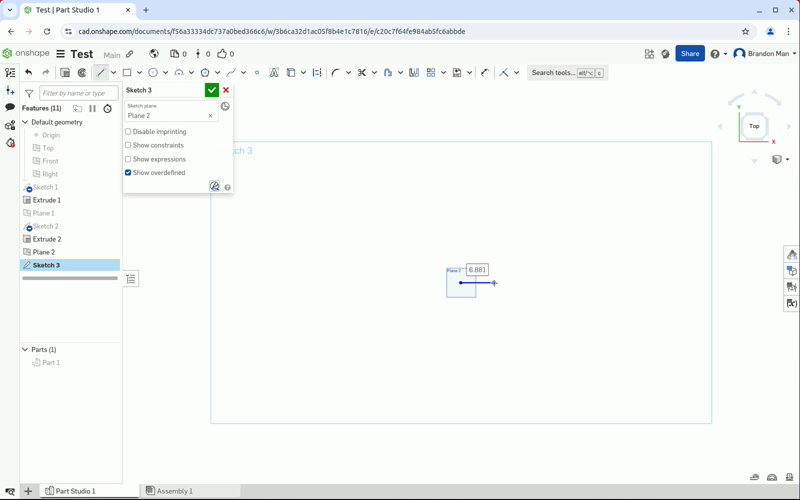
mouse_move(573, 170)
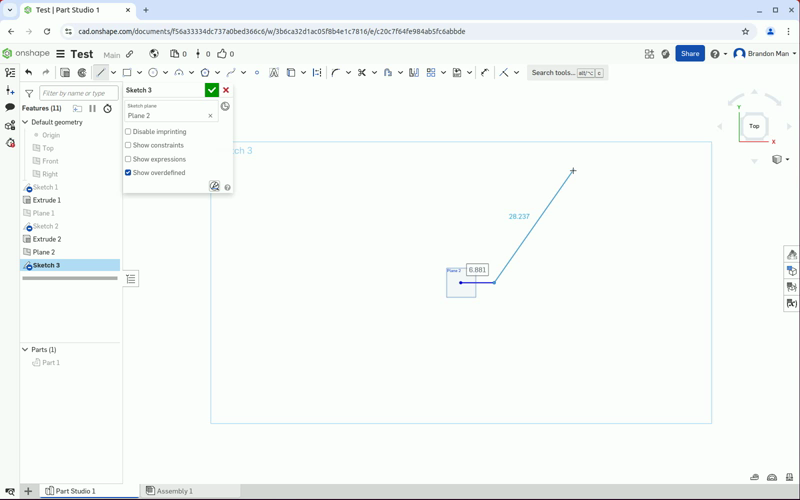
click(573, 170)
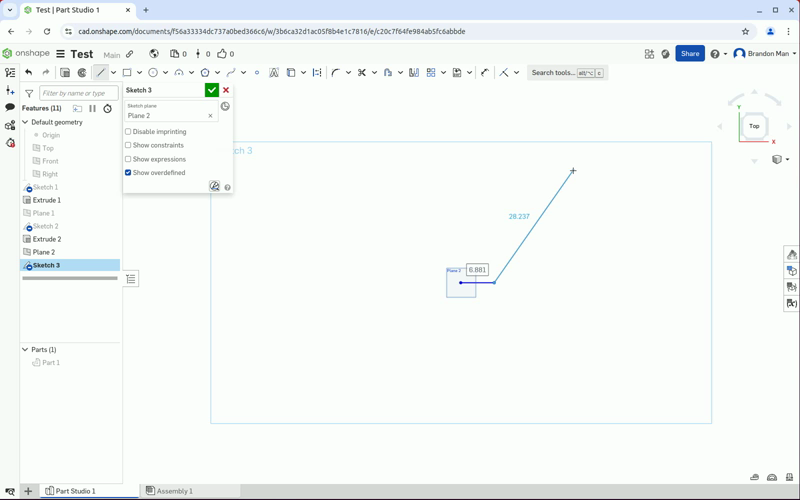
key_up(shift)
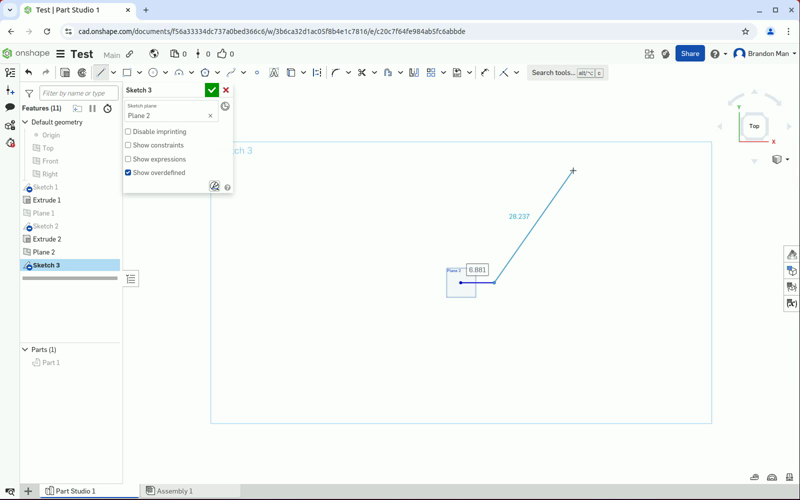
key_down(shift)
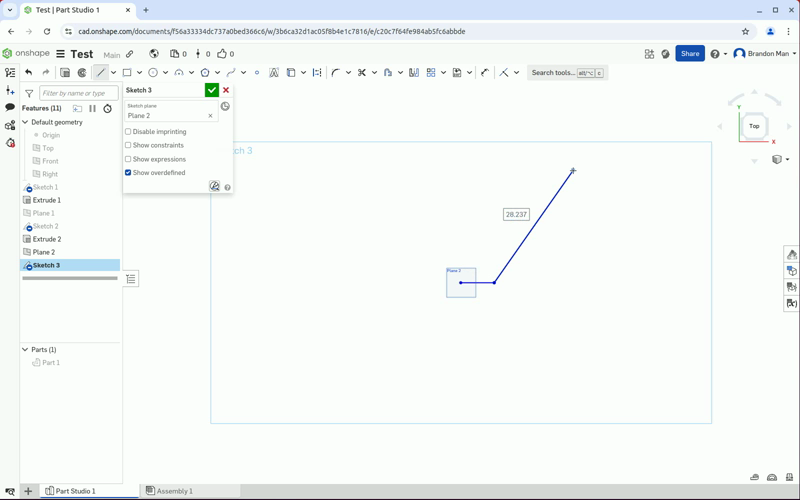
mouse_move(589, 170)
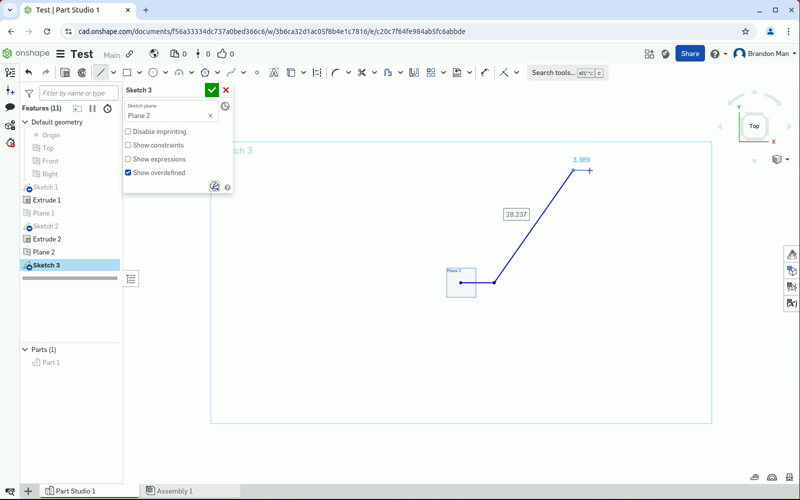
mouse_move(538, 170)
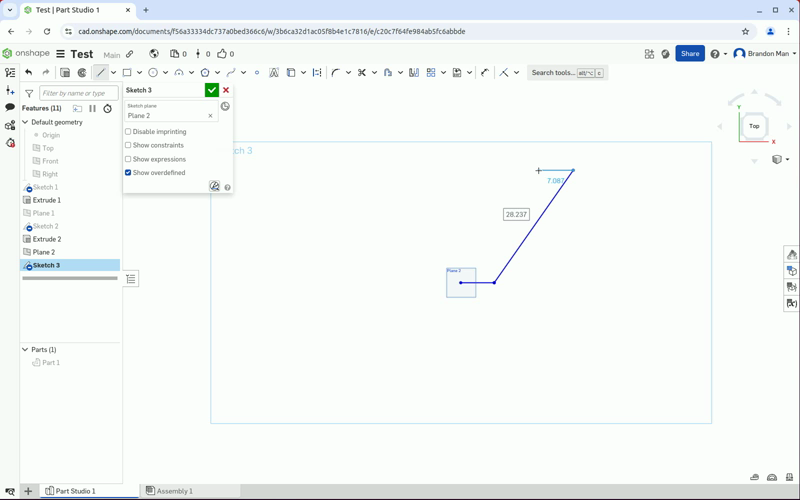
click(538, 170)
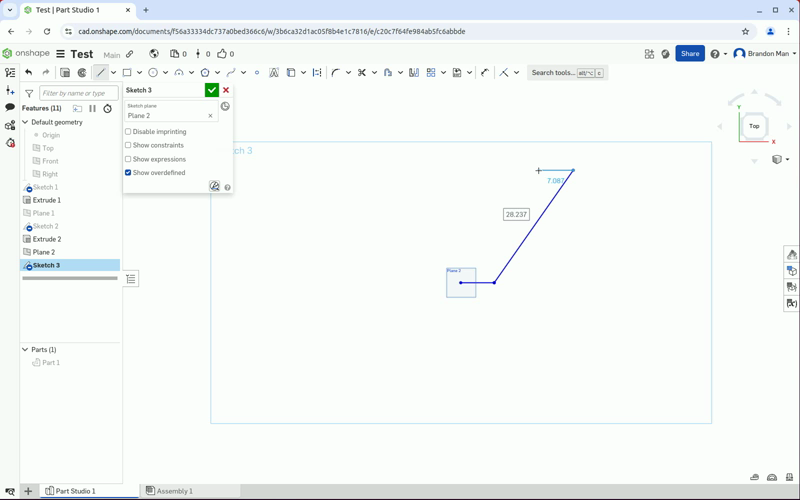
key_up(shift)
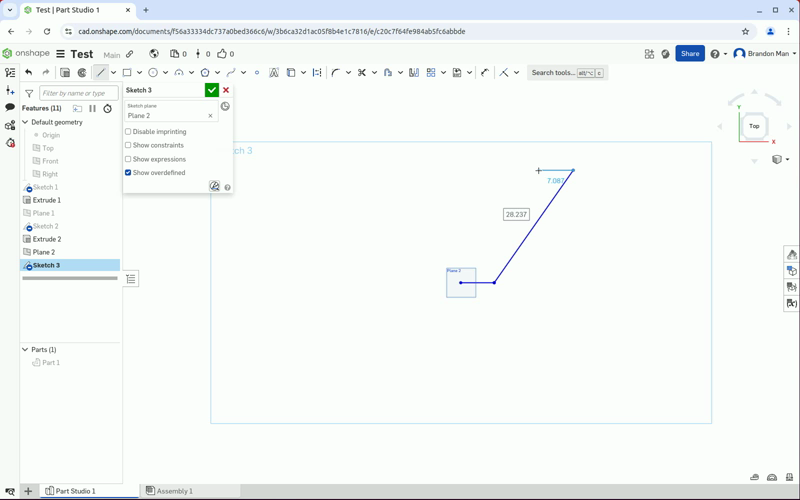
key_down(shift)
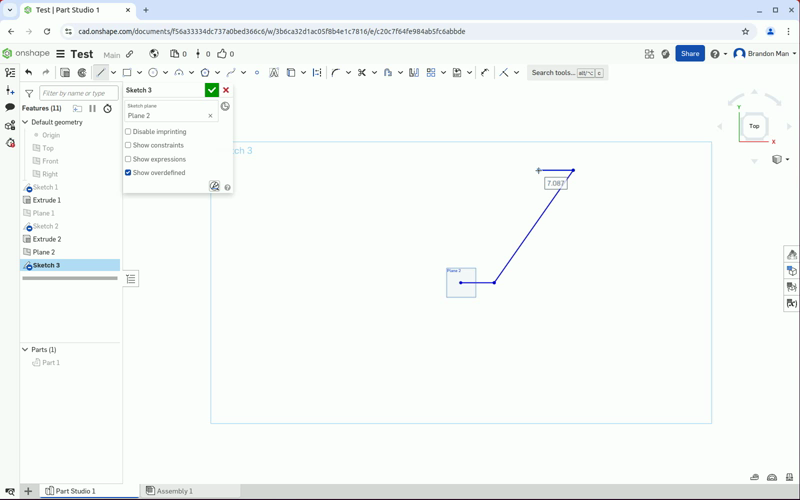
mouse_move(460, 282)
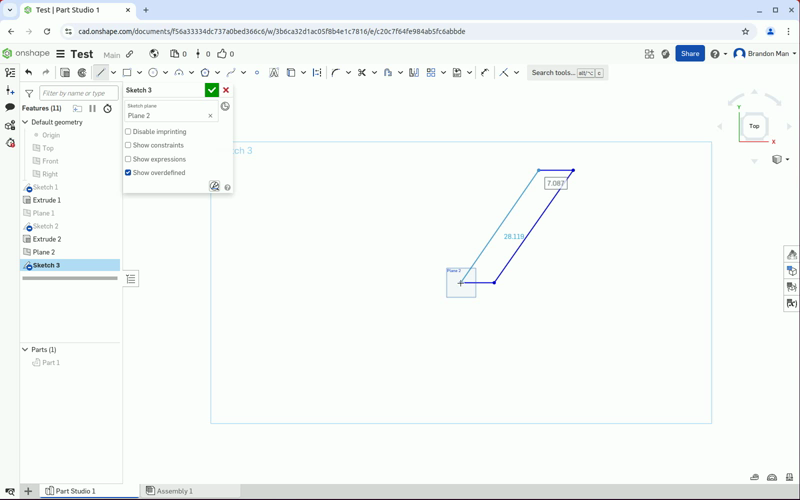
key_up(shift)
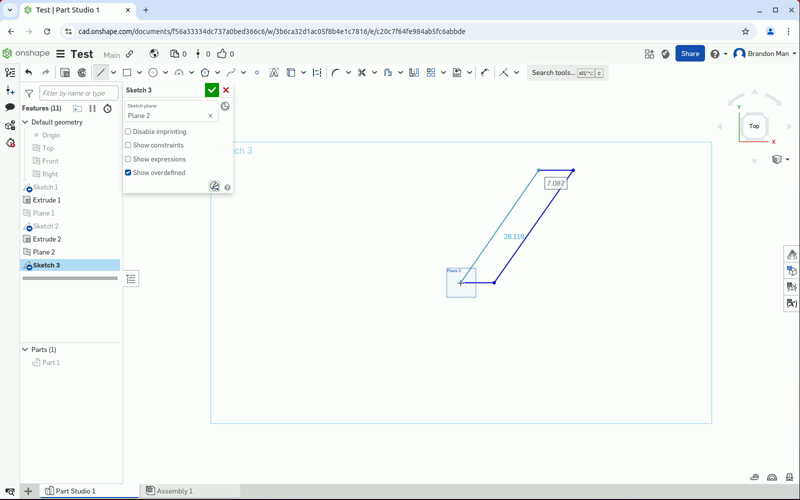
click(460, 282)
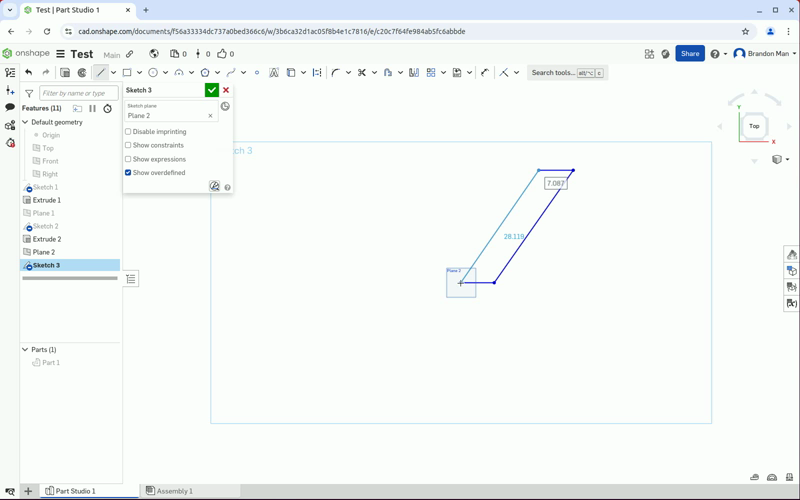
key(esc)
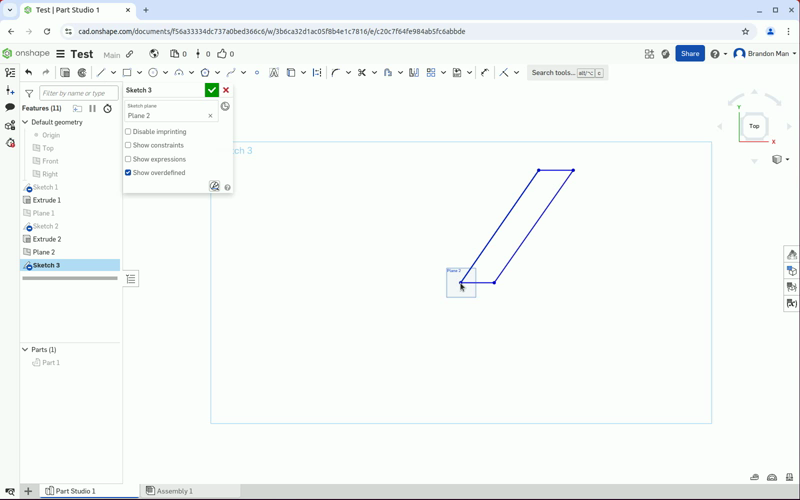
mouse_move(480, 269)
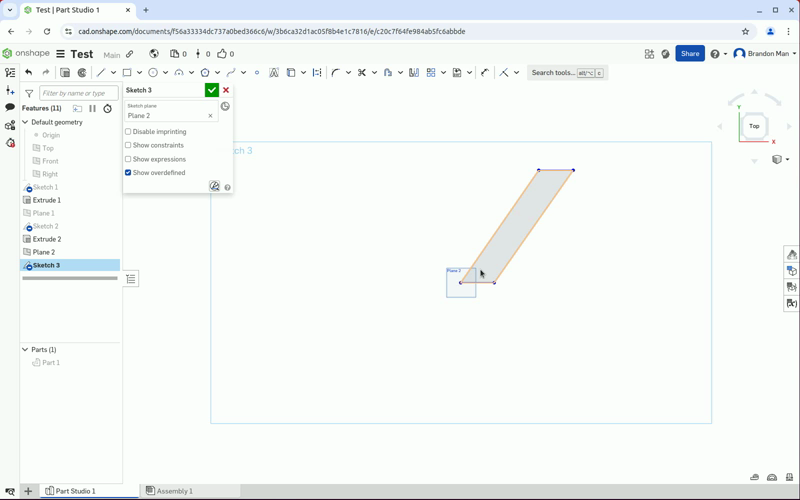
click(480, 269)
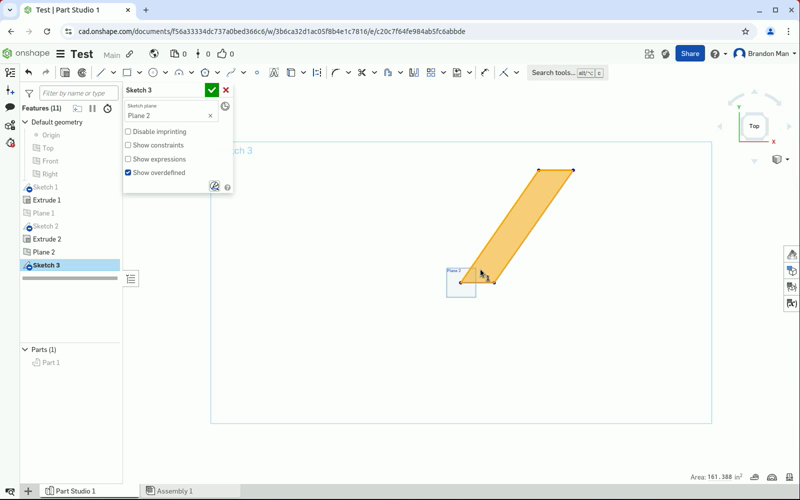
mouse_move(73, 352)
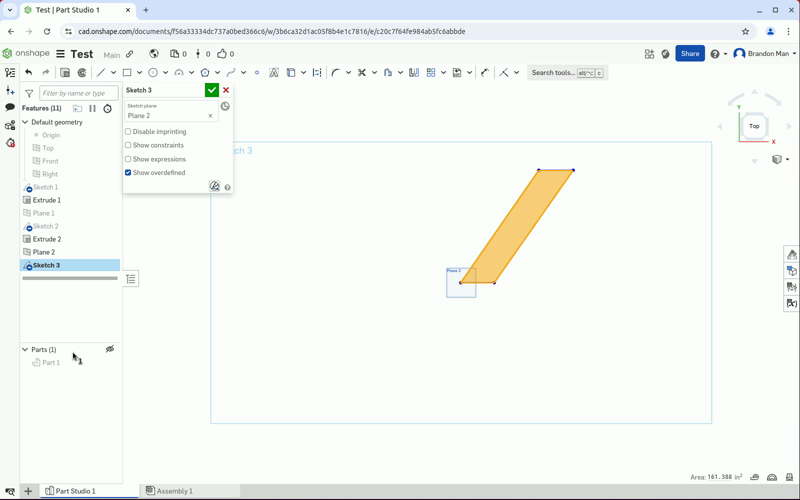
key(shift+y)
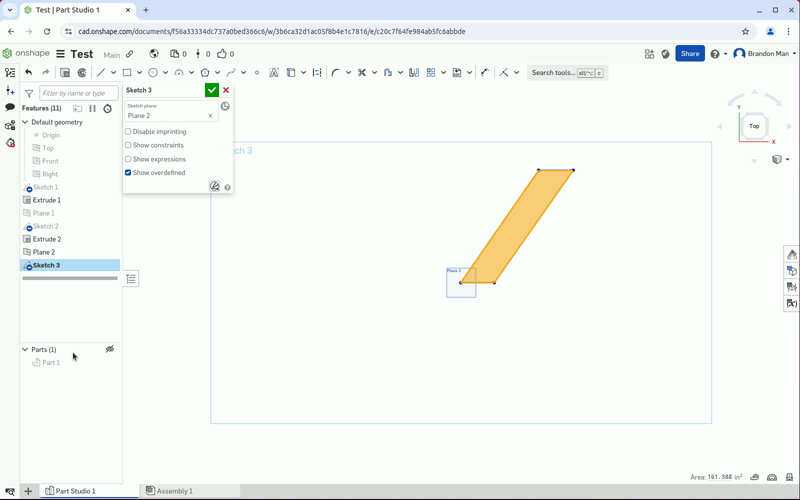
key(shift+e)
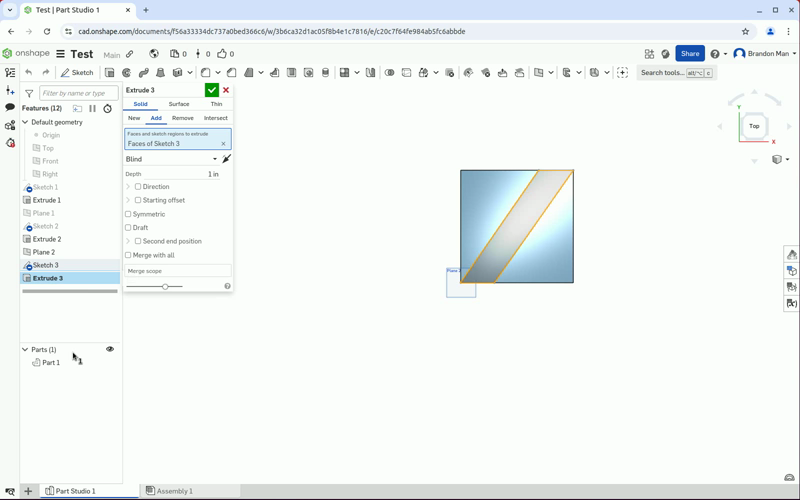
mouse_move(143, 106)
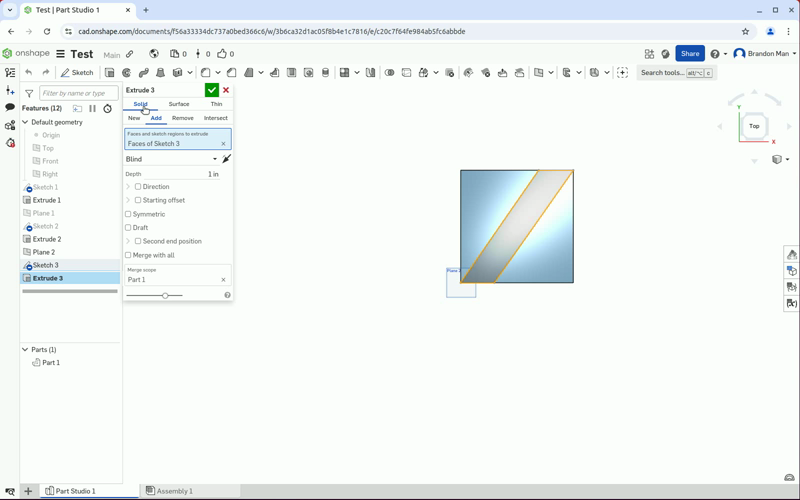
click(143, 106)
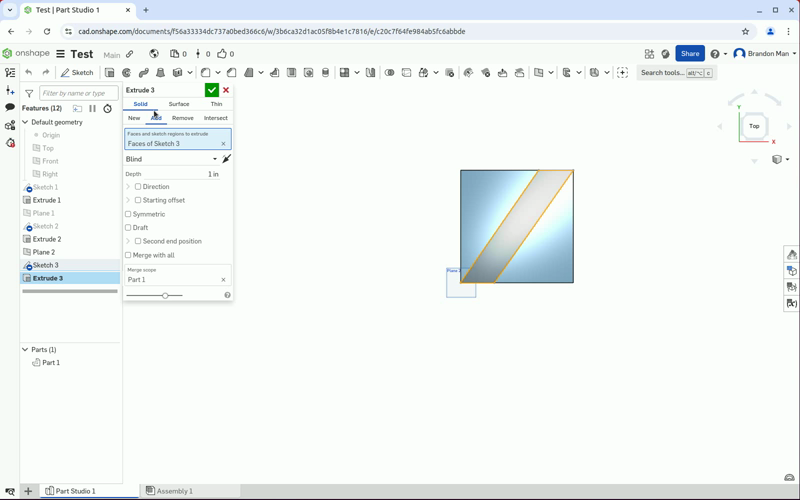
mouse_move(186, 120)
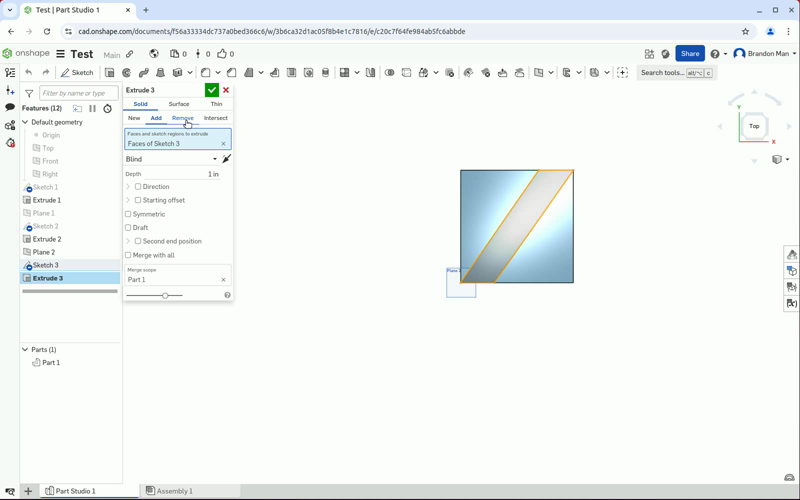
click(186, 120)
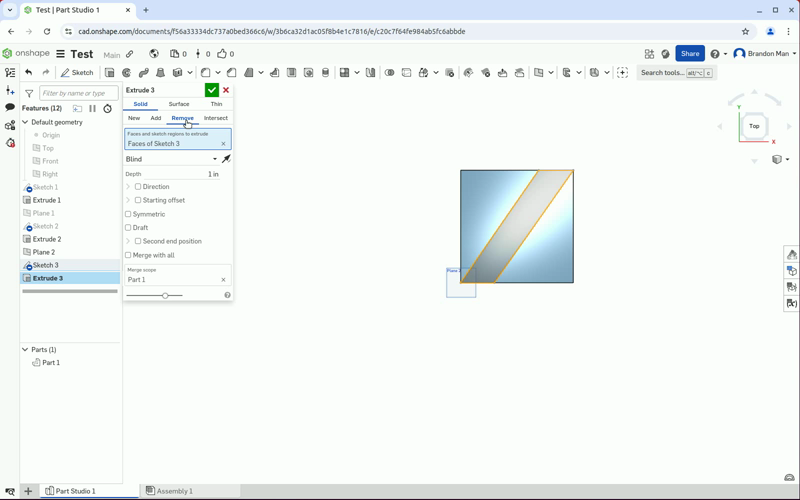
key(tab, 4)
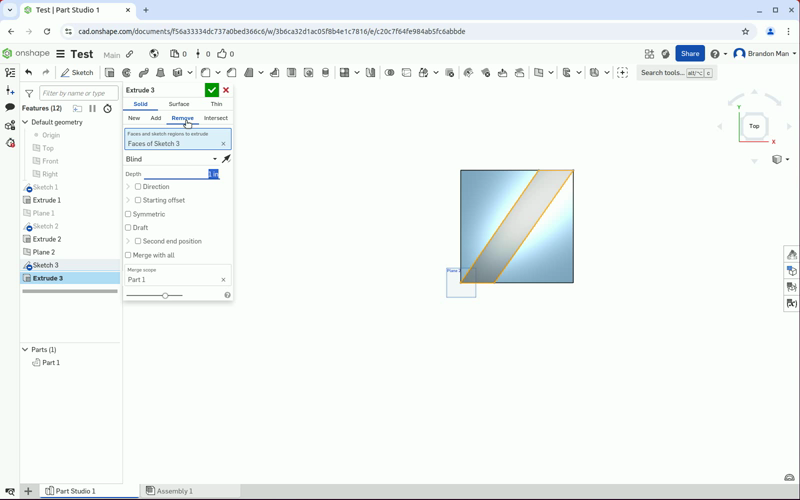
text(16.128)
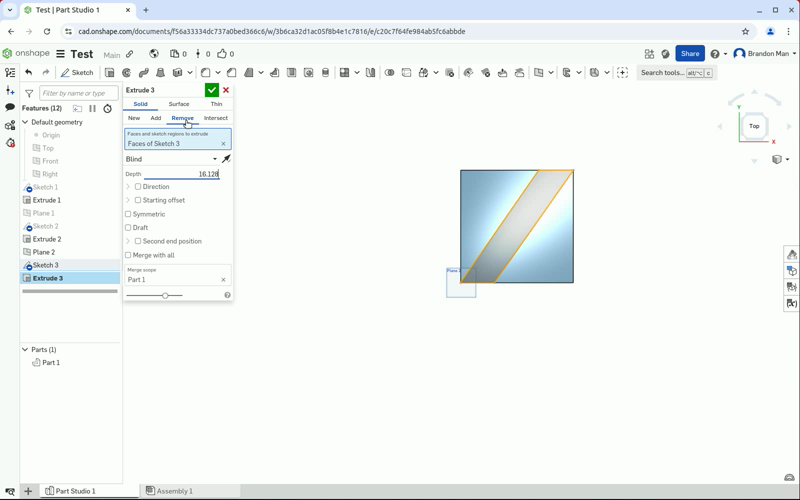
key(tab, 6)
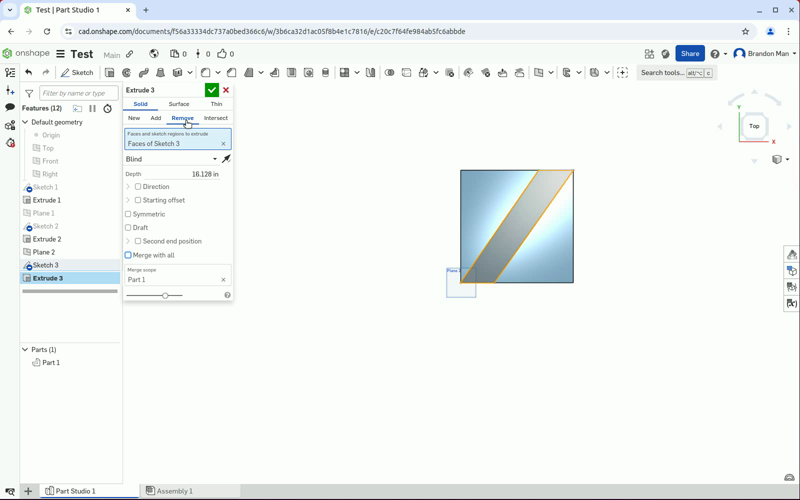
key(space)
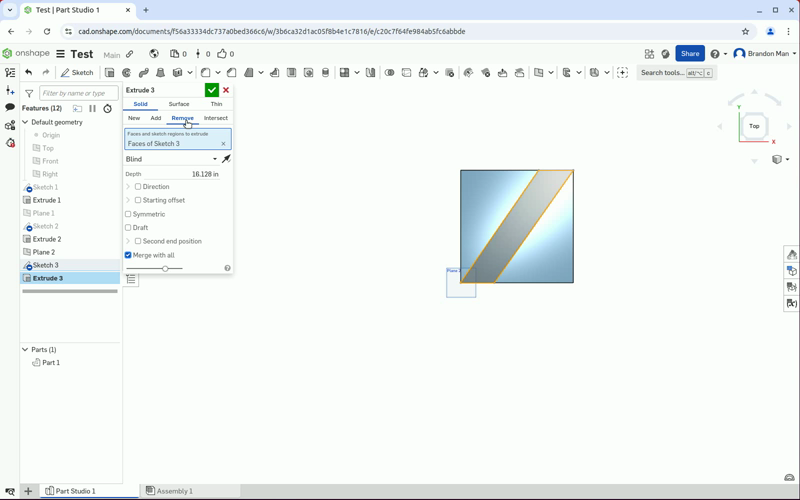
key(enter)
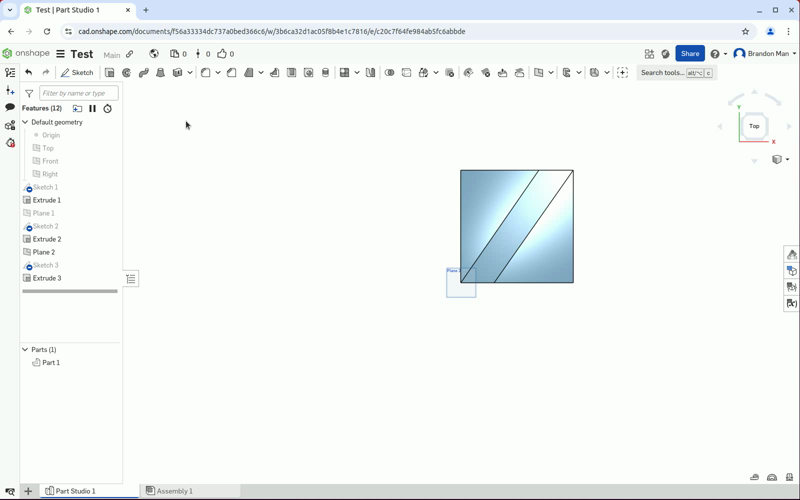
key(shift+h)
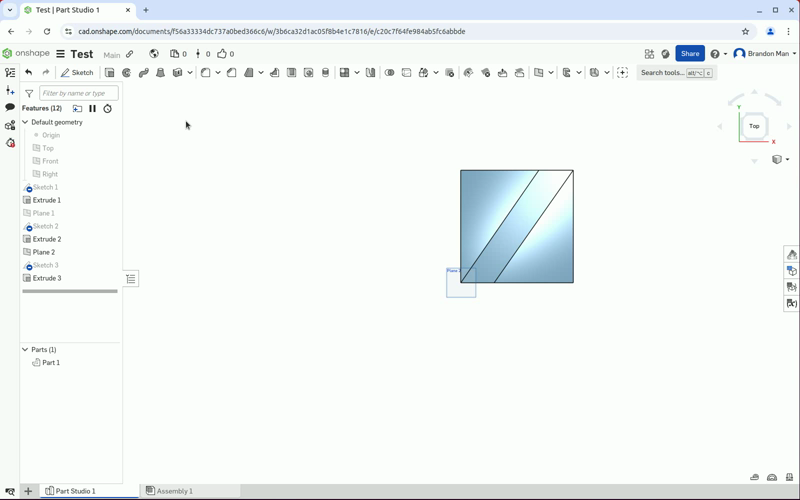
key(shift+h)
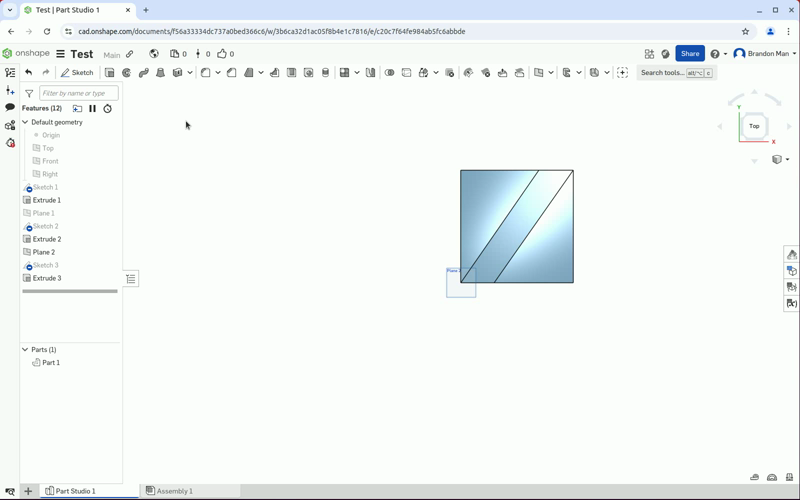
key(shift+7)
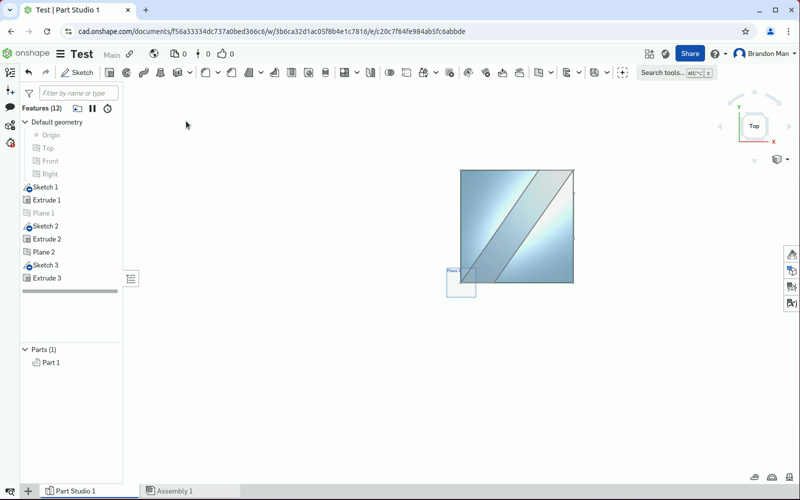
key(up, 3)
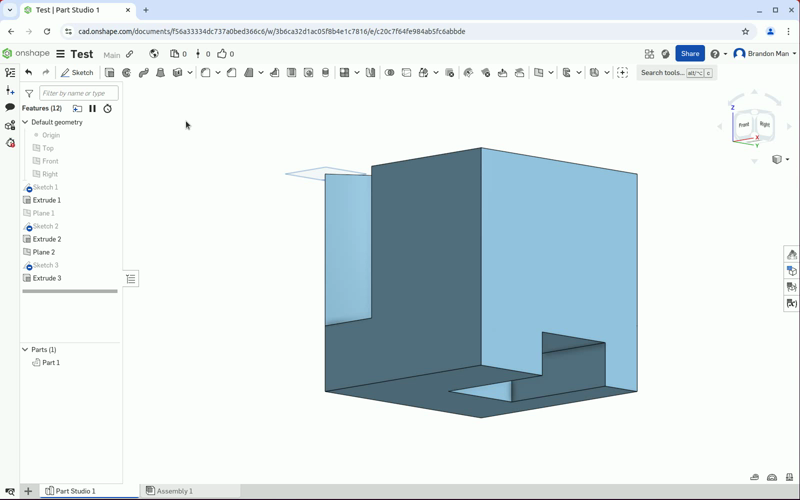
key(left, 3)
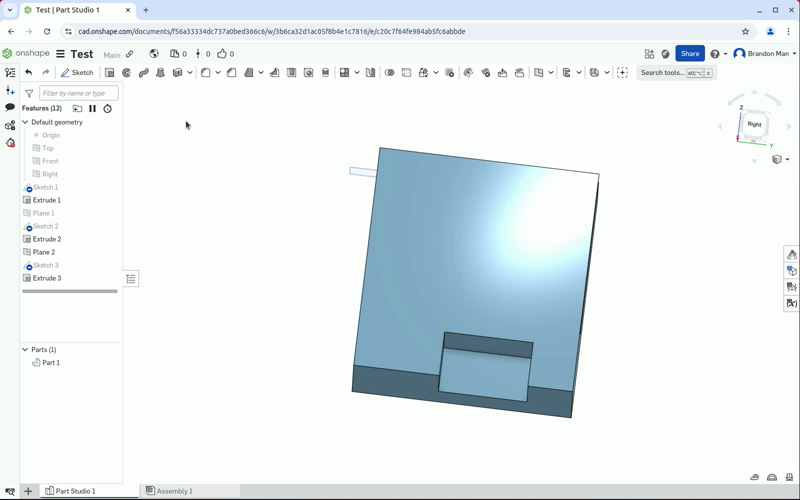
key(right, 3)
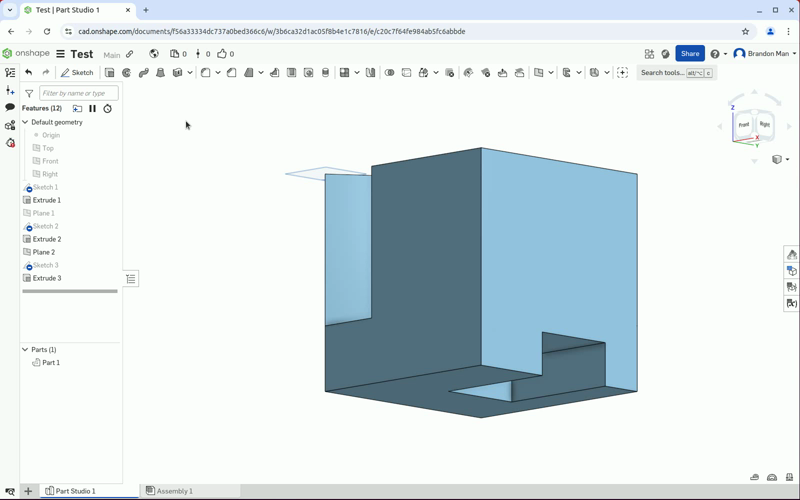
key(down, 3)
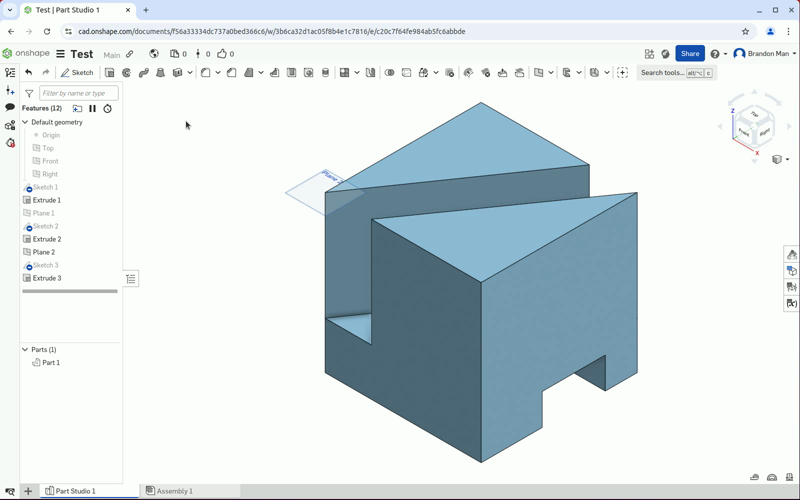
mouse_move(73, 189)
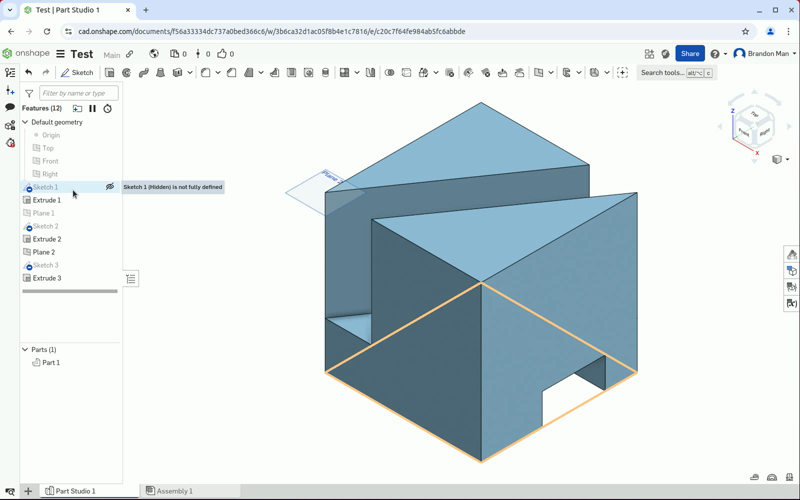
click(73, 189)